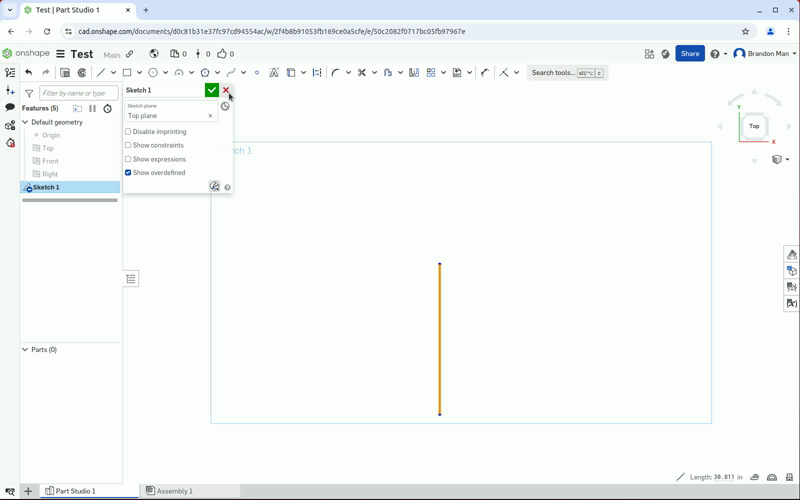
key(shift+h)
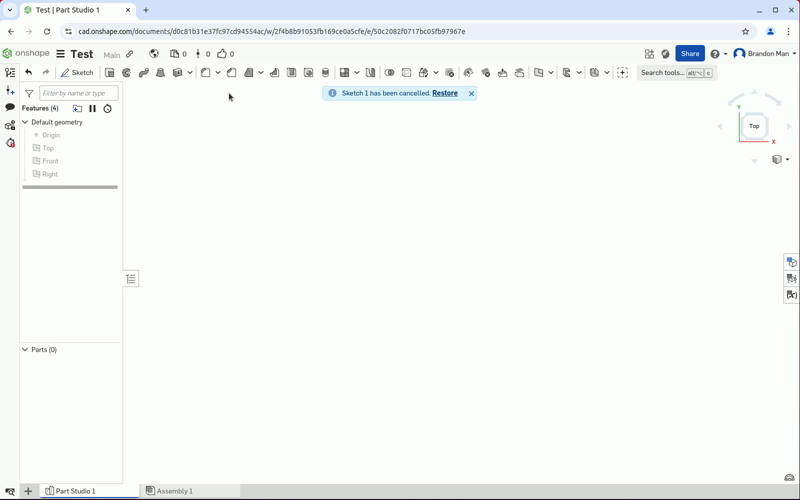
mouse_move(73, 352)
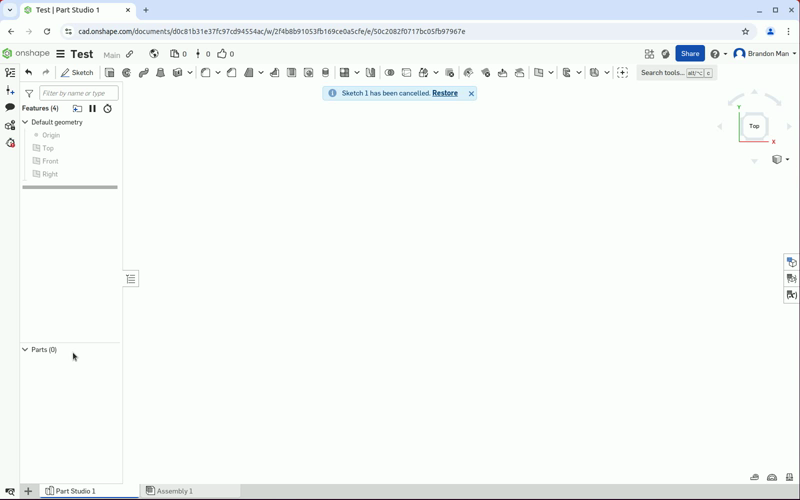
key(y)
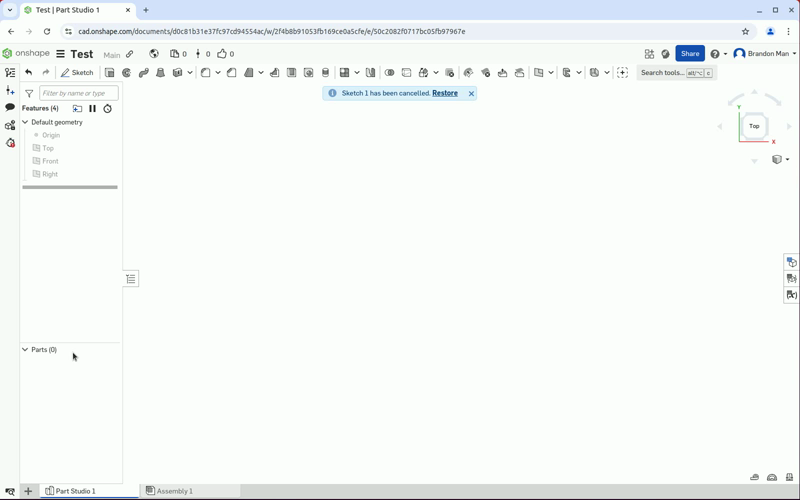
key(shift+p)
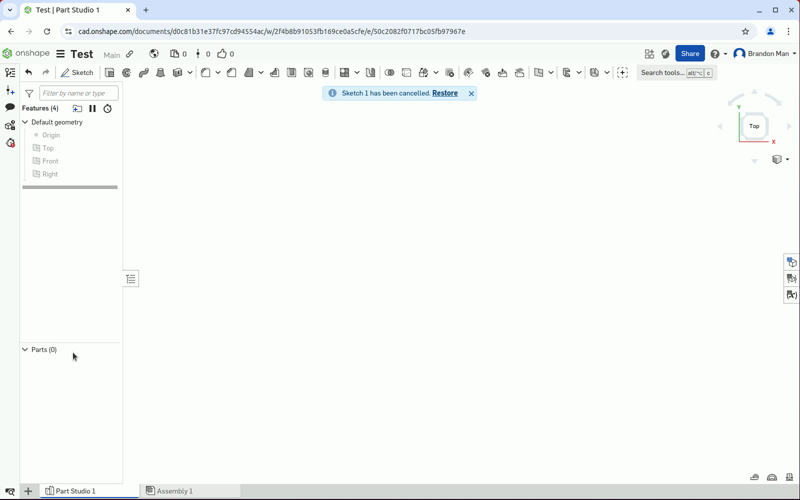
key(space)
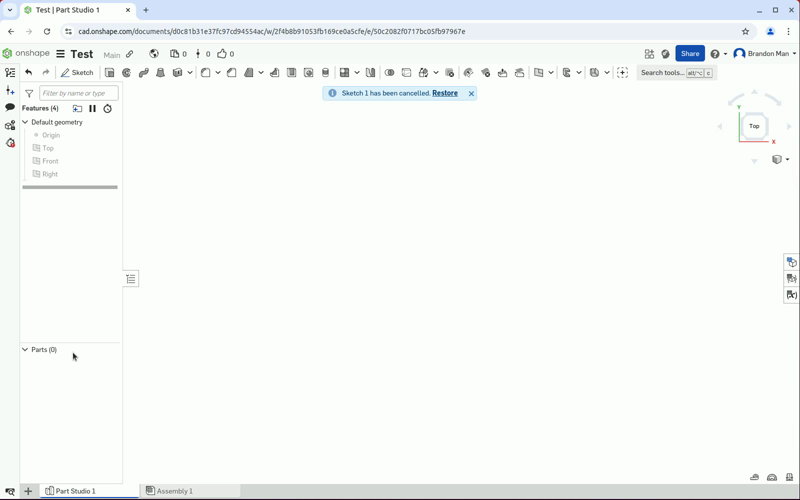
key_down(shift)
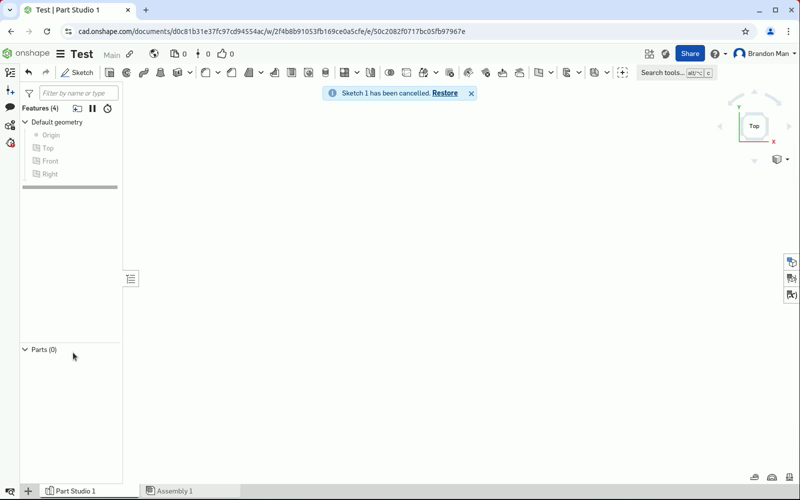
key(up)
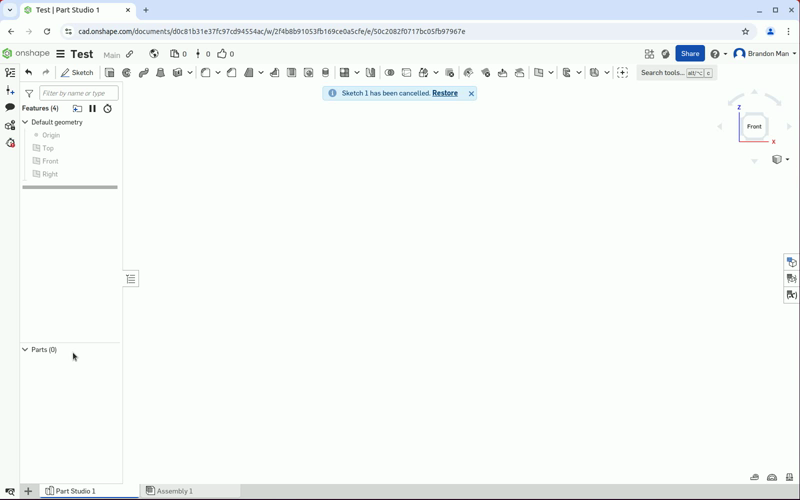
key_up(shift)
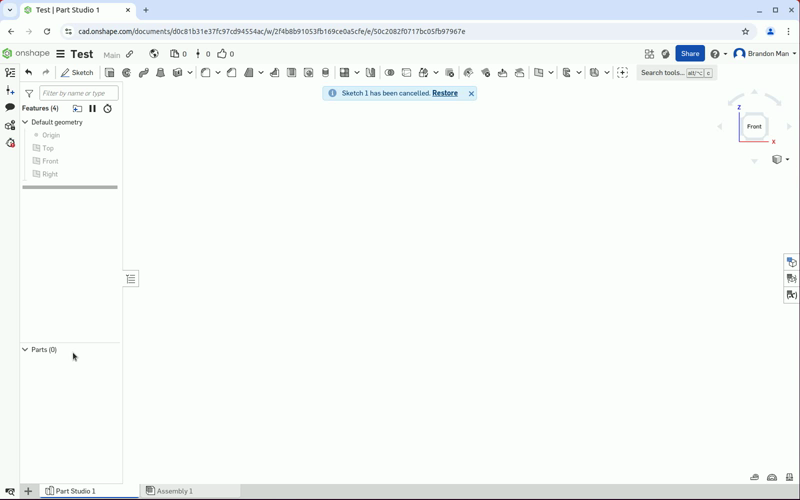
mouse_move(73, 352)
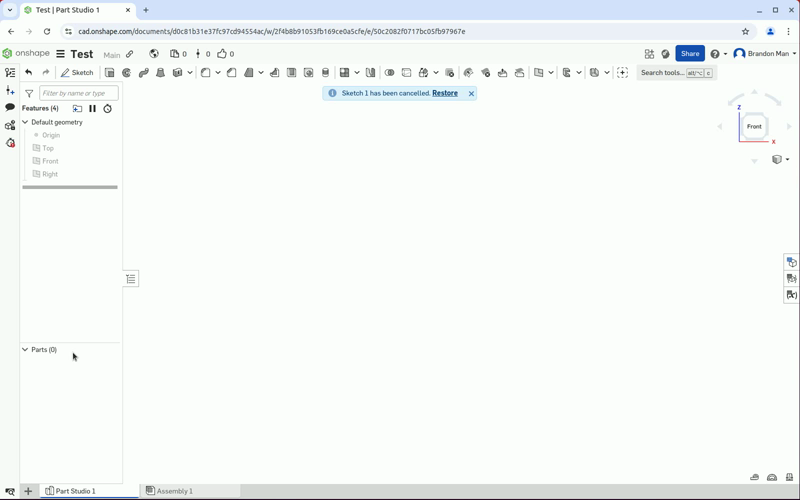
key(shift+y)
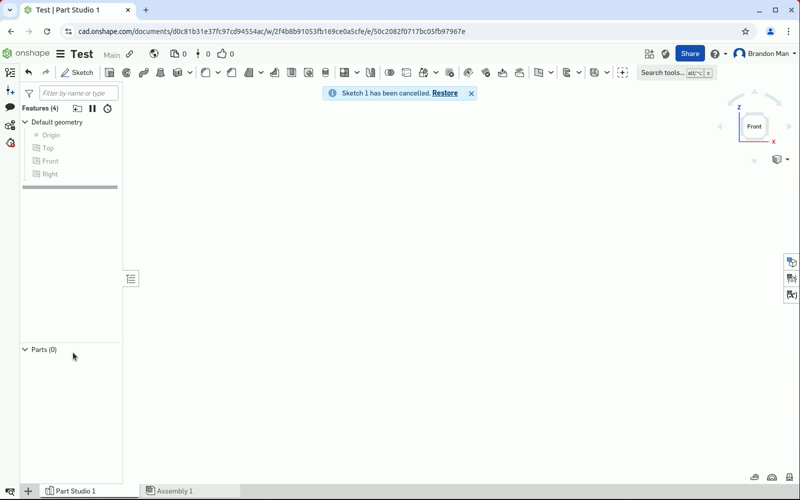
key(shift+s)
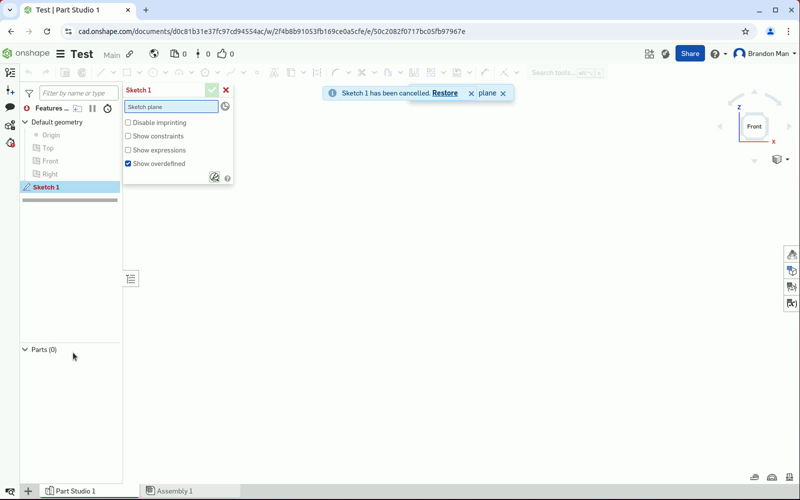
mouse_move(73, 163)
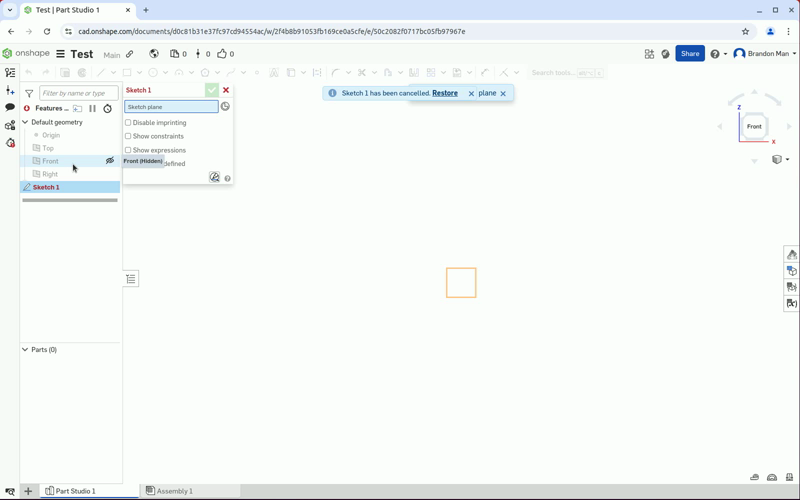
click(73, 163)
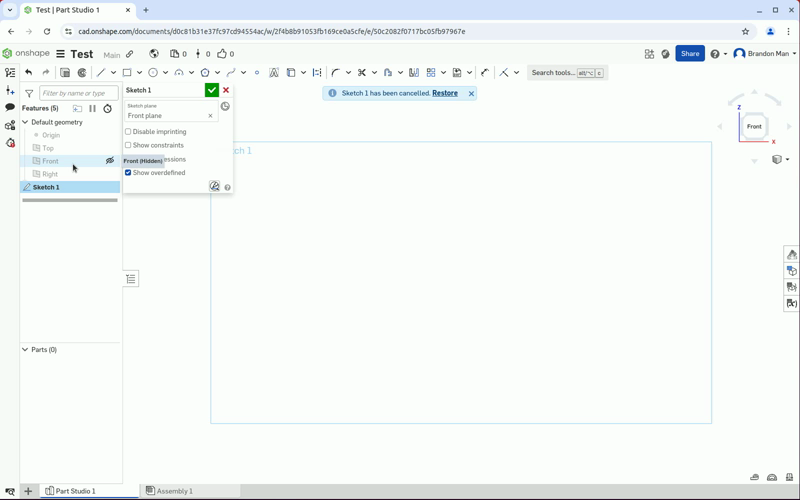
mouse_move(73, 352)
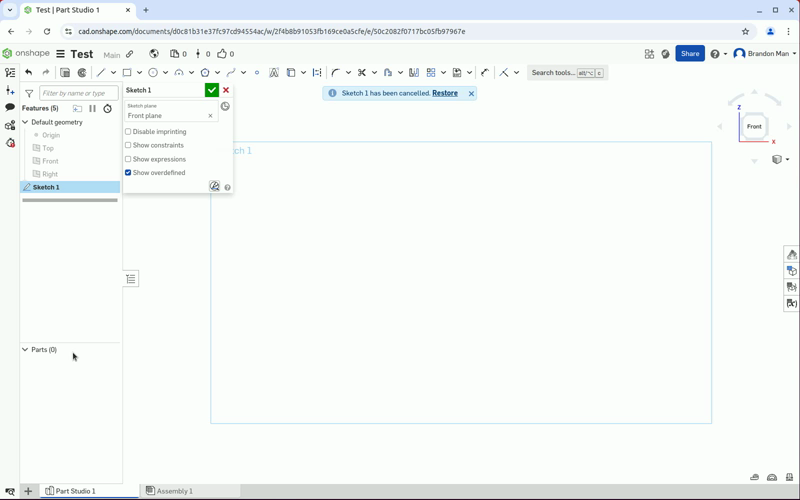
key(y)
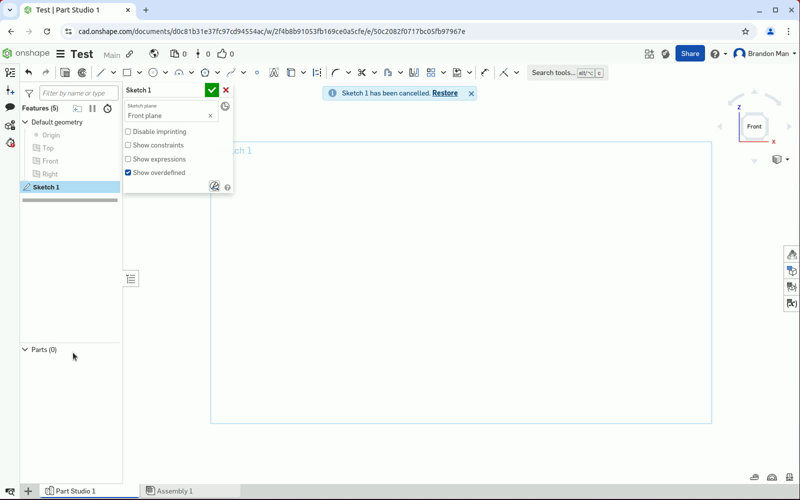
key(l)
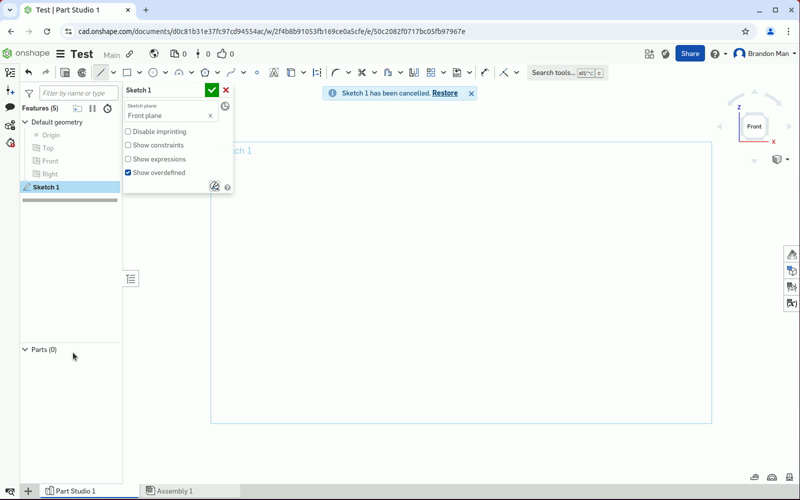
key_down(shift)
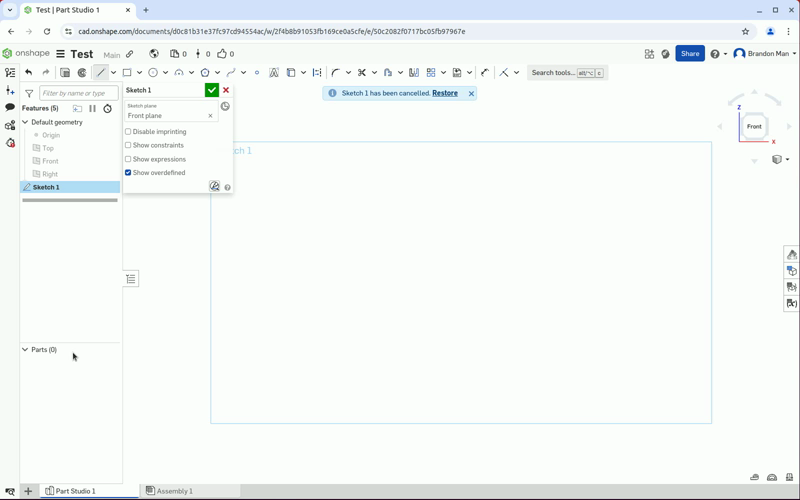
mouse_move(460, 282)
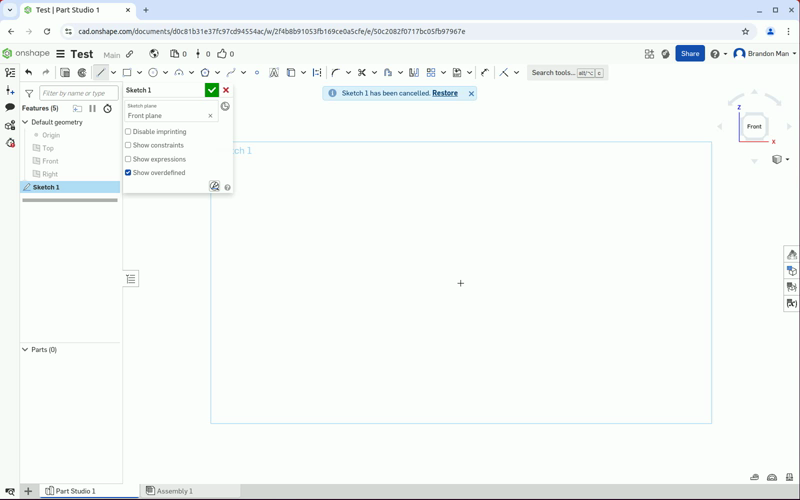
click(460, 282)
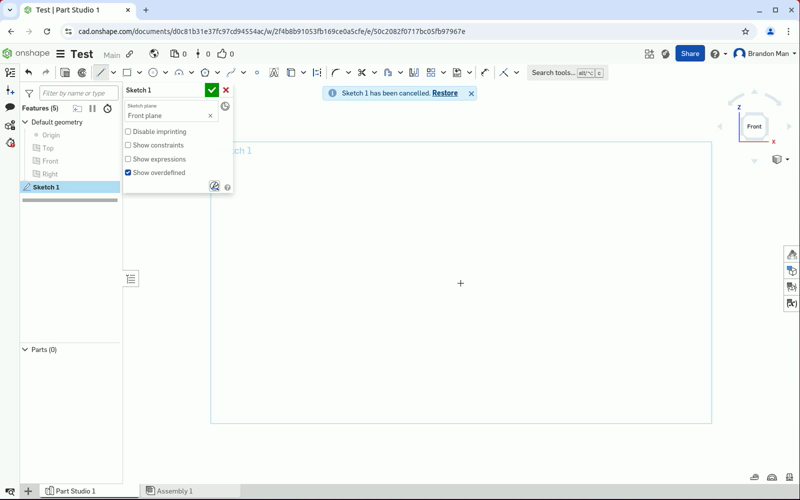
key_up(shift)
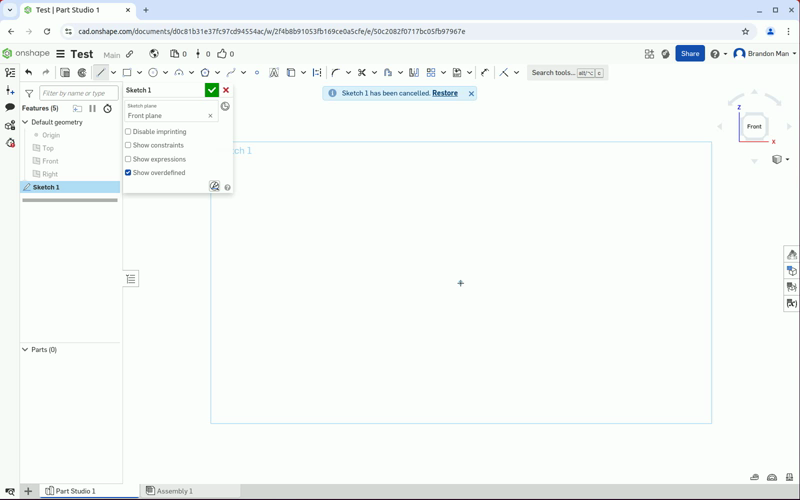
key_down(shift)
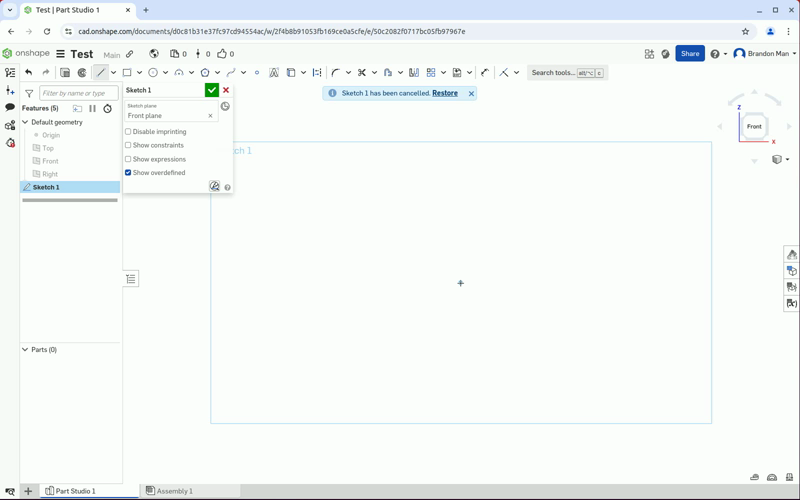
mouse_move(573, 282)
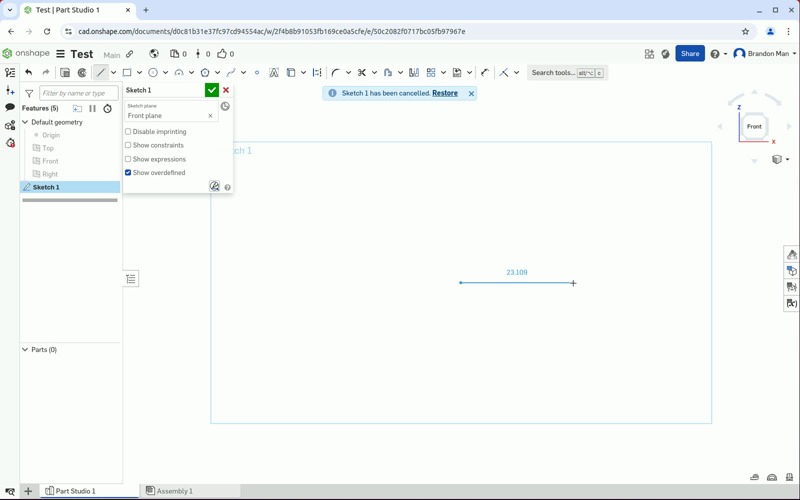
click(573, 282)
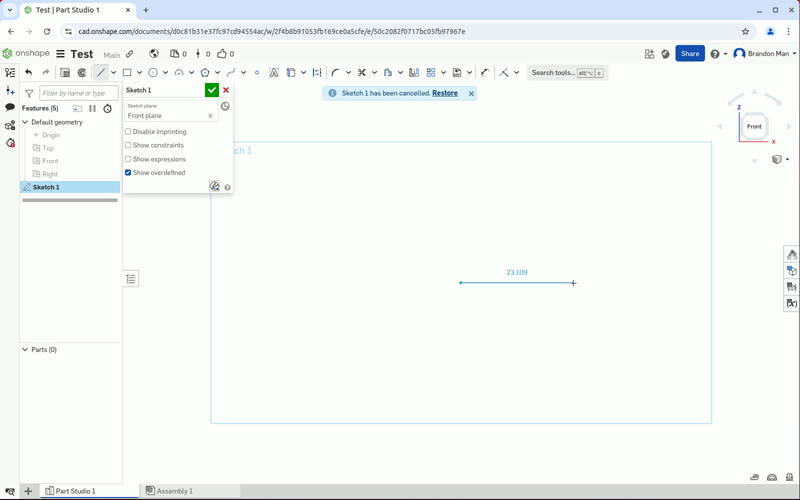
key_up(shift)
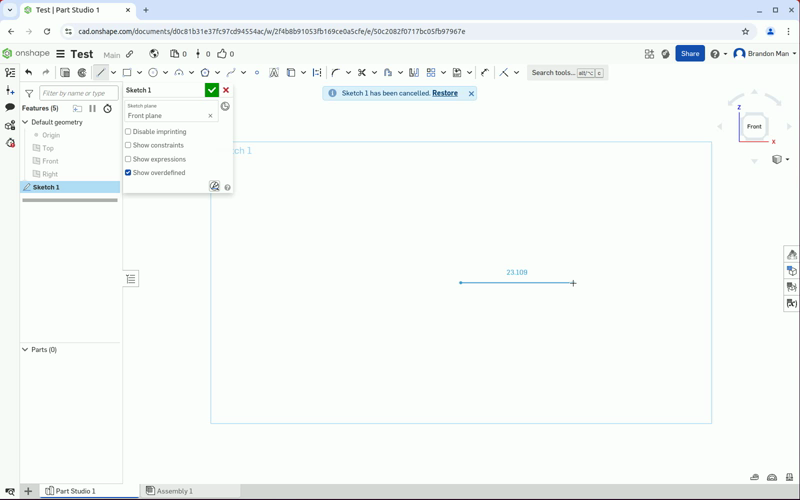
key_down(shift)
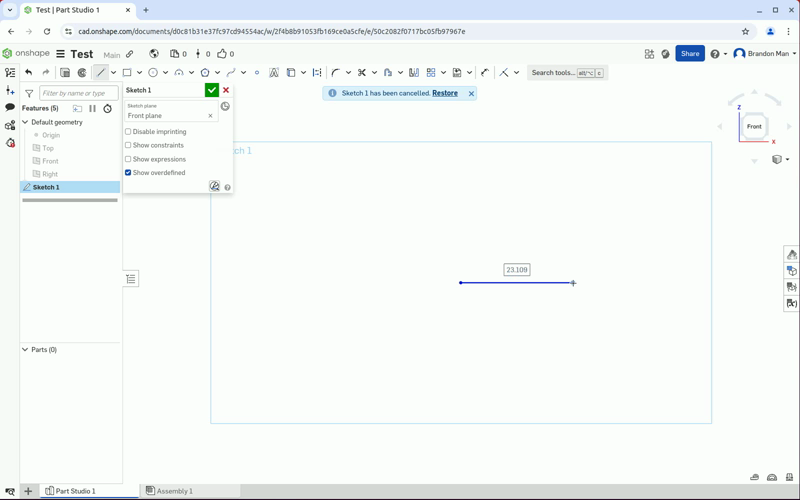
mouse_move(589, 282)
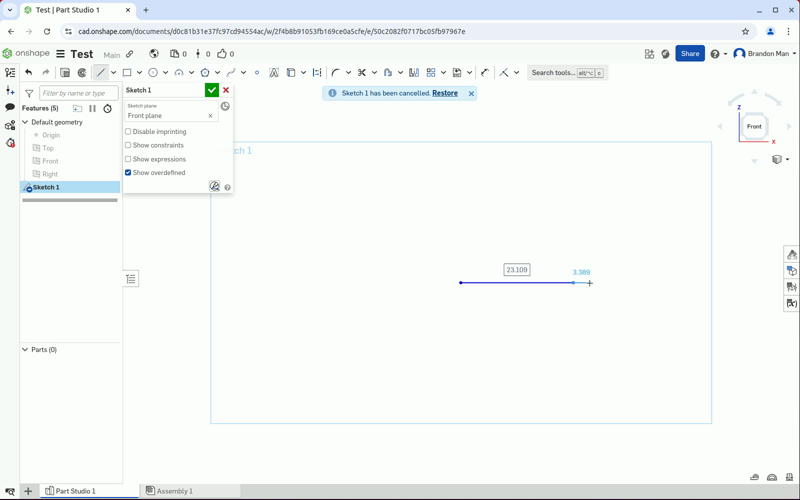
mouse_move(573, 235)
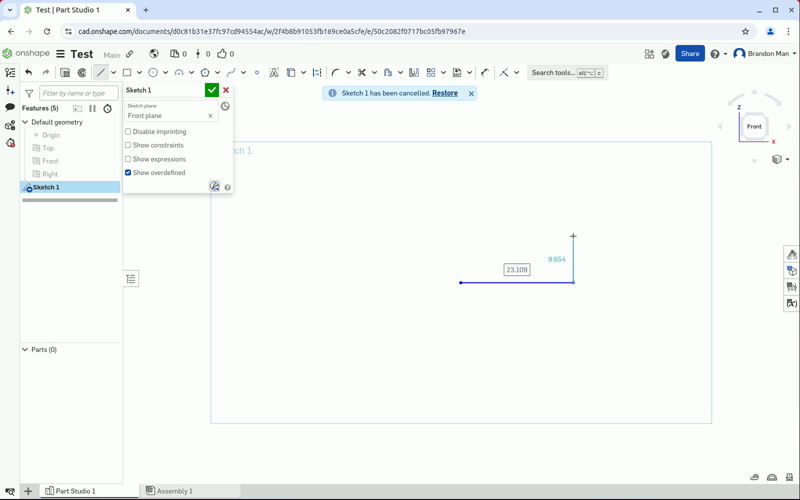
click(573, 235)
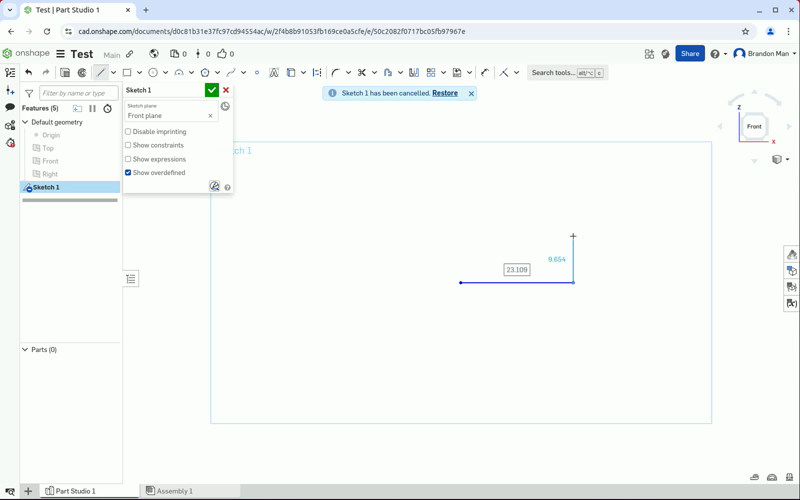
key_up(shift)
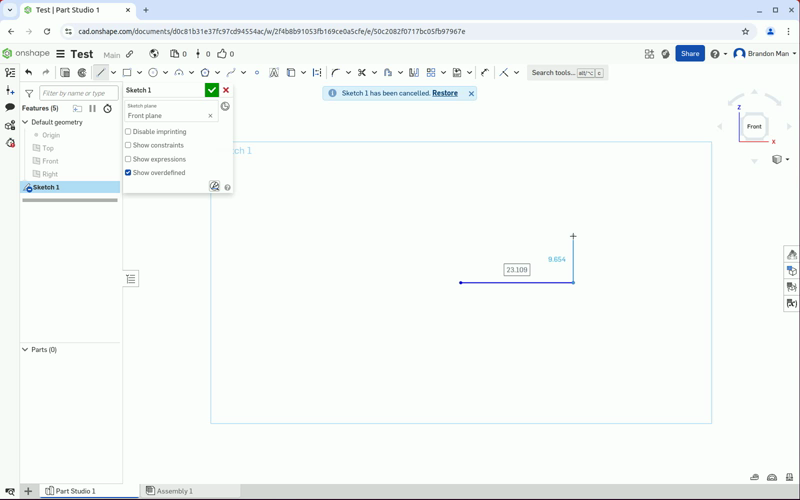
key_down(shift)
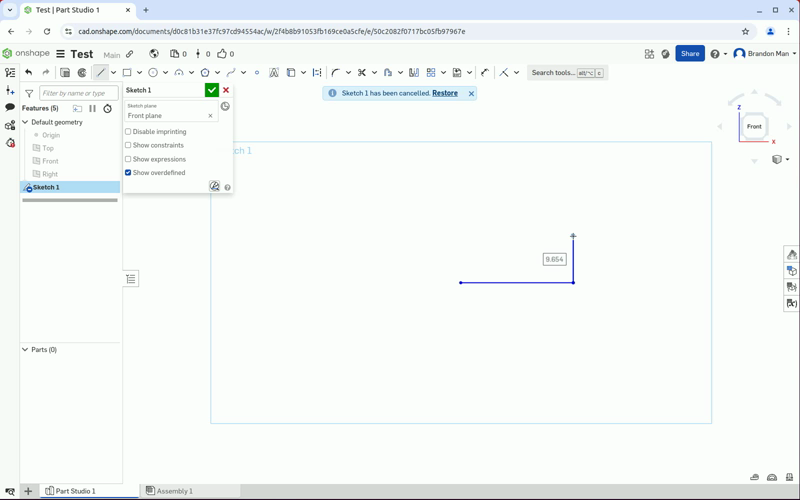
mouse_move(460, 235)
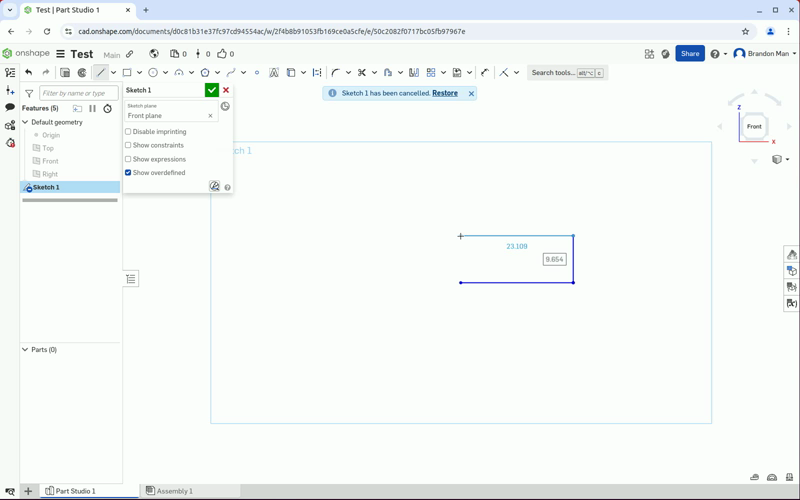
click(460, 235)
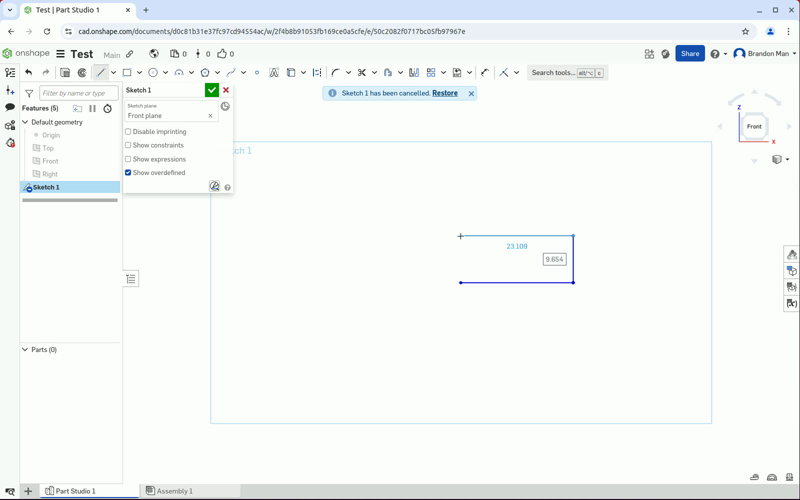
key_up(shift)
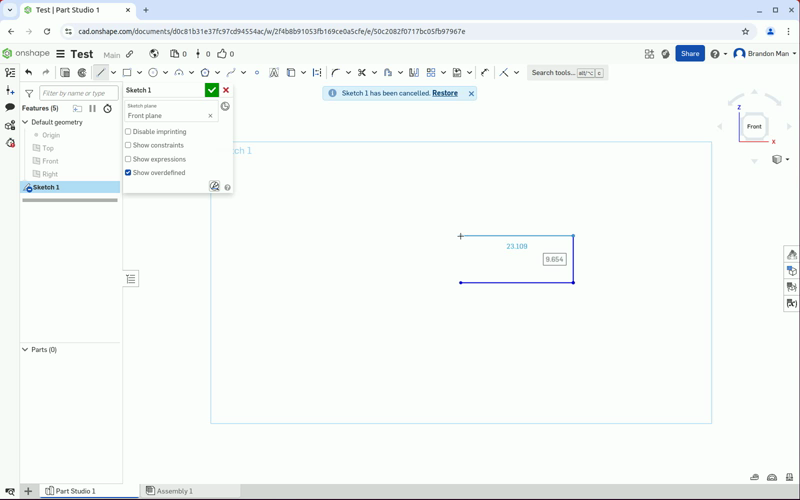
mouse_move(490, 235)
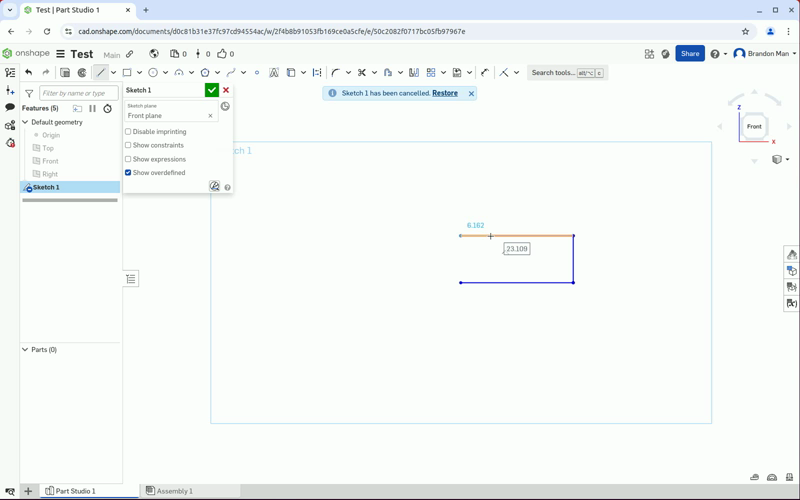
key_down(shift)
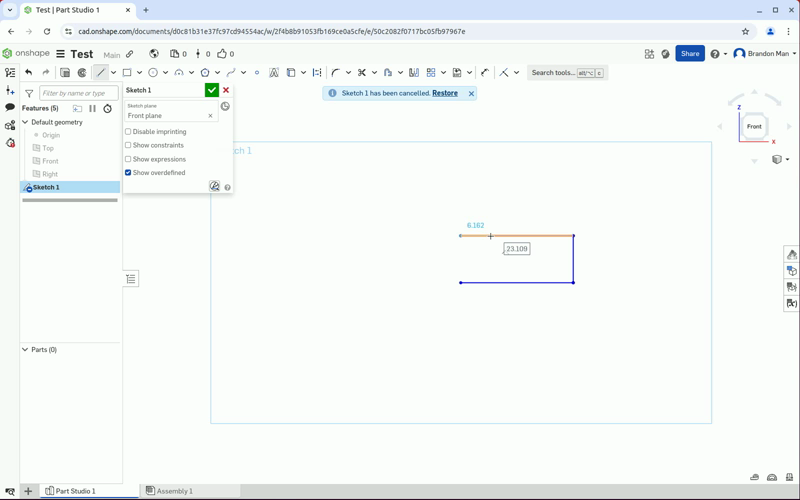
mouse_move(460, 282)
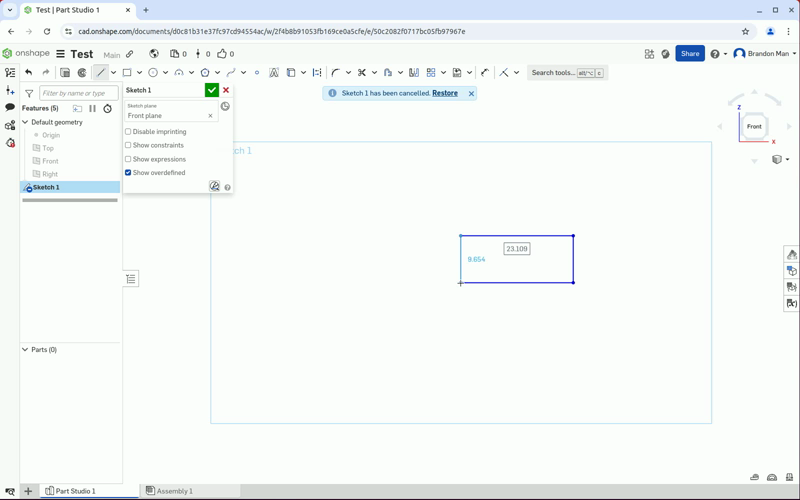
key_up(shift)
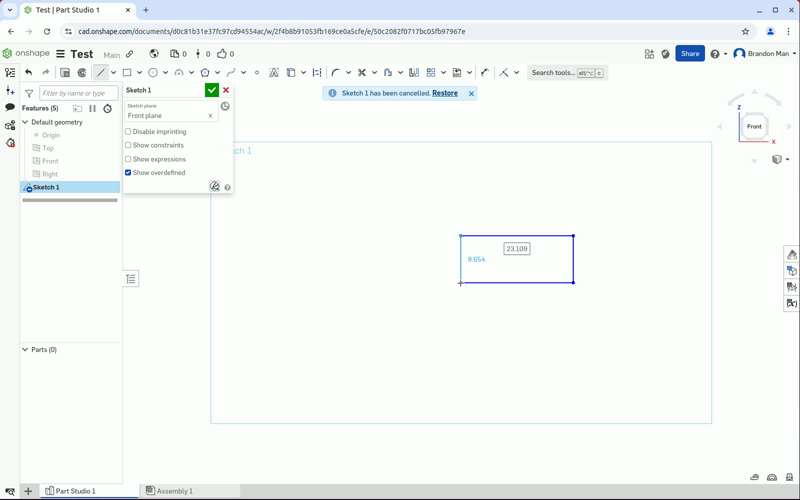
click(460, 282)
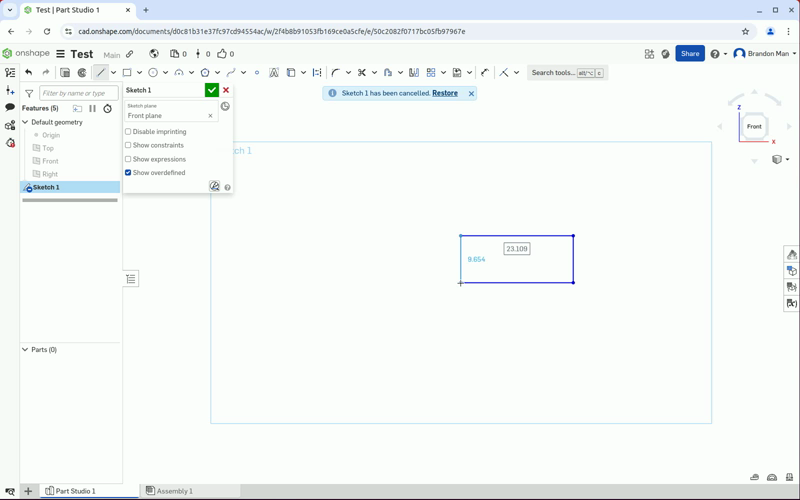
key(esc)
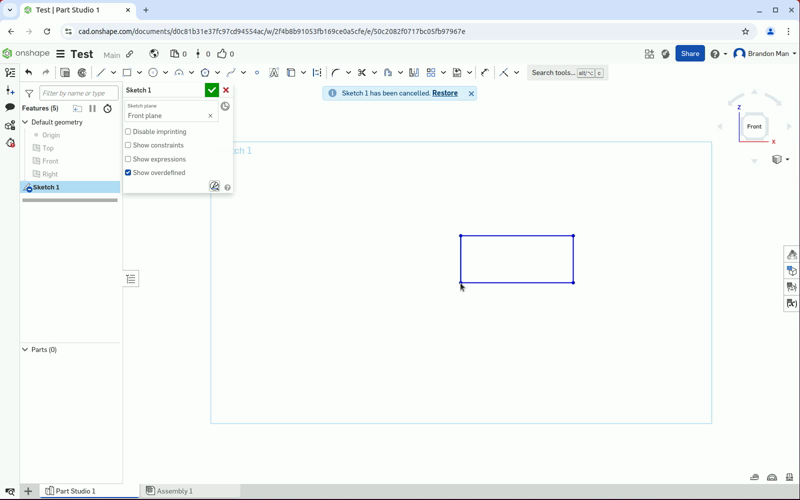
mouse_move(470, 274)
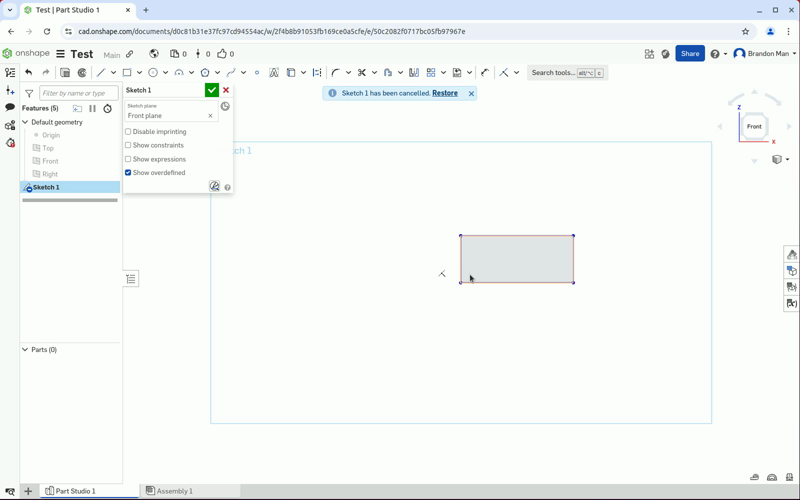
click(470, 274)
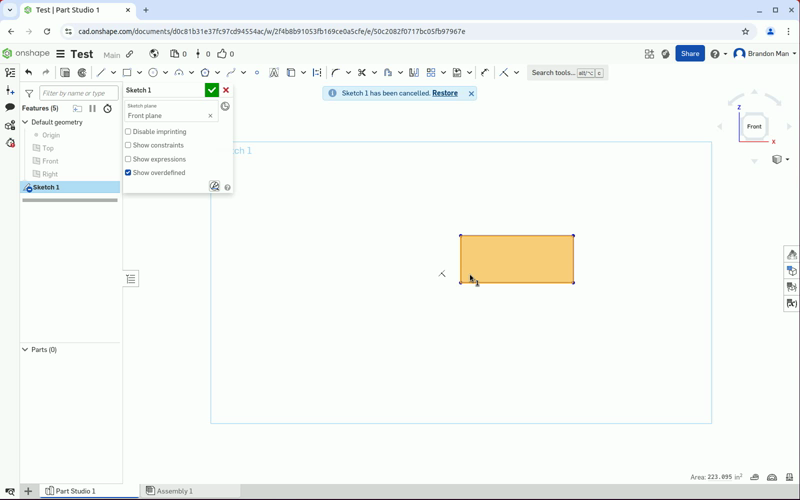
mouse_move(73, 352)
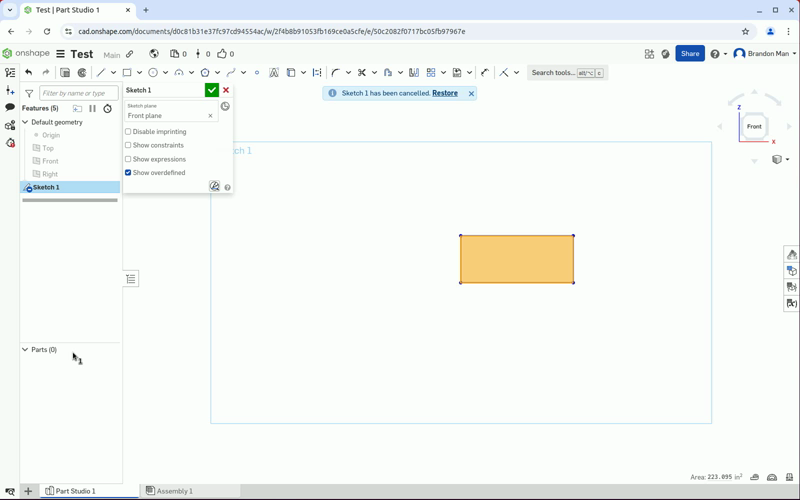
key(shift+y)
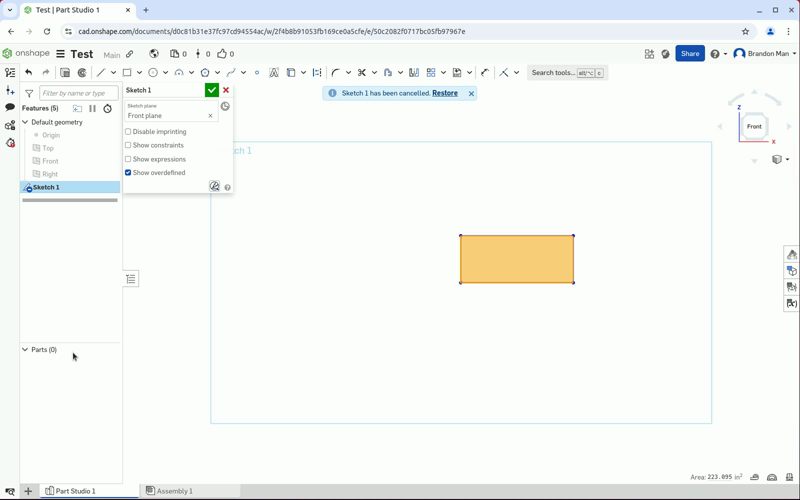
key(shift+e)
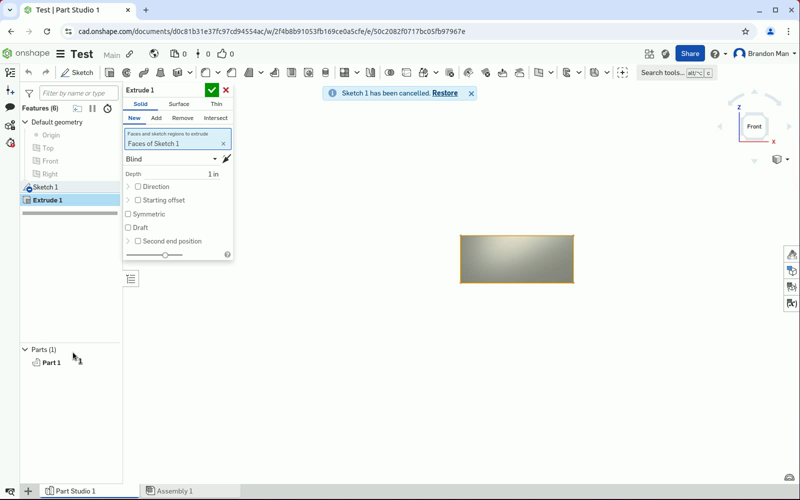
mouse_move(143, 106)
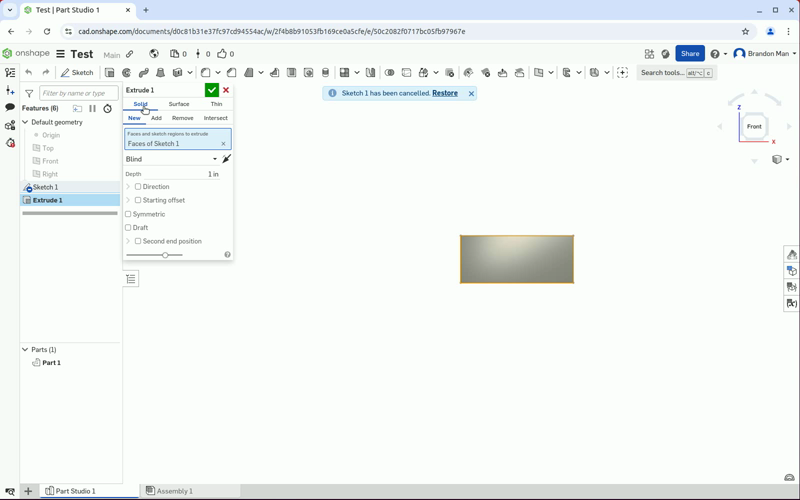
click(143, 106)
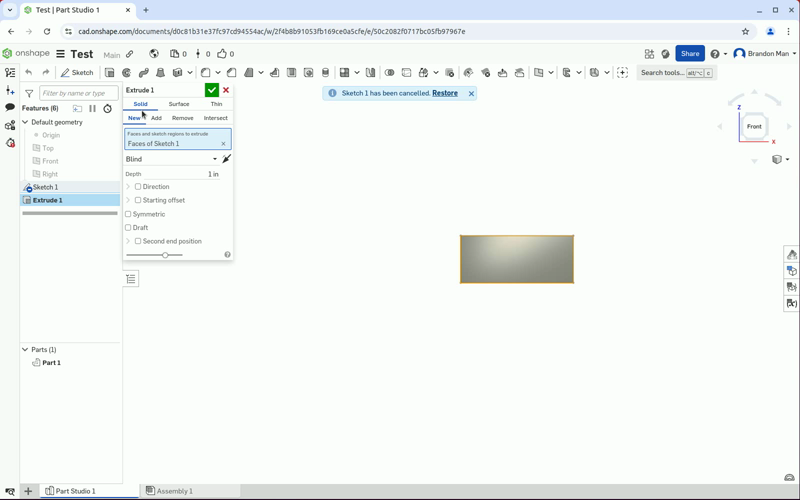
mouse_move(137, 120)
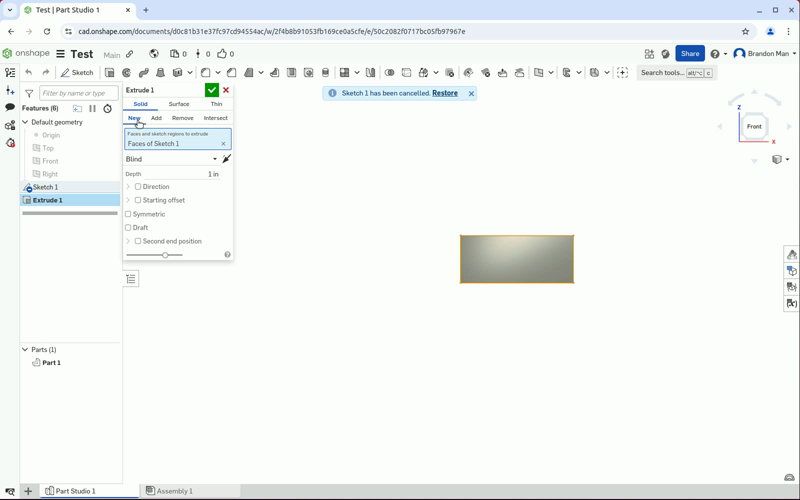
click(137, 120)
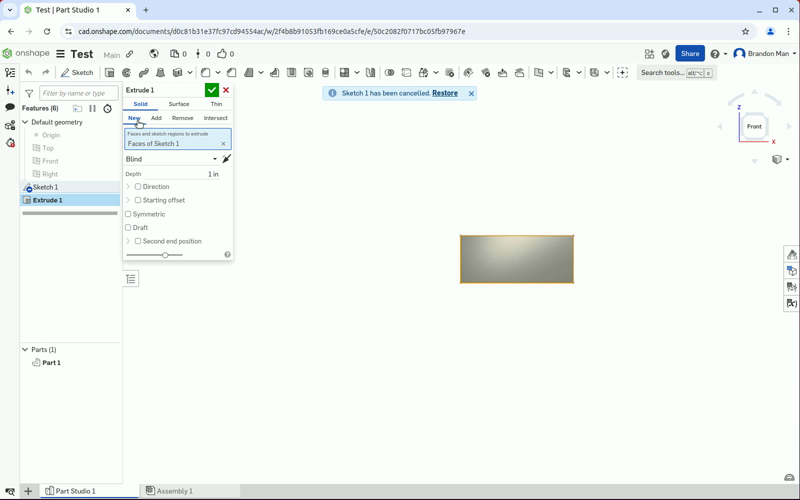
key(tab, 4)
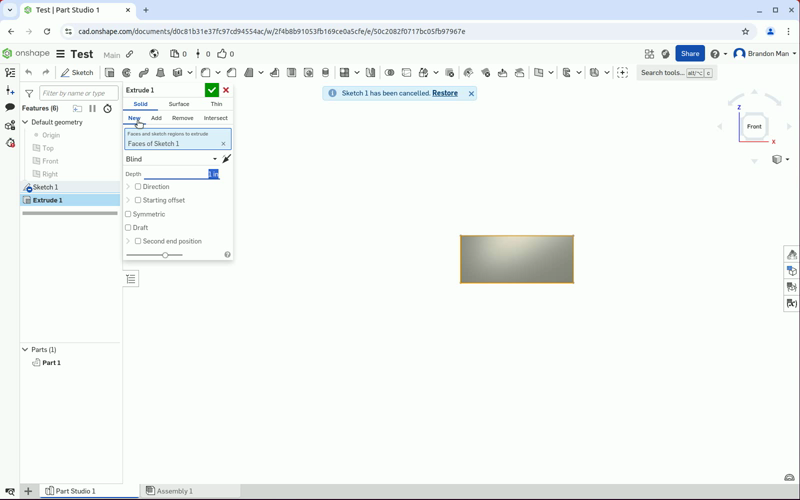
text(1.685)
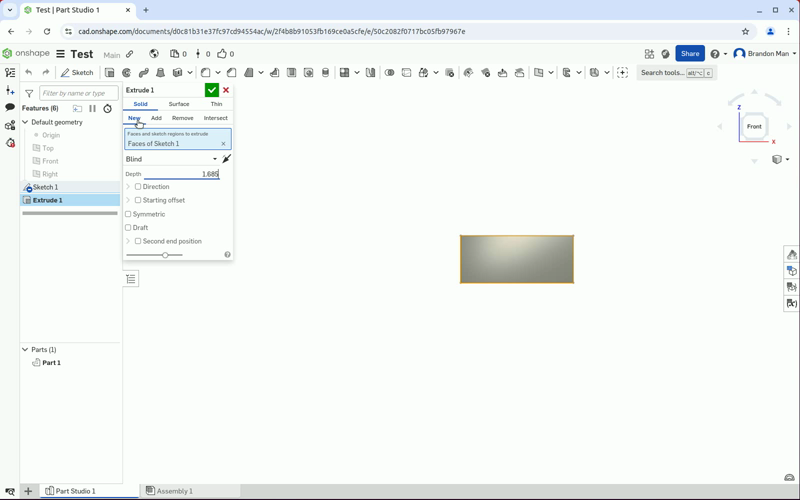
key(enter)
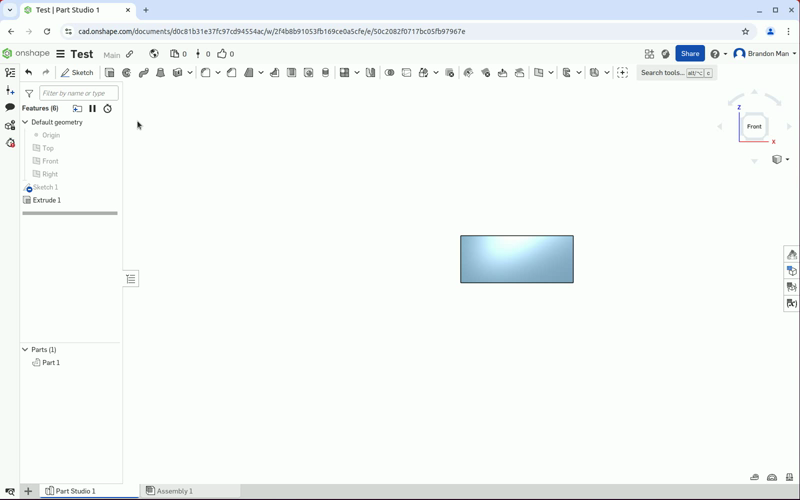
key(shift+h)
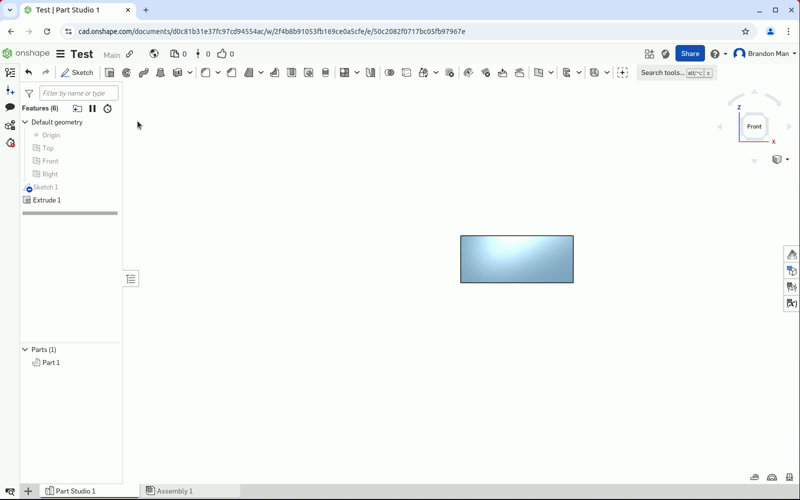
key(shift+h)
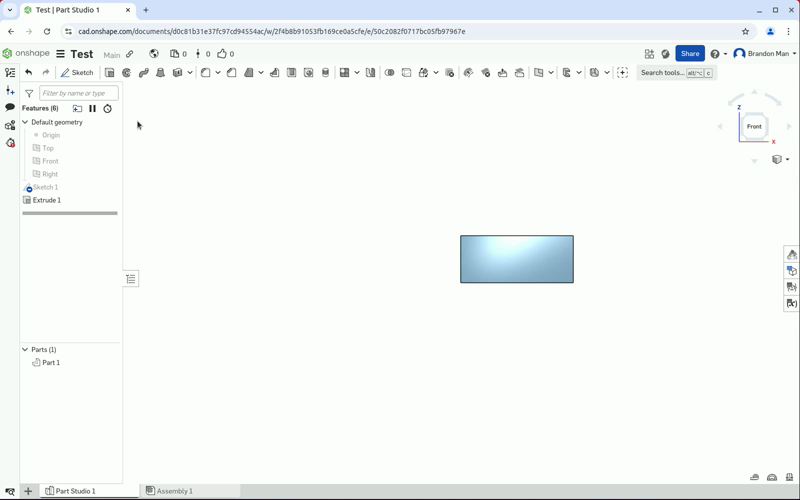
mouse_move(73, 189)
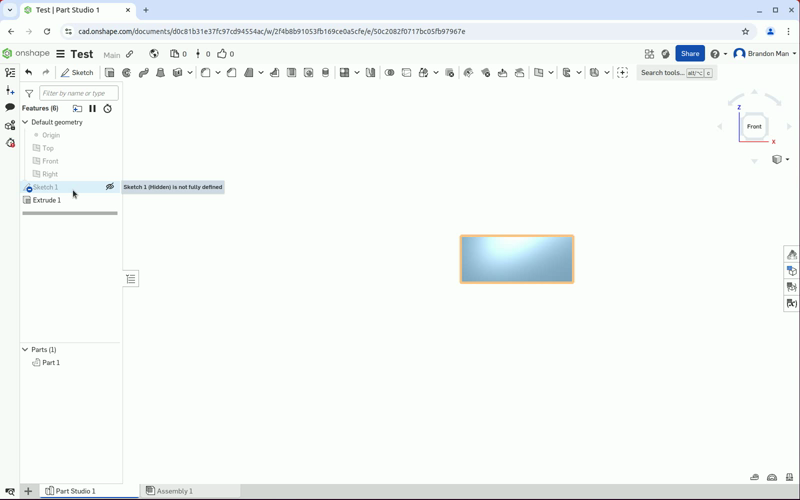
click(73, 189)
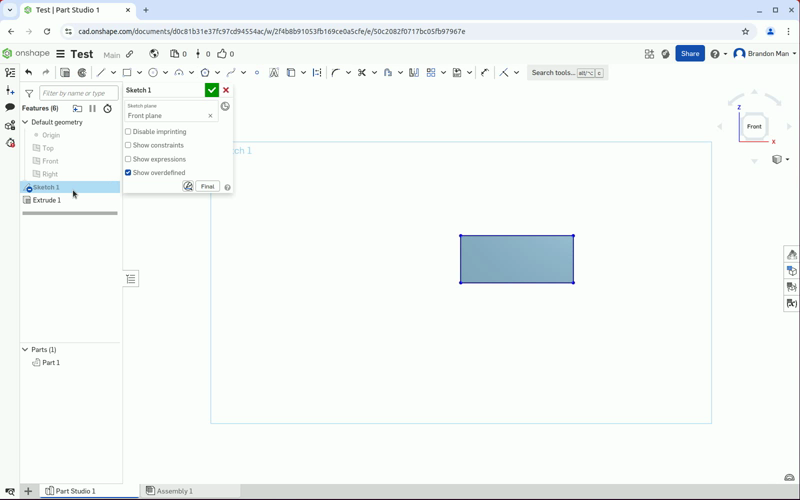
mouse_move(229, 92)
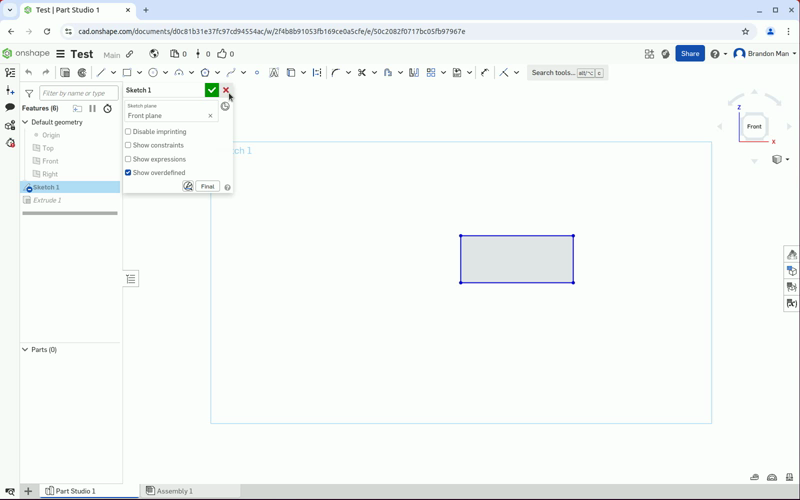
click(229, 92)
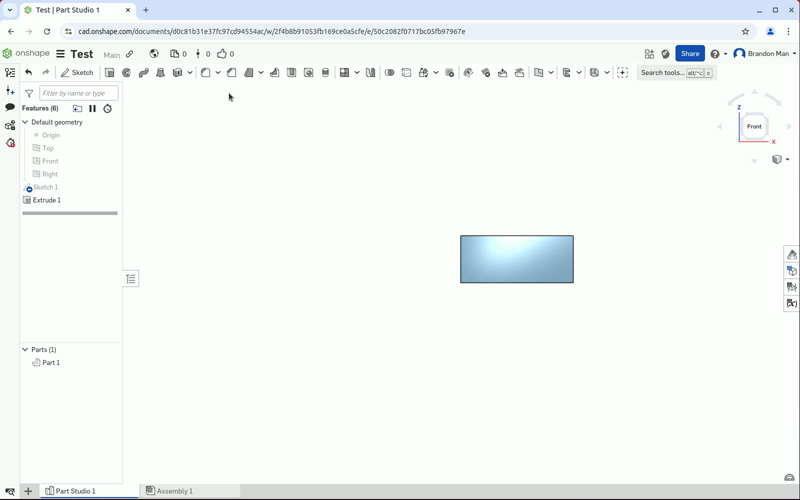
mouse_move(541, 75)
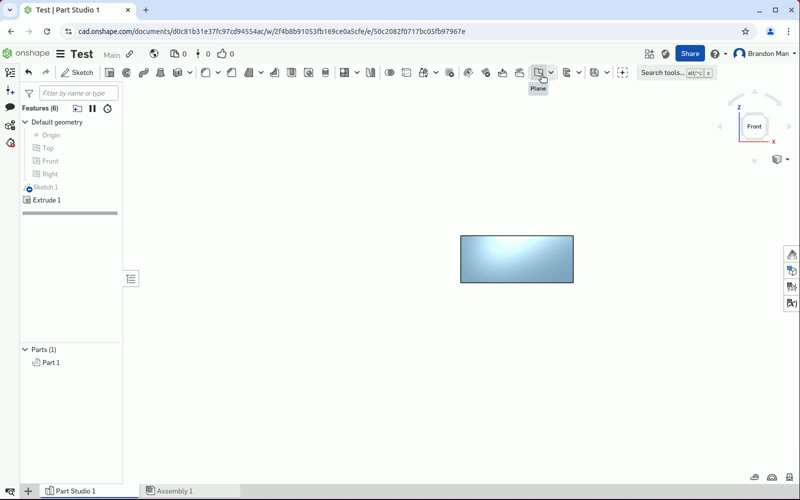
click(541, 75)
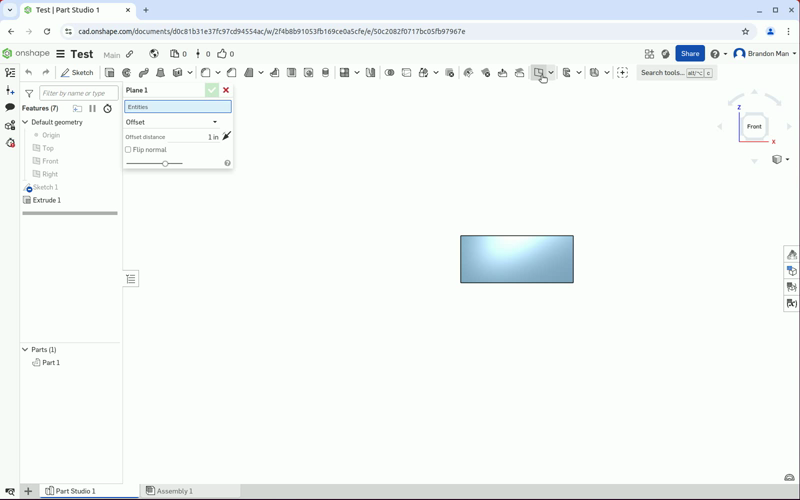
mouse_move(73, 163)
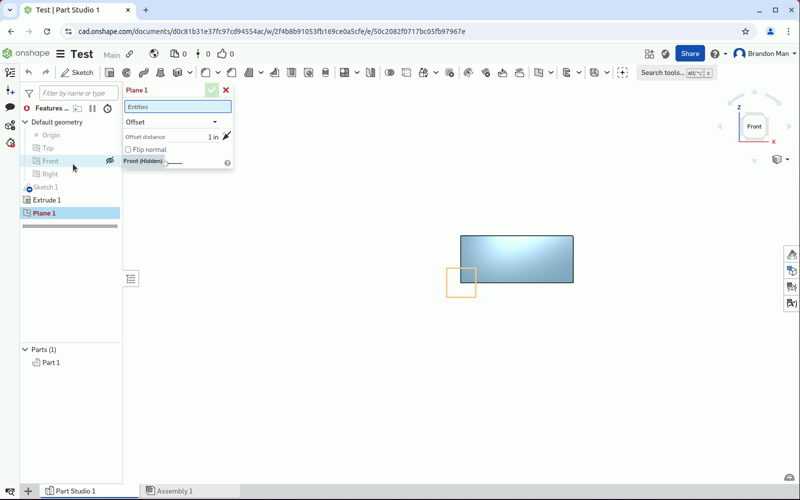
click(73, 163)
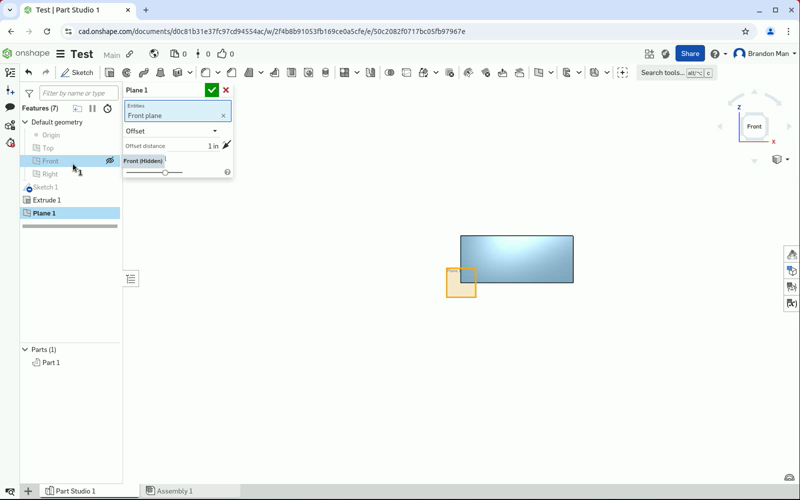
key(tab, 2)
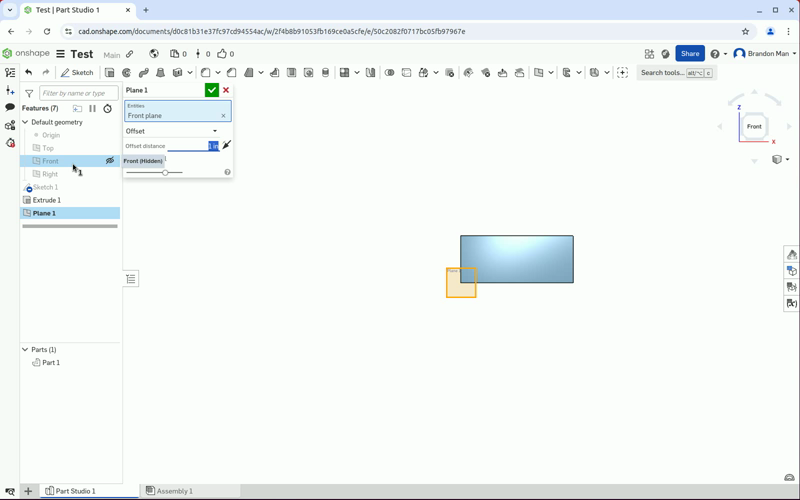
text(1.695)
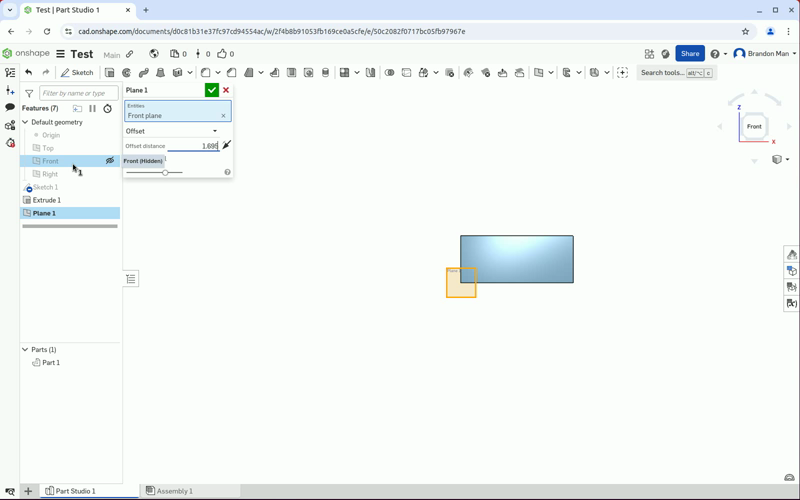
key(enter, 2)
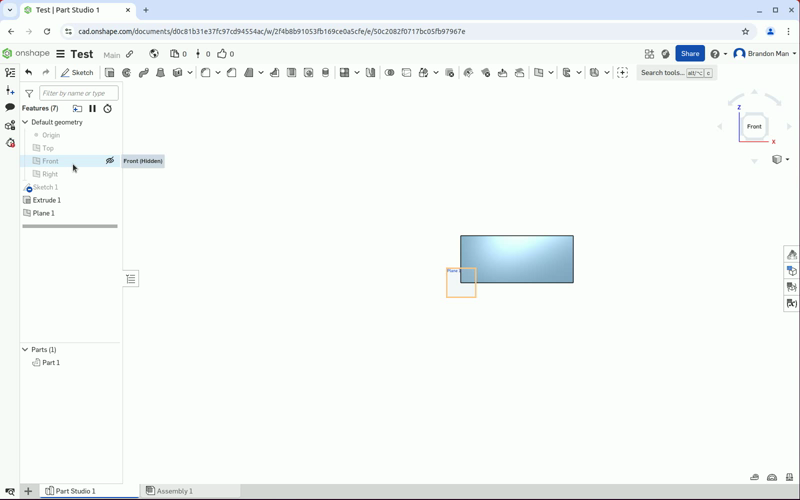
key(shift+s)
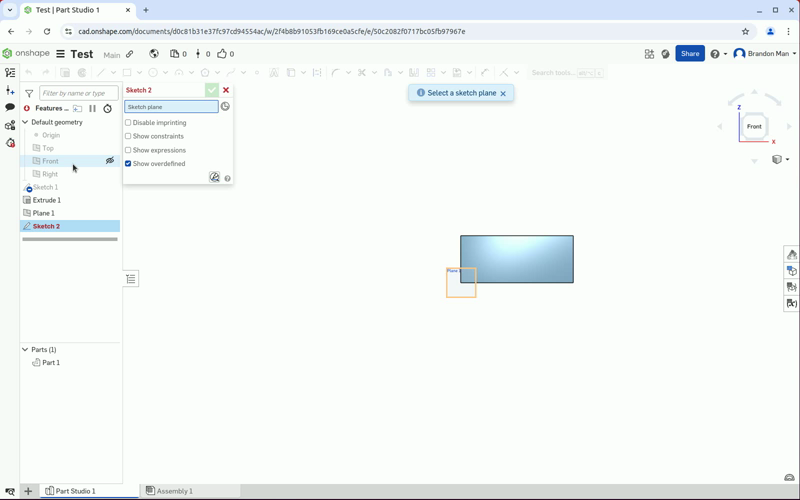
mouse_move(73, 215)
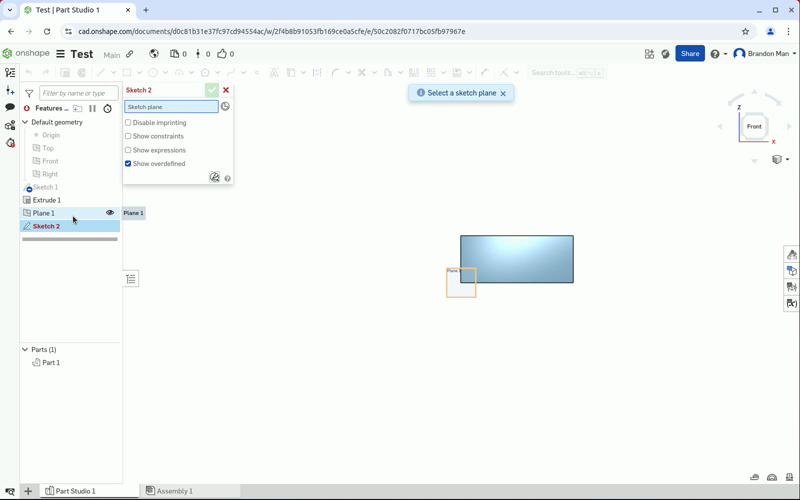
click(73, 215)
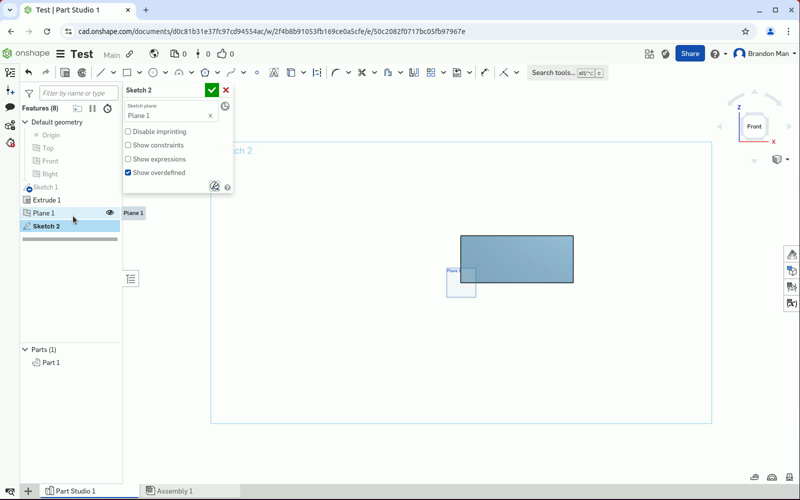
mouse_move(73, 352)
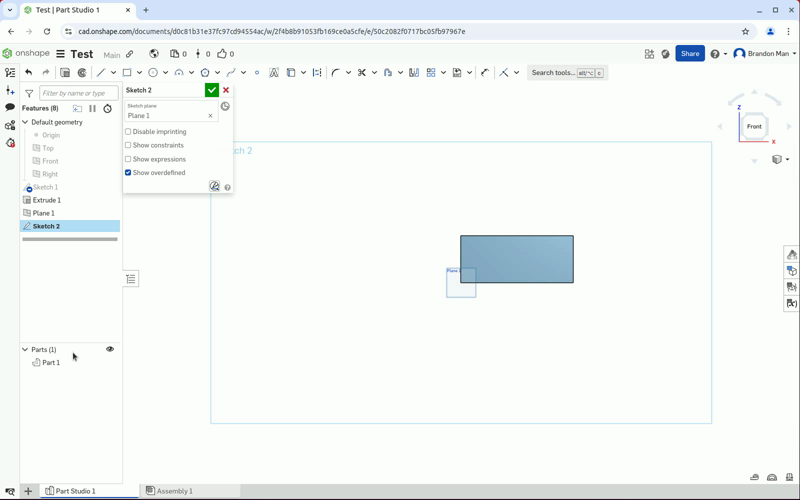
key(y)
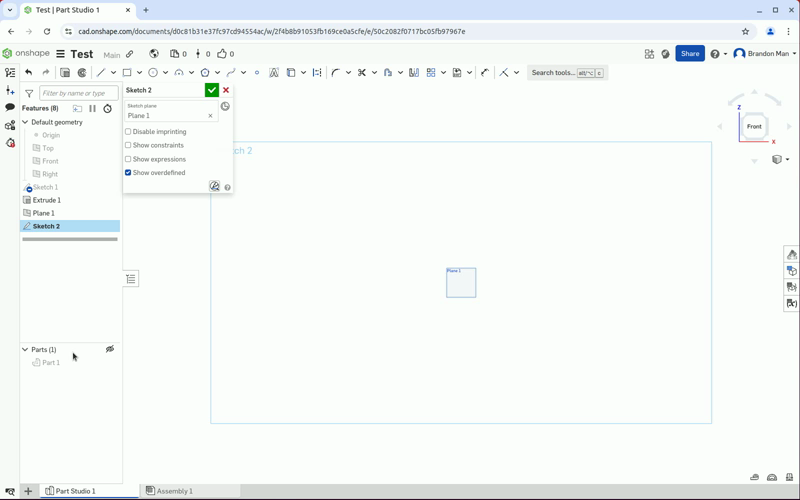
key(c)
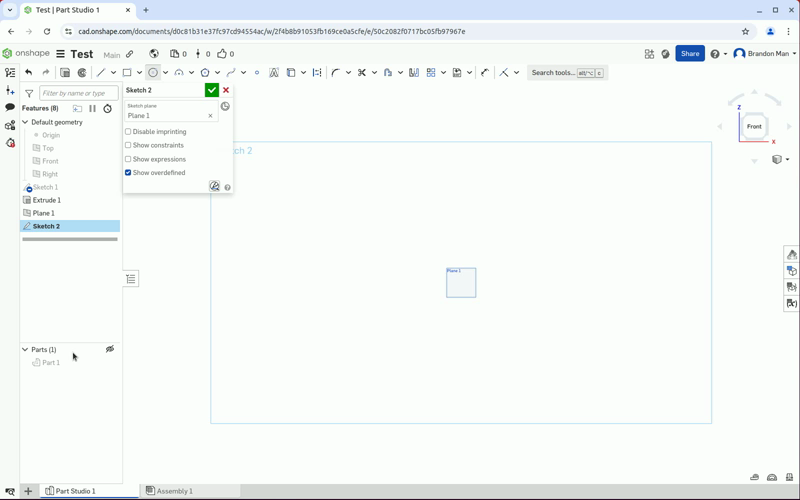
key_down(shift)
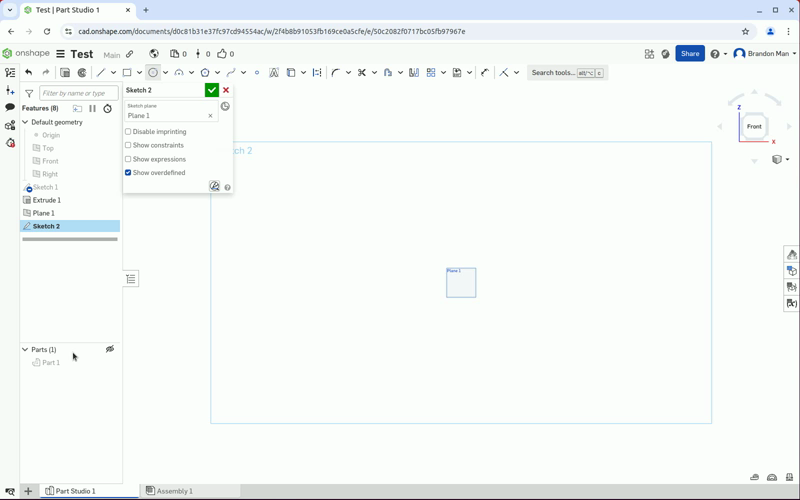
mouse_move(482, 261)
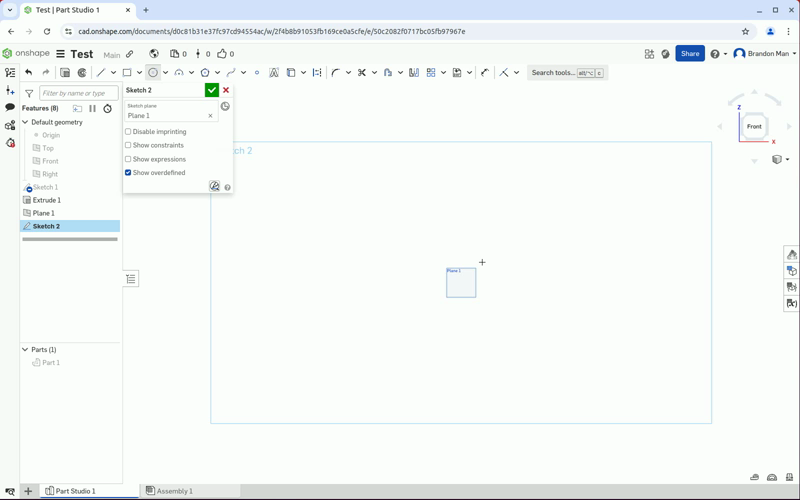
click(482, 261)
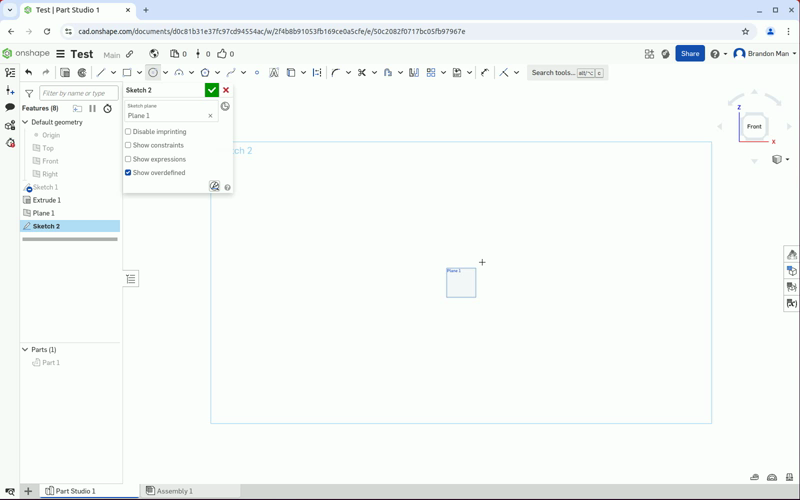
key_up(shift)
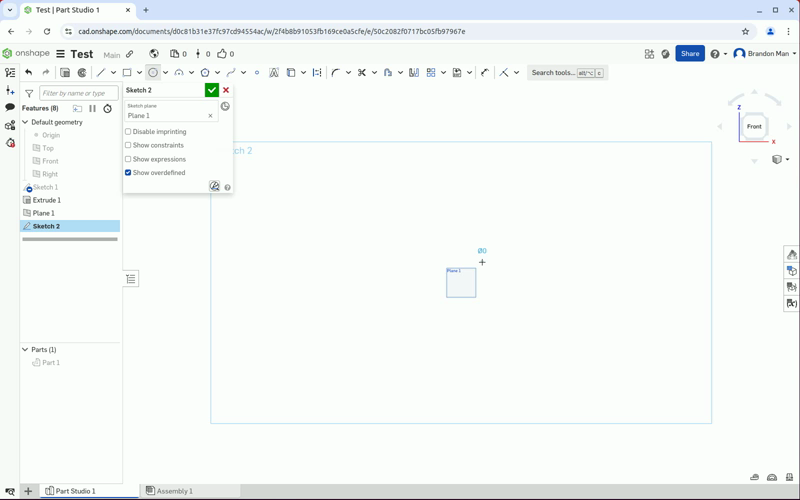
mouse_move(493, 261)
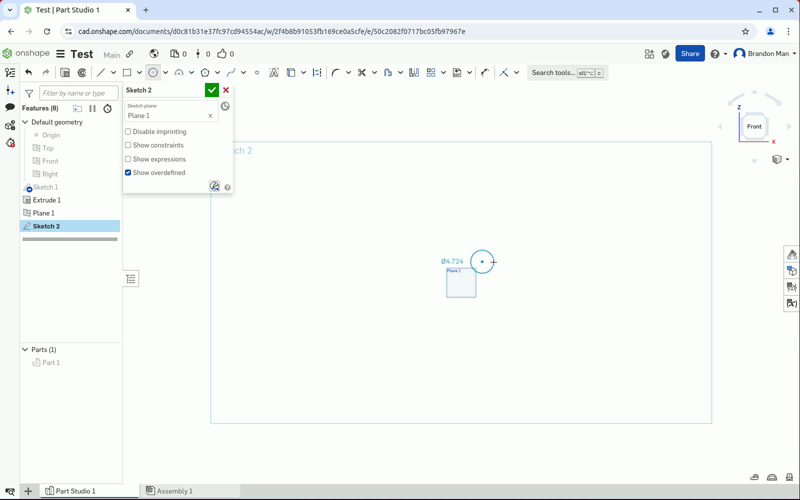
click(493, 261)
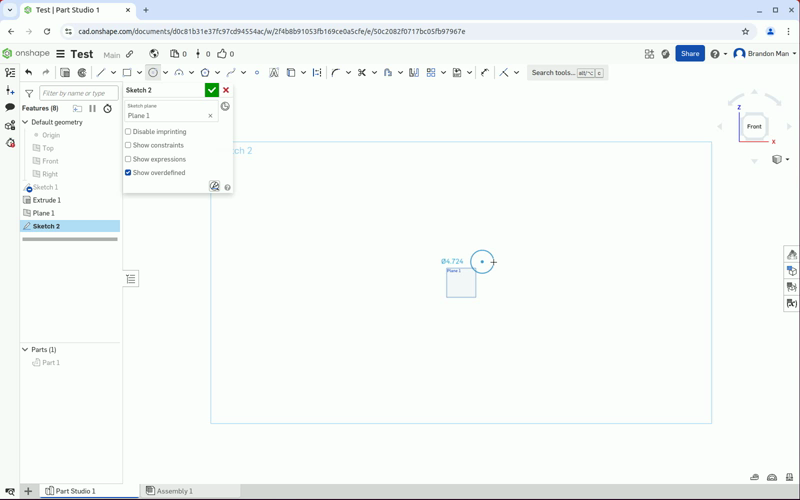
key(esc)
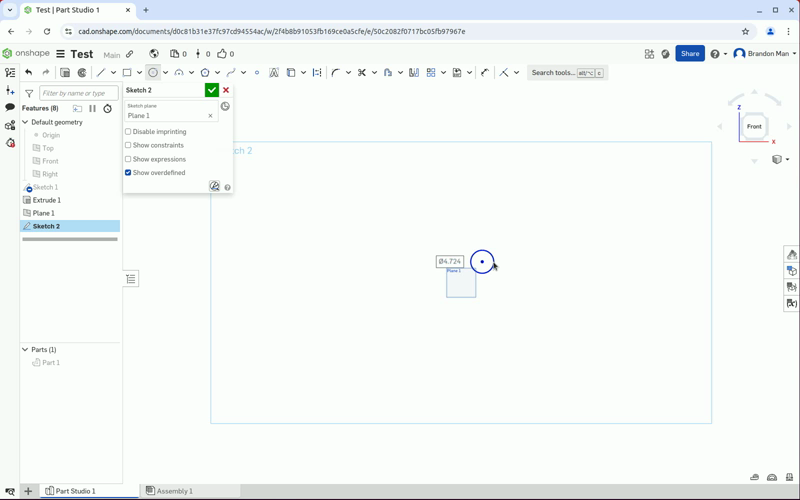
mouse_move(479, 260)
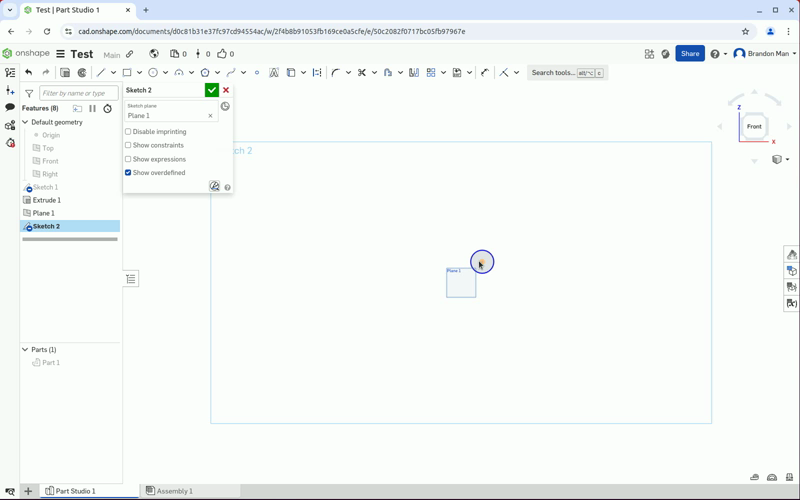
scroll(6)
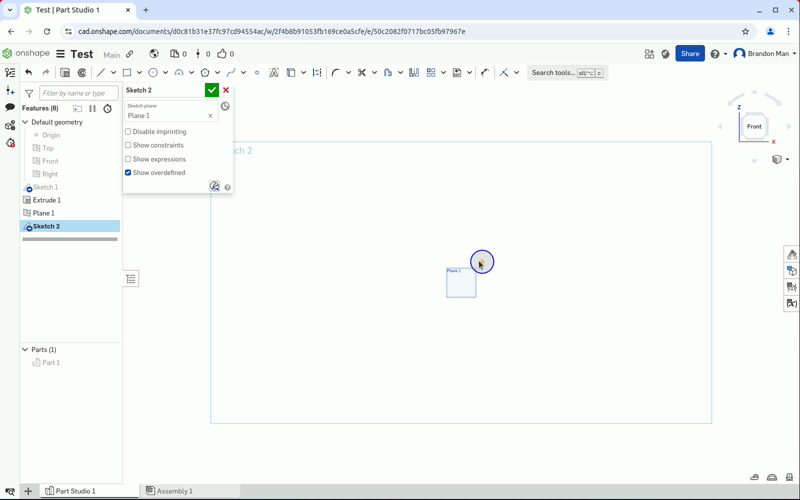
scroll(6)
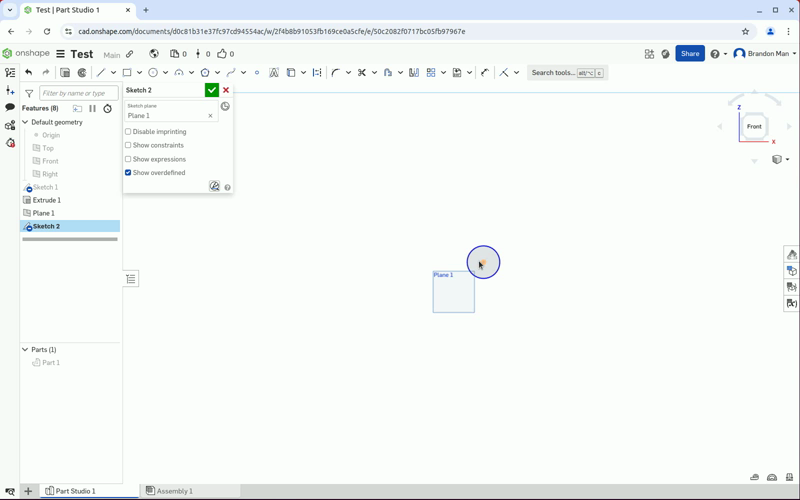
scroll(6)
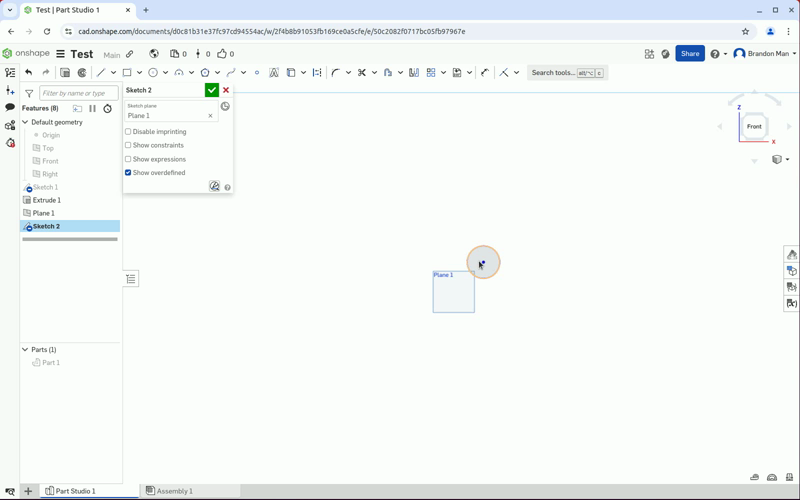
scroll(6)
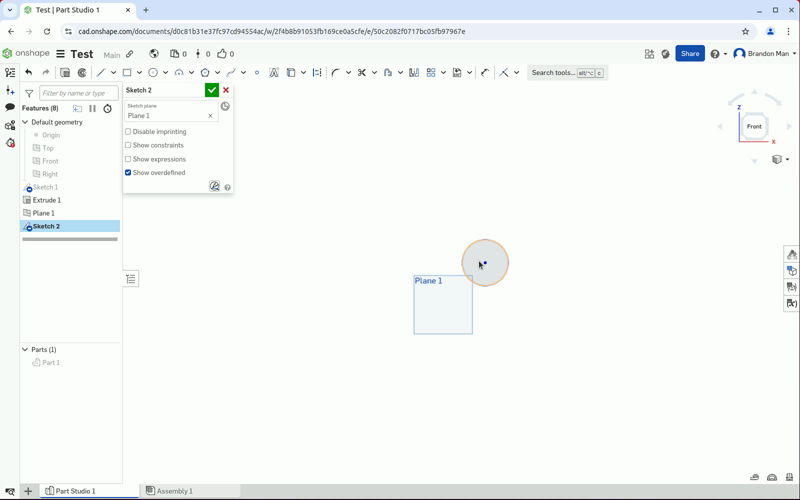
scroll(6)
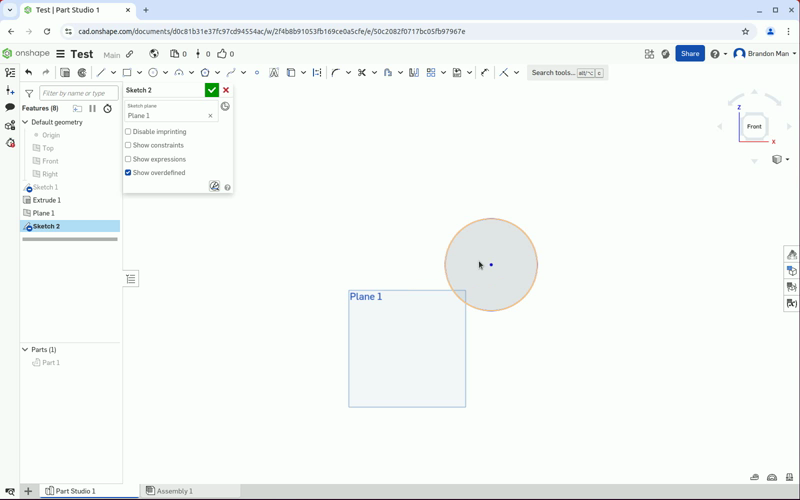
scroll(6)
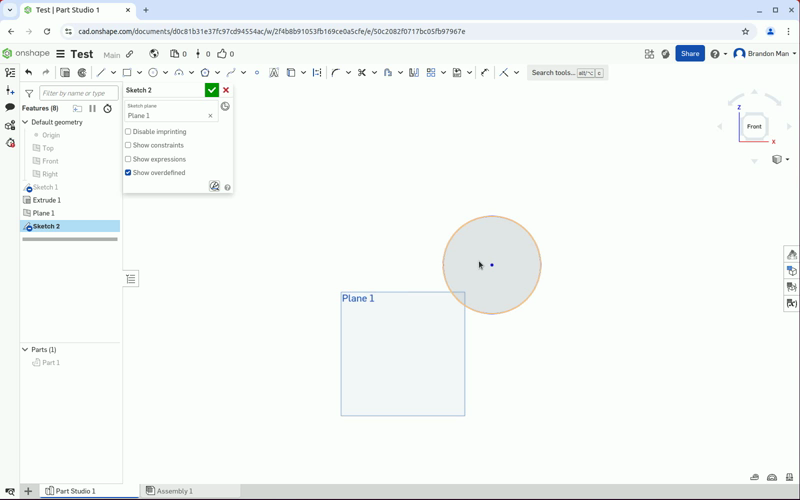
scroll(6)
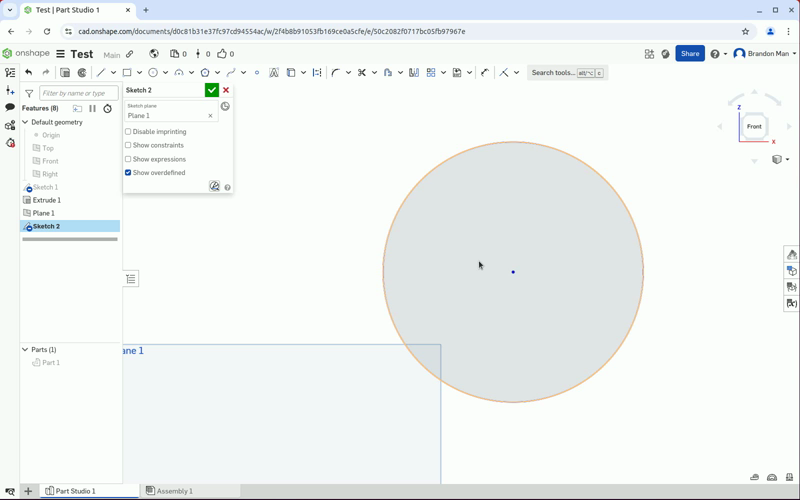
click(479, 260)
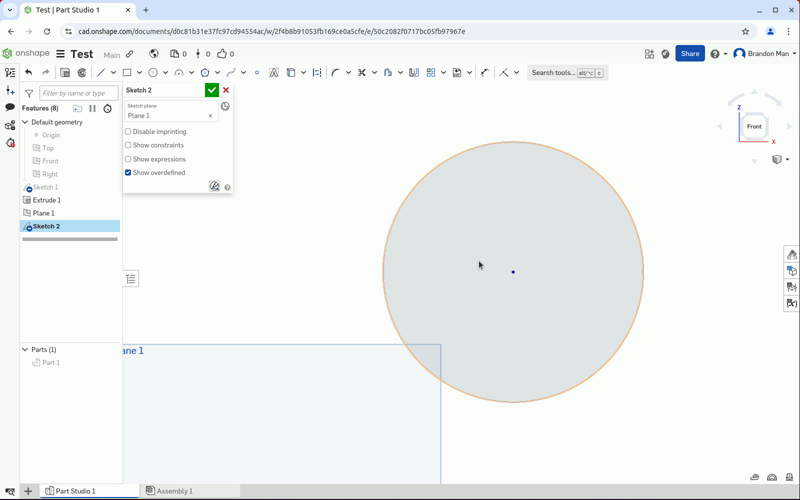
scroll(-6)
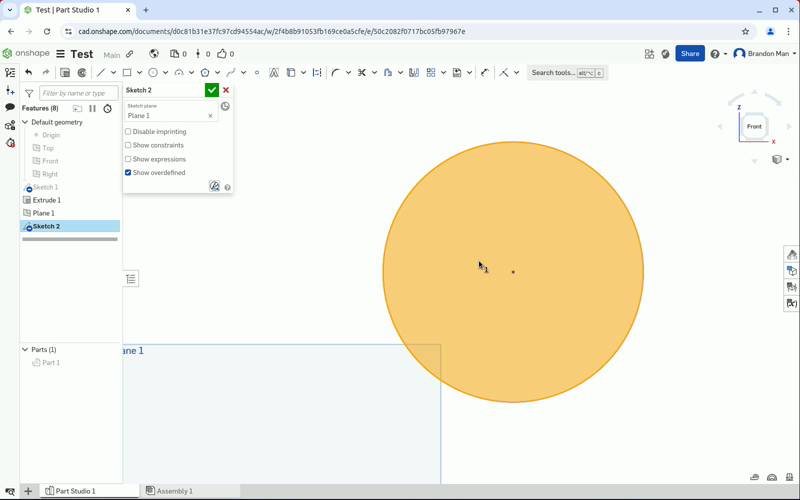
scroll(-6)
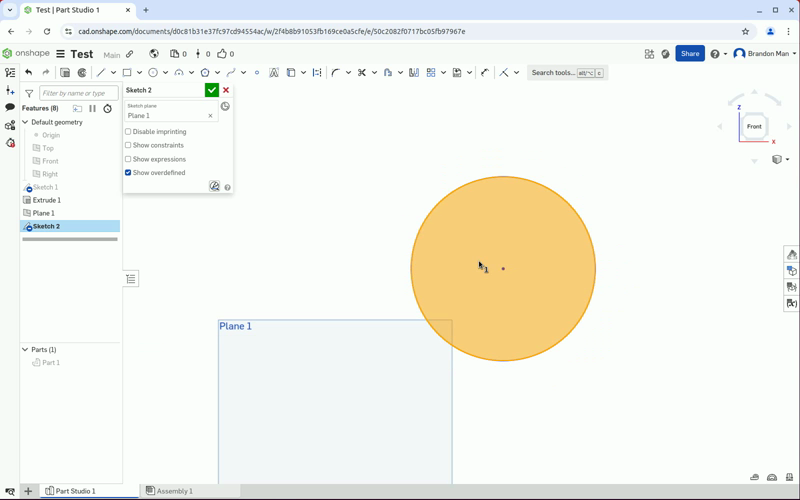
scroll(-6)
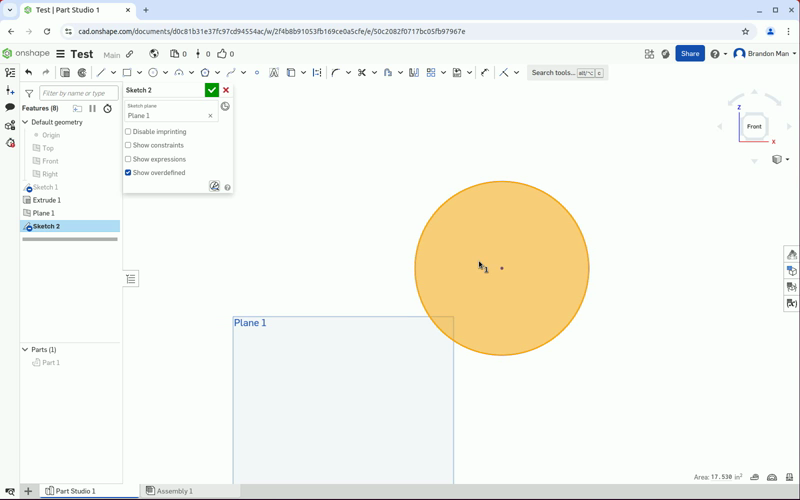
scroll(-6)
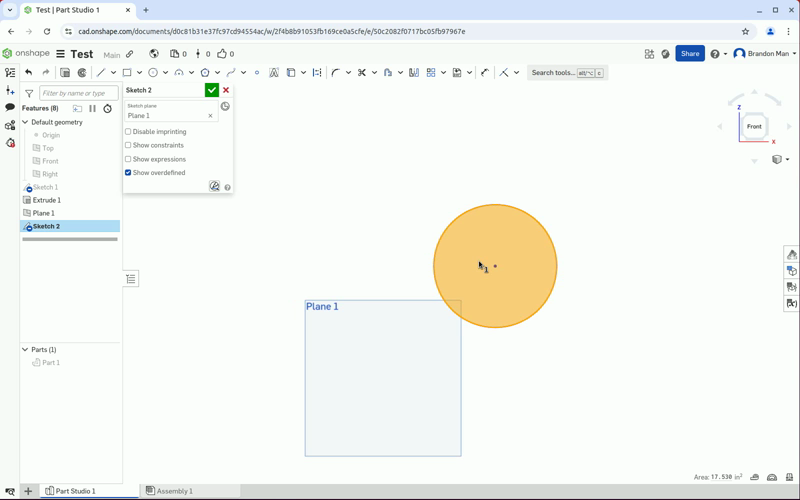
scroll(-6)
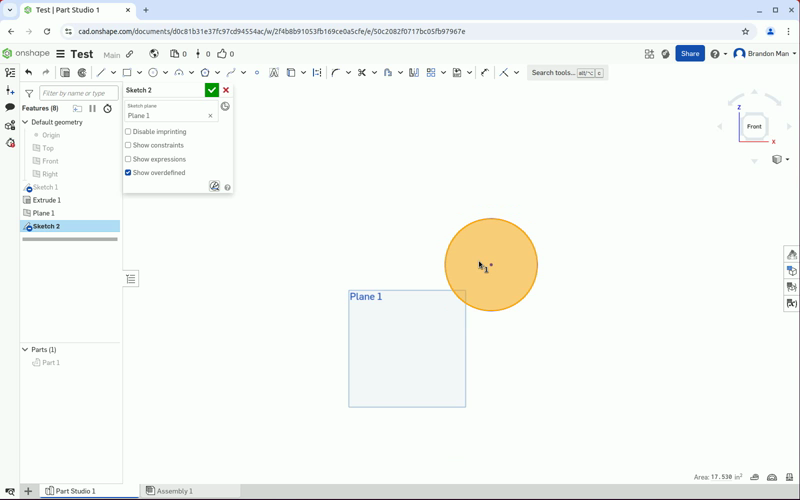
scroll(-6)
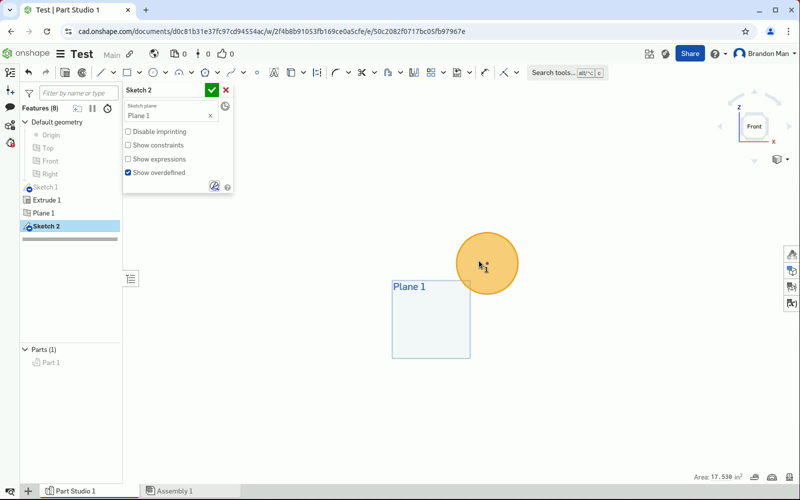
scroll(-6)
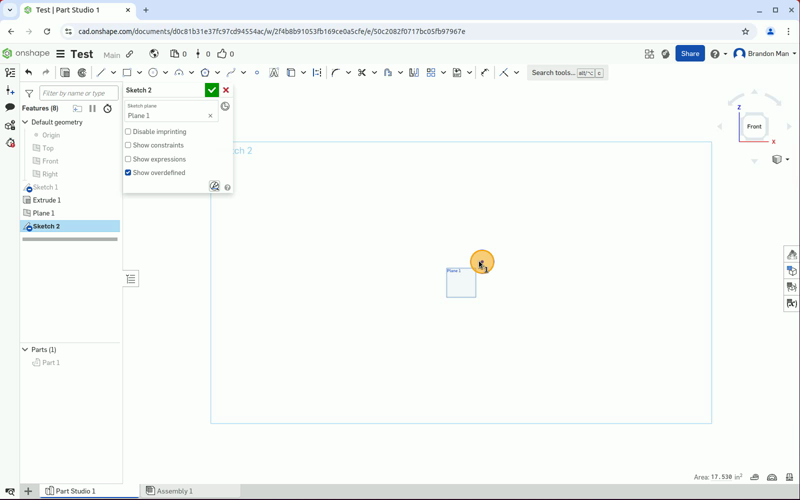
mouse_move(73, 352)
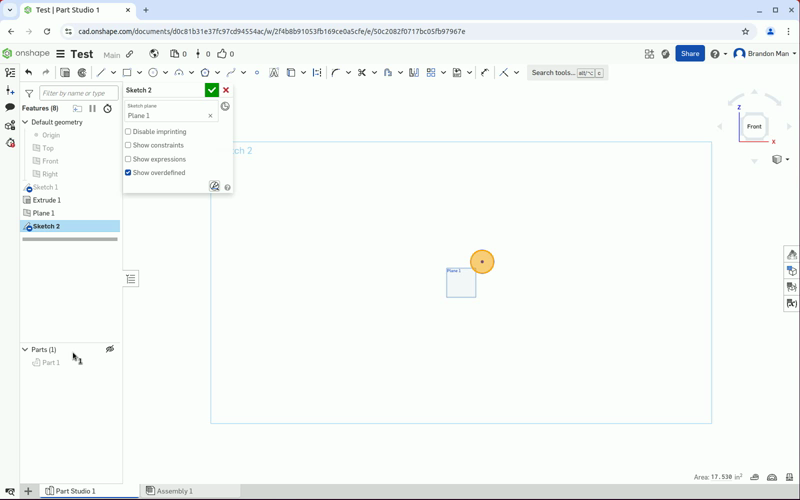
key(shift+y)
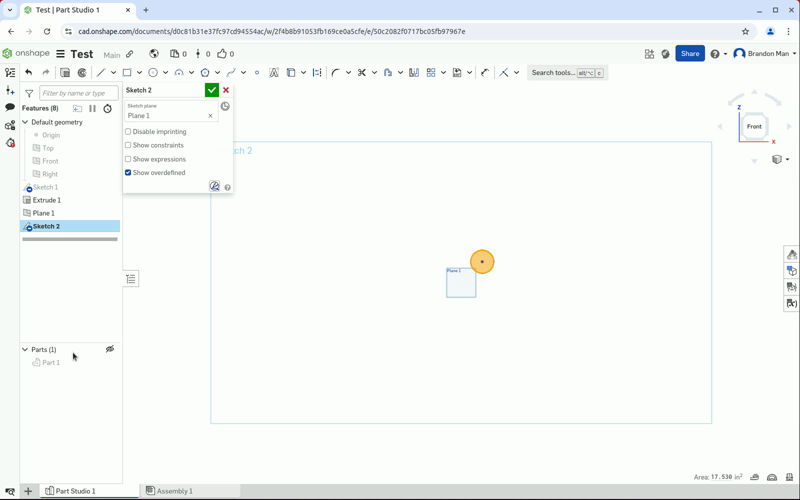
key(shift+e)
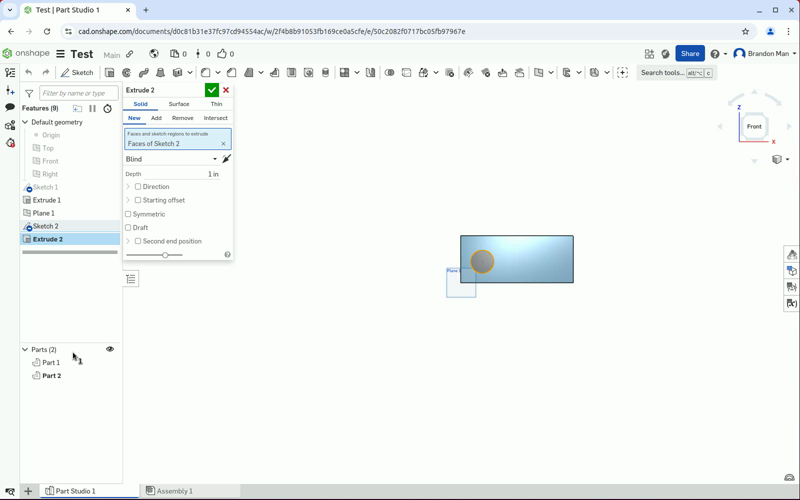
mouse_move(143, 106)
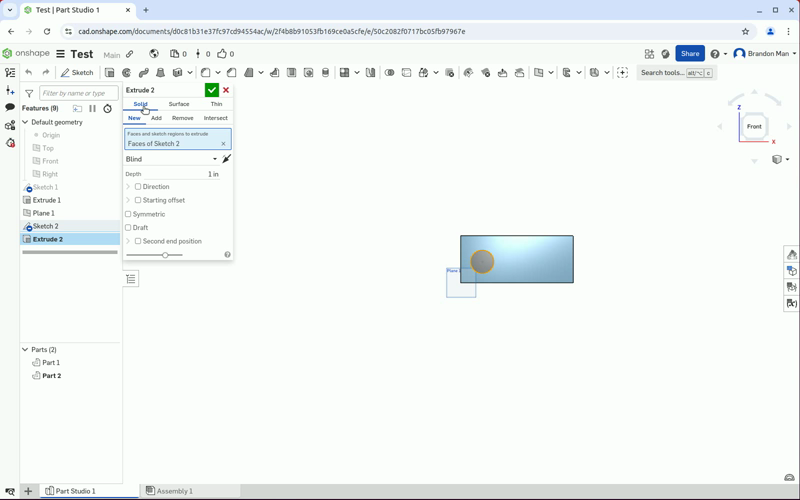
click(143, 106)
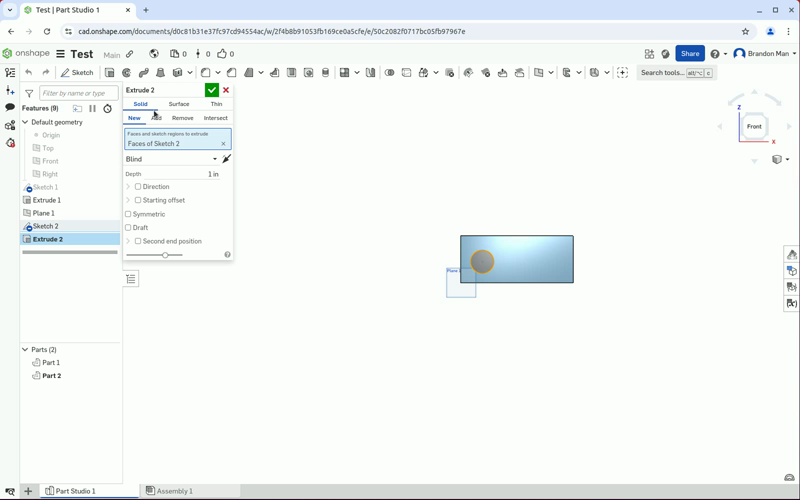
mouse_move(186, 120)
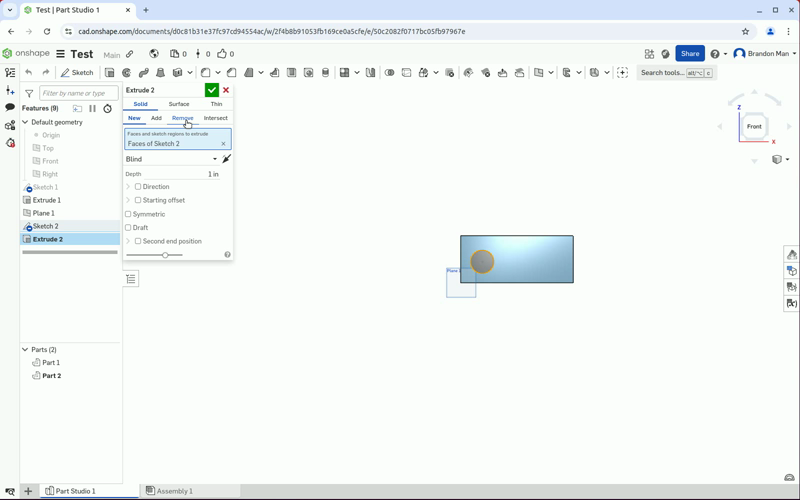
click(186, 120)
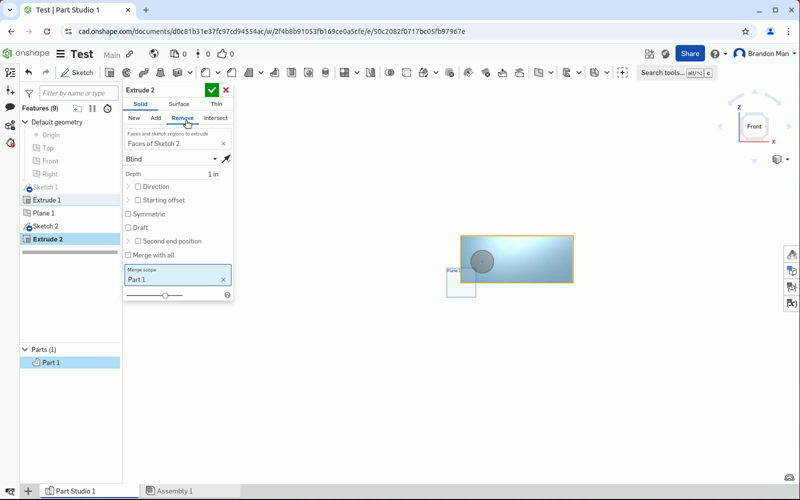
key(tab, 4)
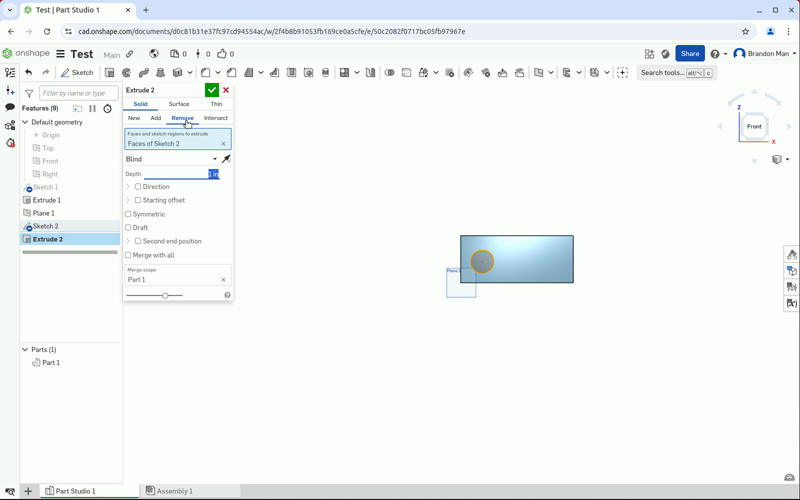
text(2.166)
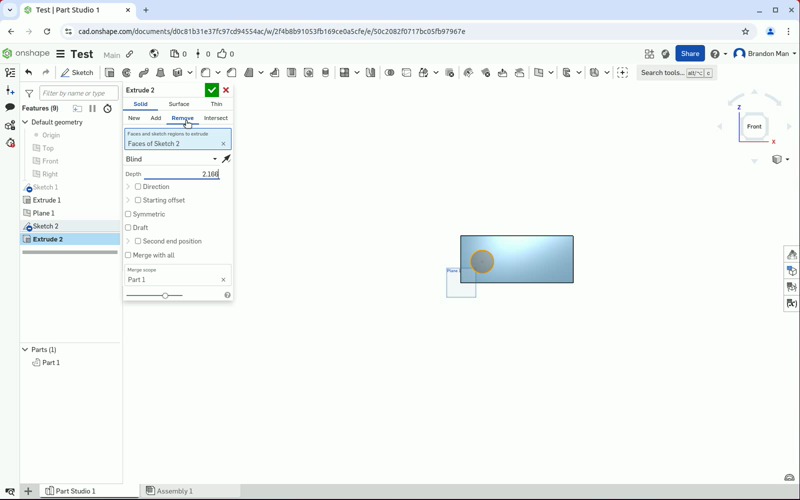
key(tab, 6)
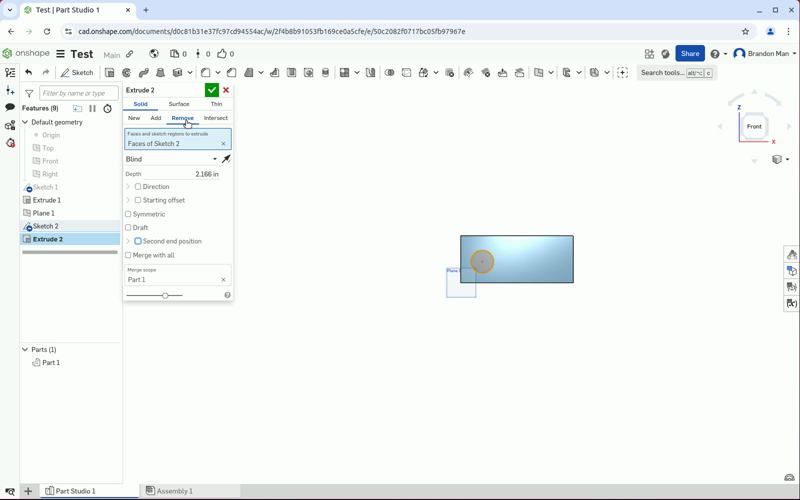
key(space)
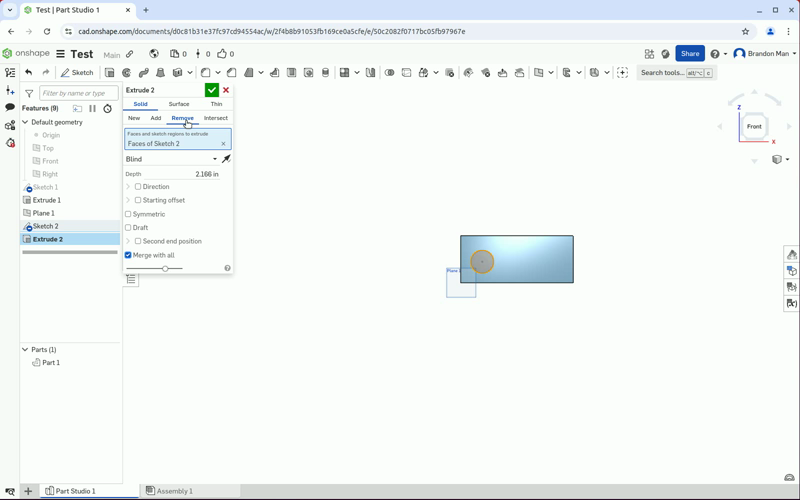
key(enter)
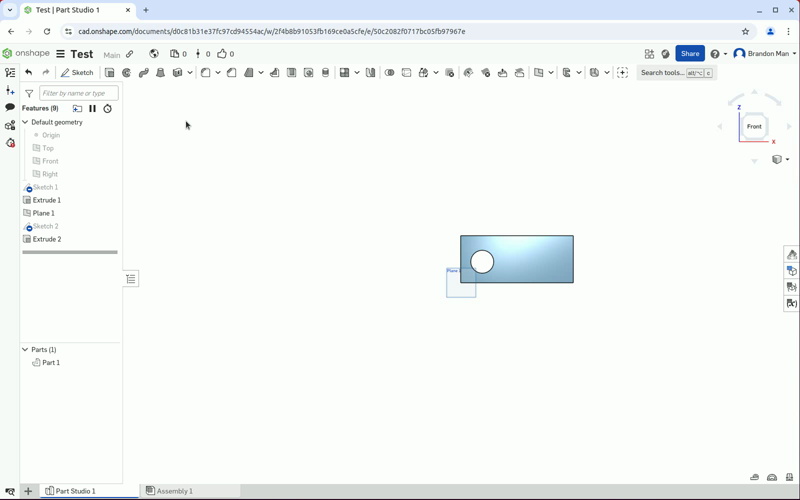
key(shift+h)
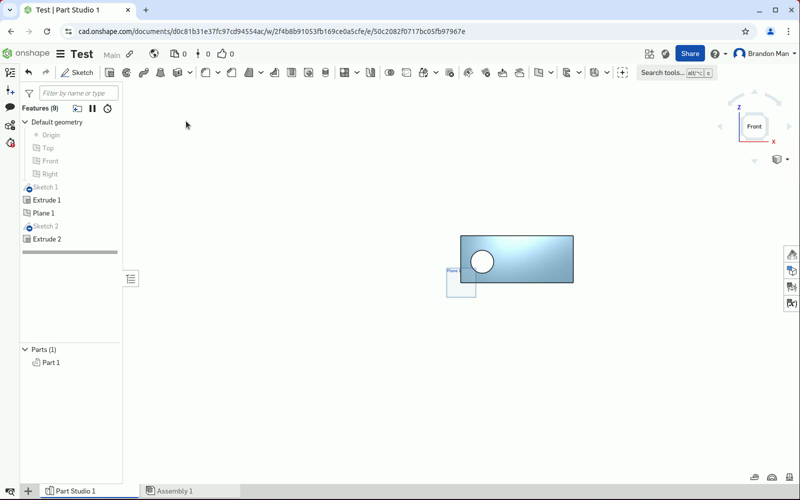
key(shift+h)
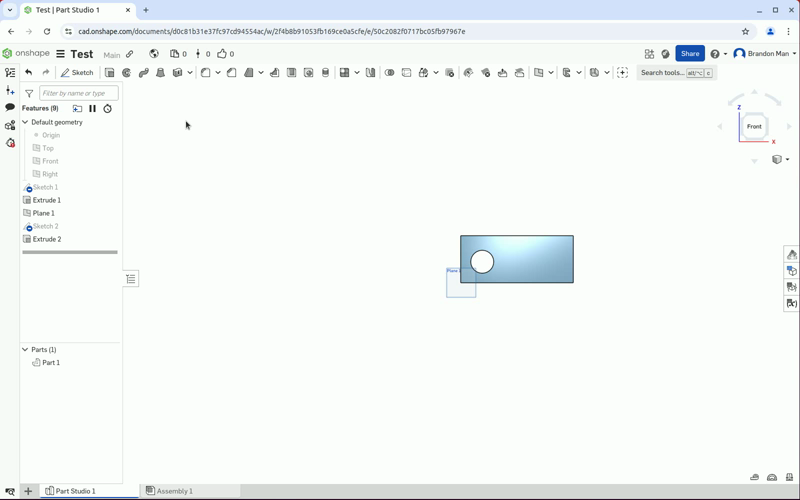
mouse_move(73, 189)
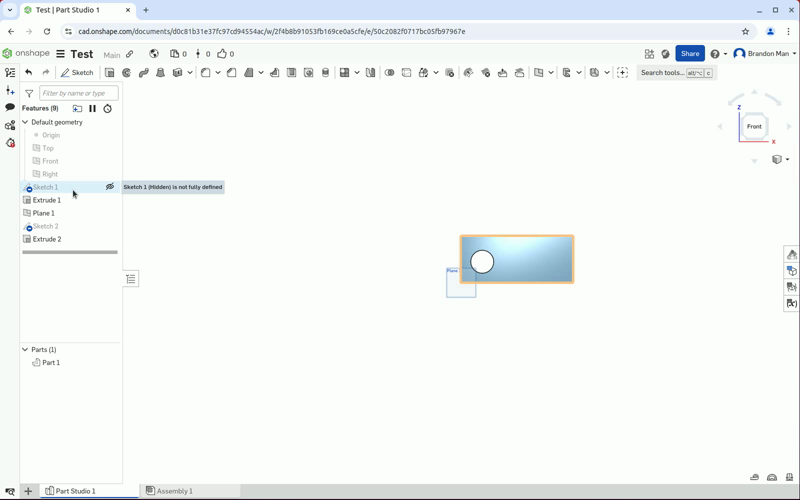
click(73, 189)
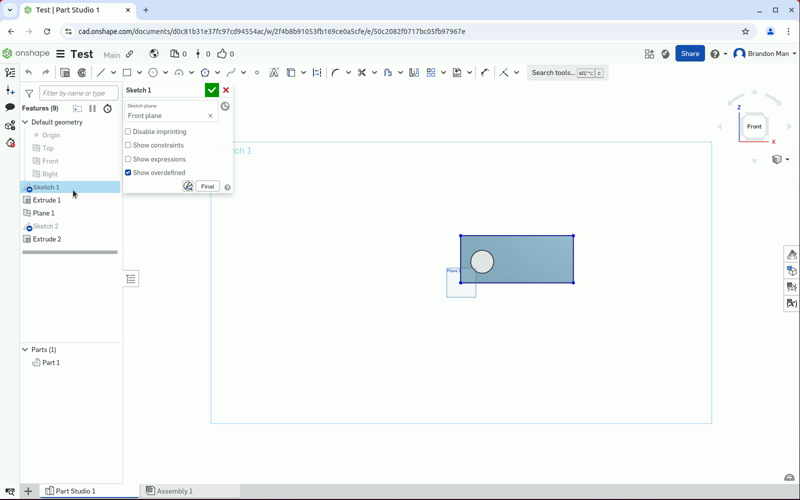
mouse_move(229, 92)
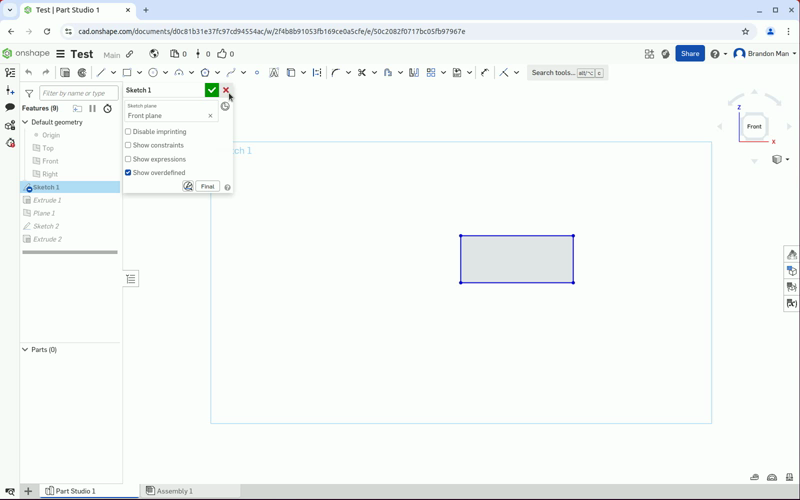
click(229, 92)
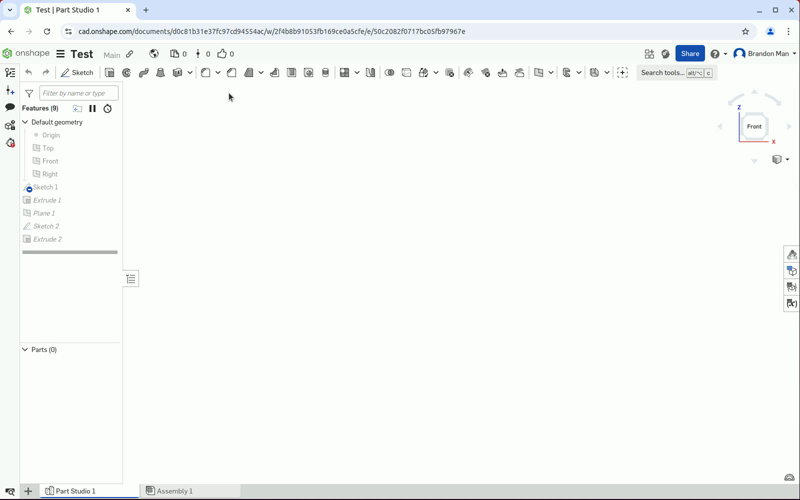
key(shift+s)
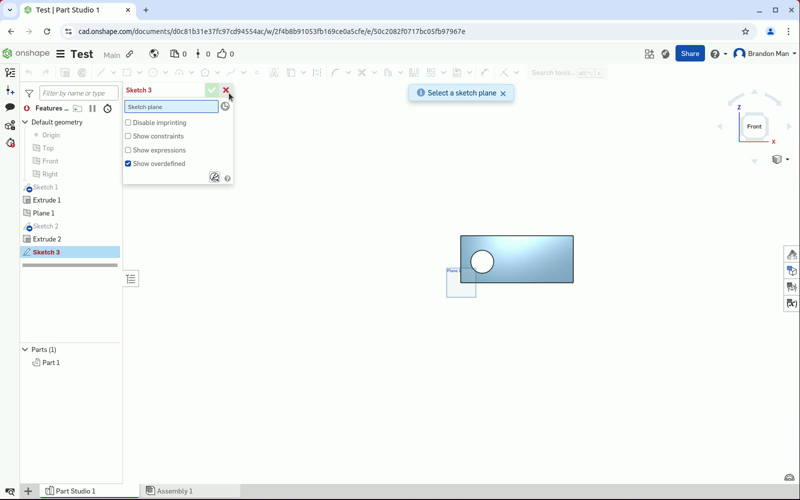
mouse_move(73, 215)
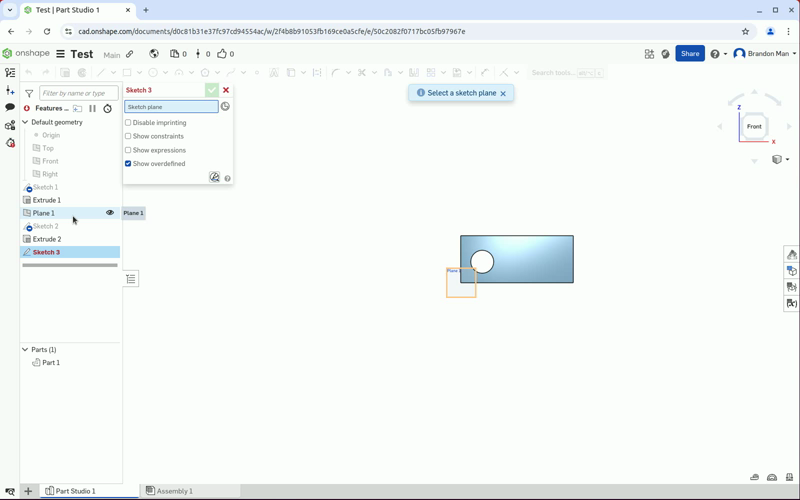
click(73, 215)
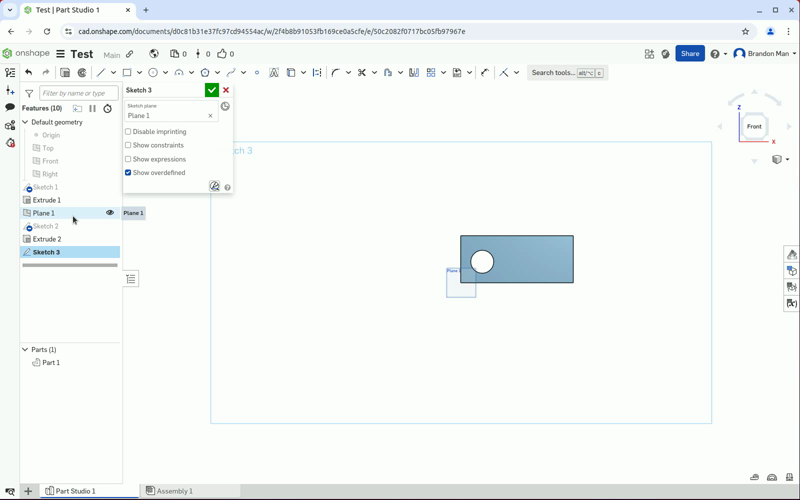
mouse_move(73, 352)
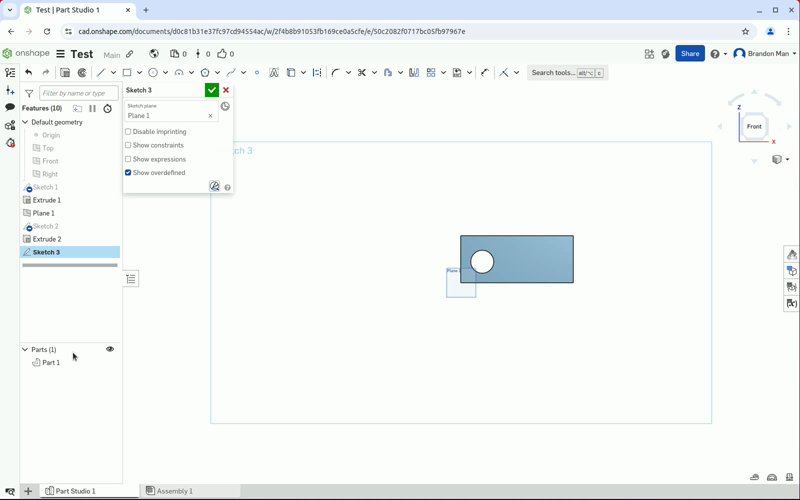
key(y)
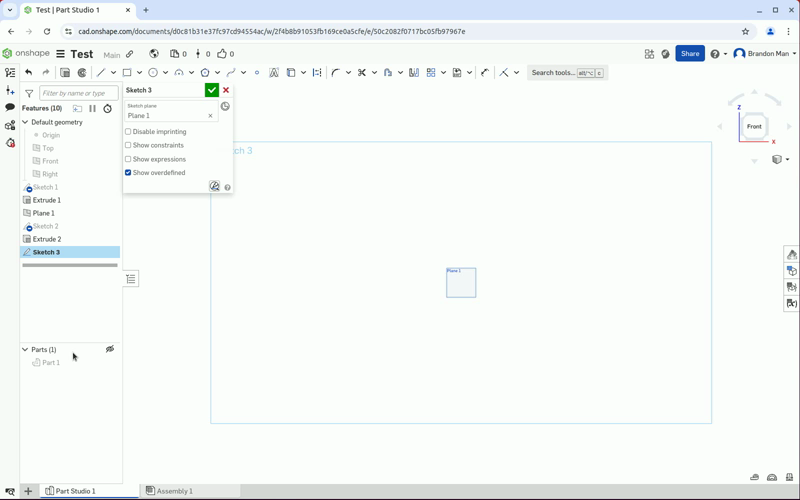
key(c)
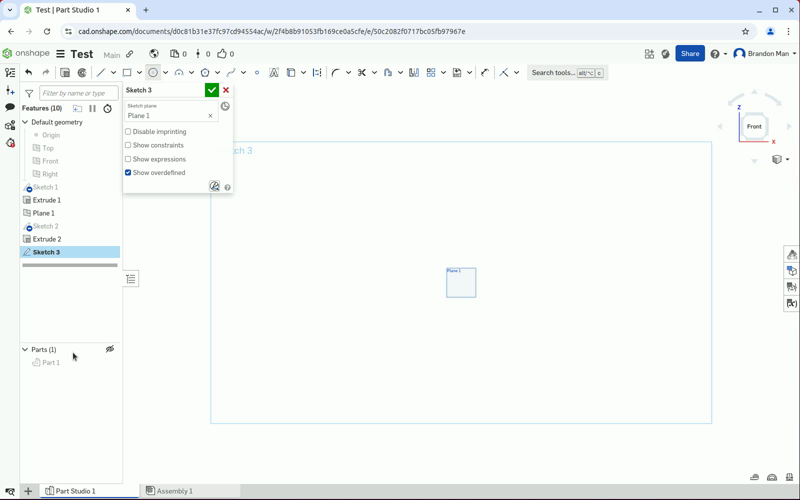
key_down(shift)
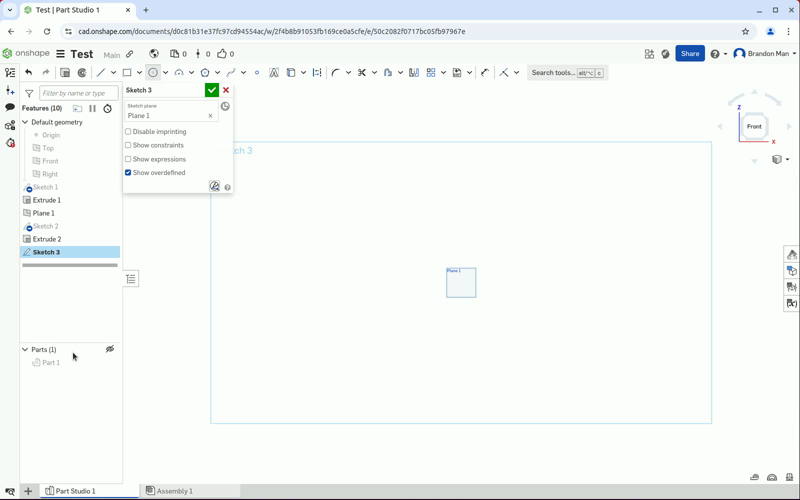
mouse_move(552, 261)
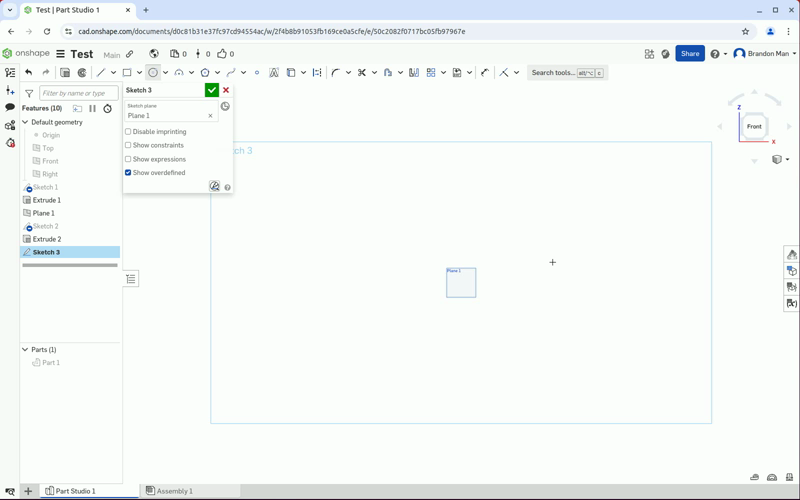
click(552, 261)
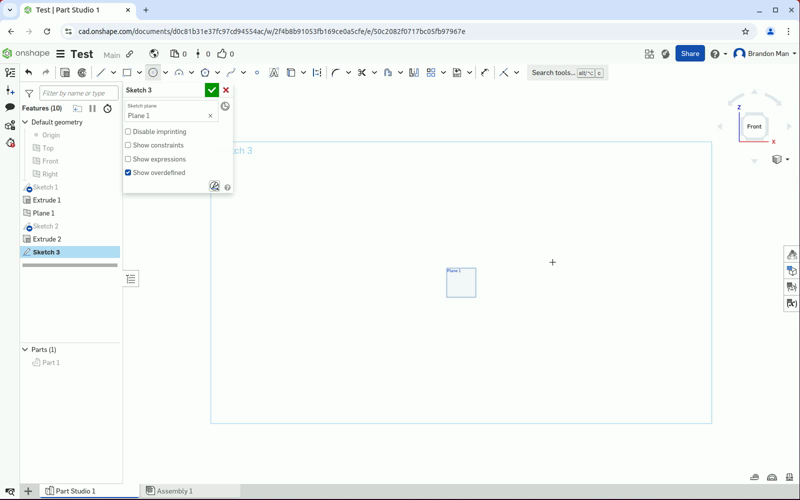
key_up(shift)
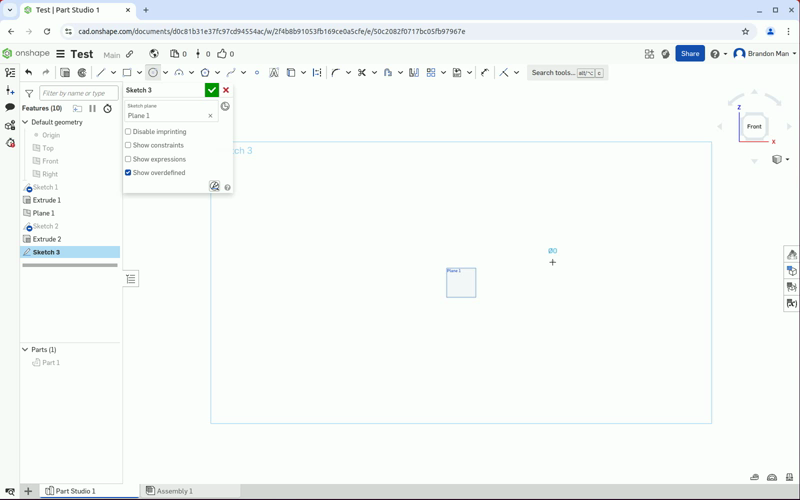
mouse_move(563, 261)
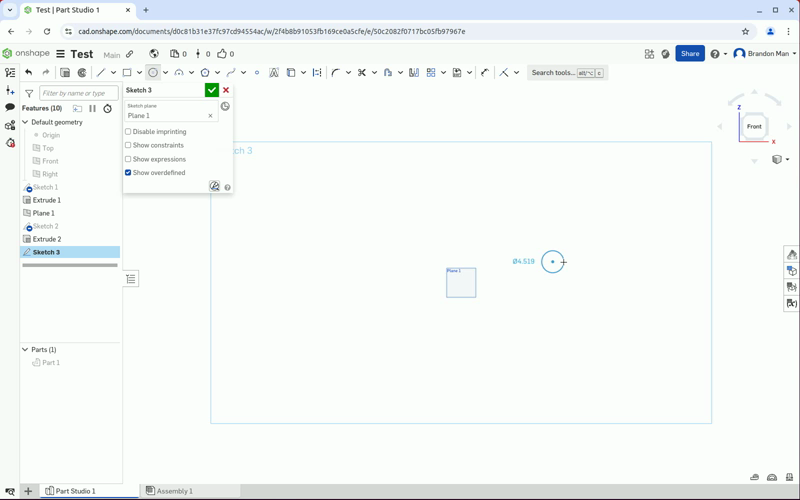
click(563, 261)
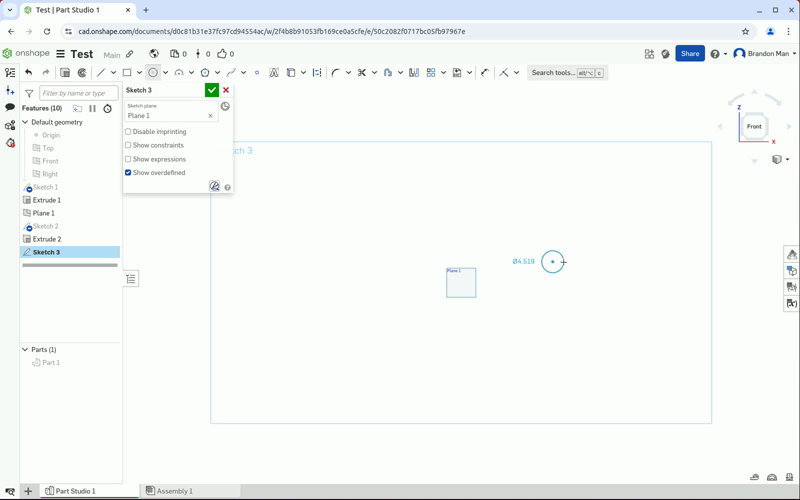
key(esc)
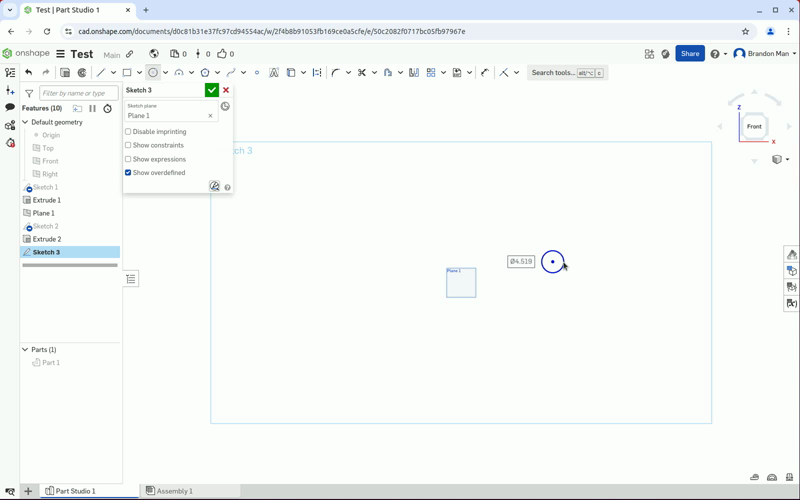
mouse_move(554, 264)
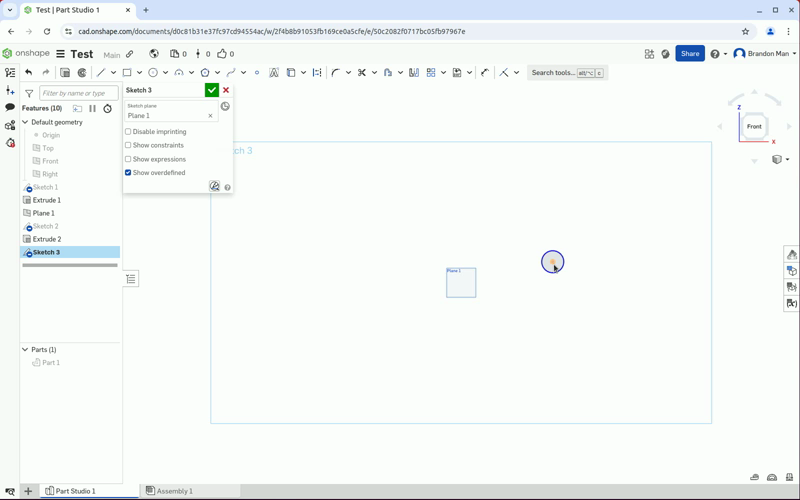
scroll(6)
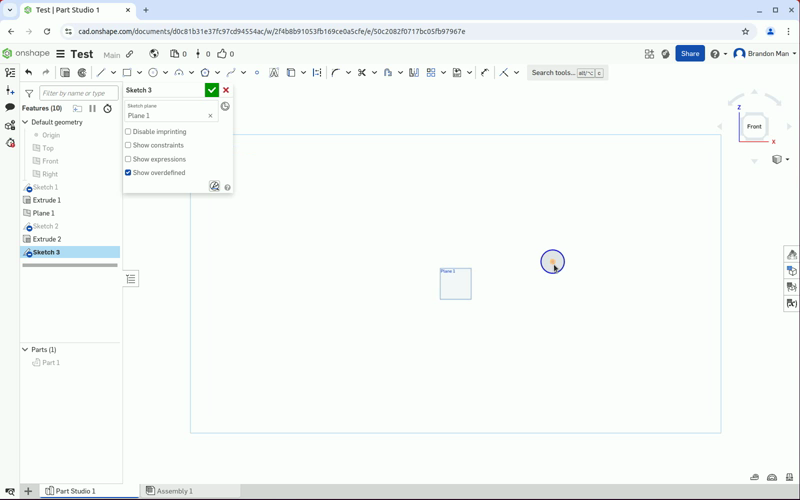
scroll(6)
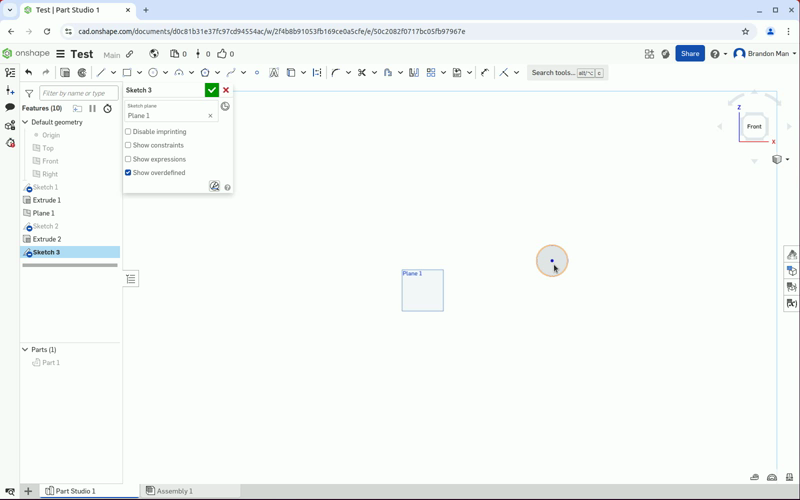
scroll(6)
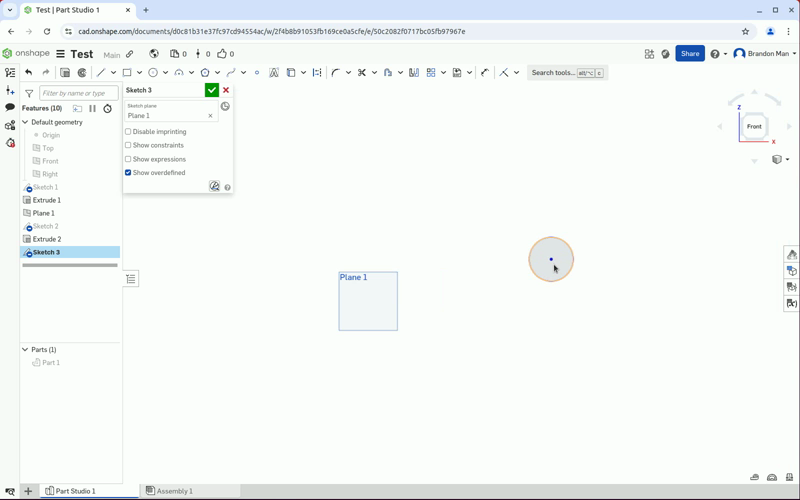
scroll(6)
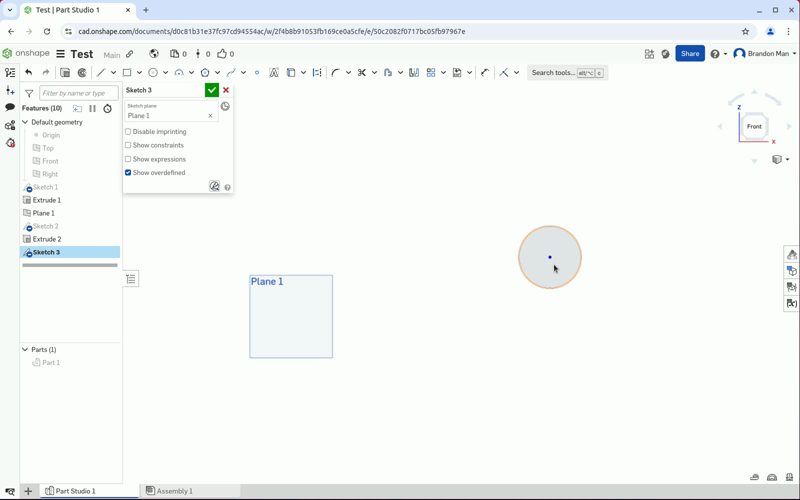
scroll(6)
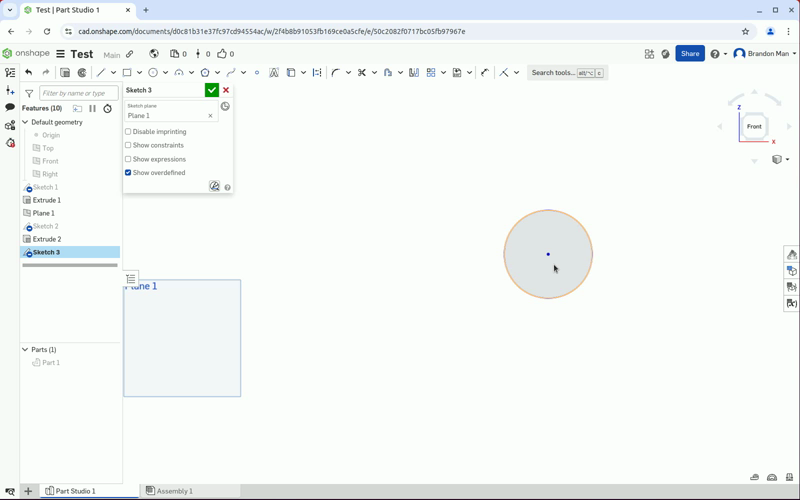
scroll(6)
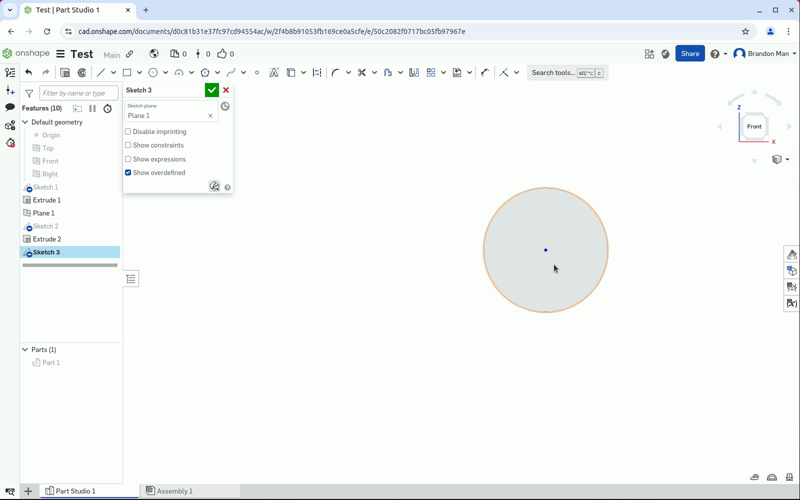
scroll(6)
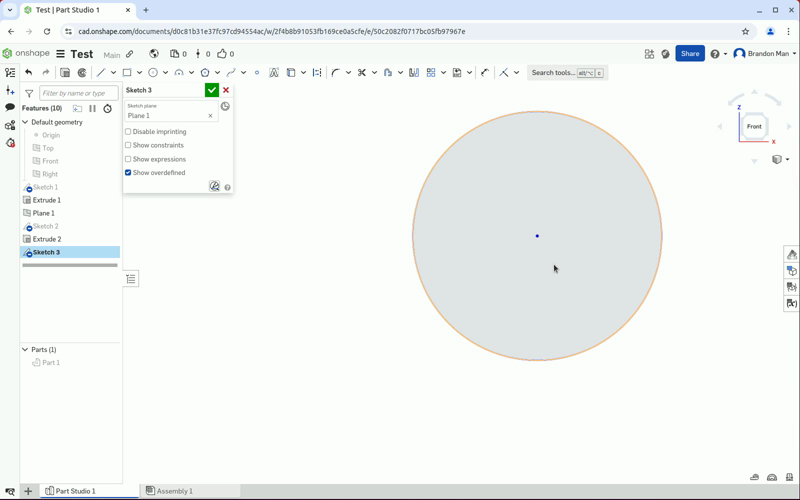
click(554, 264)
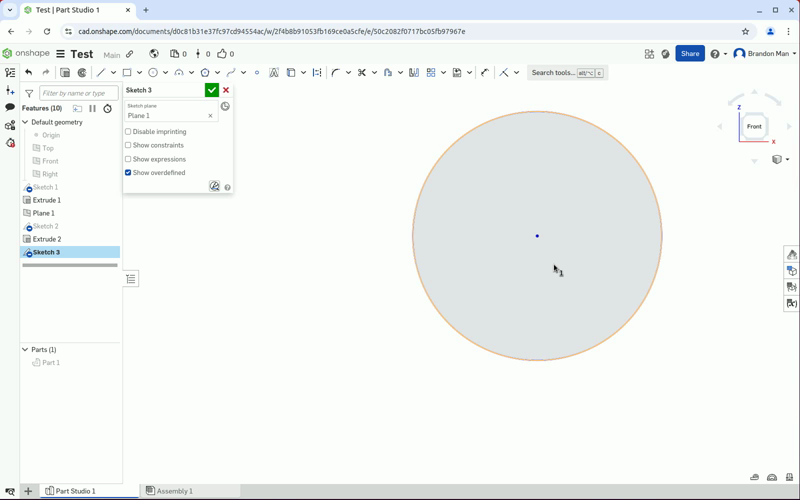
scroll(-6)
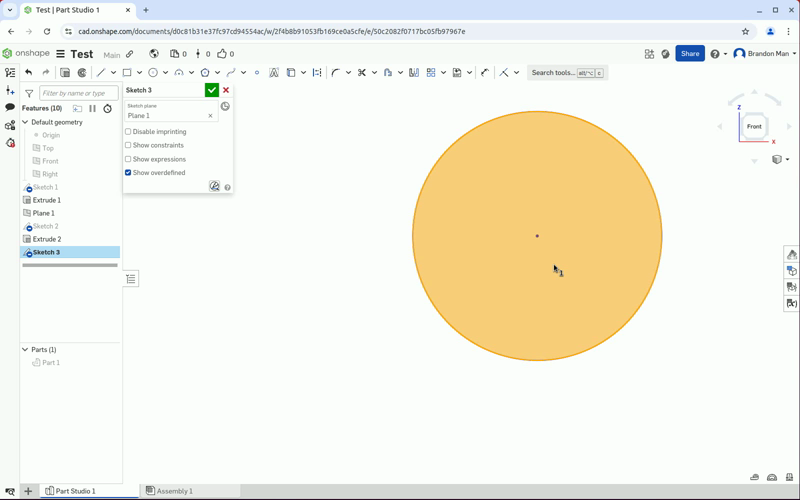
scroll(-6)
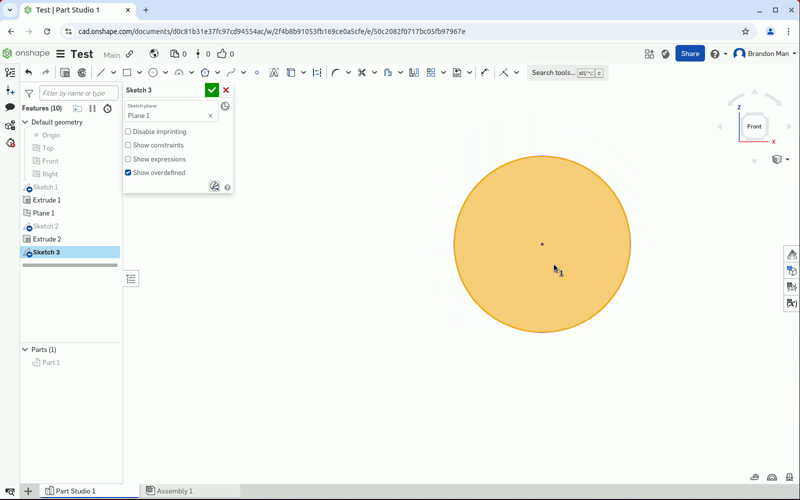
scroll(-6)
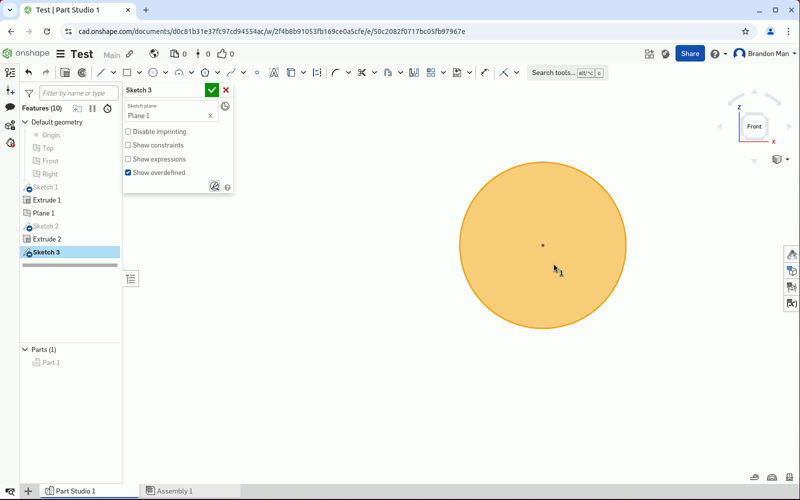
scroll(-6)
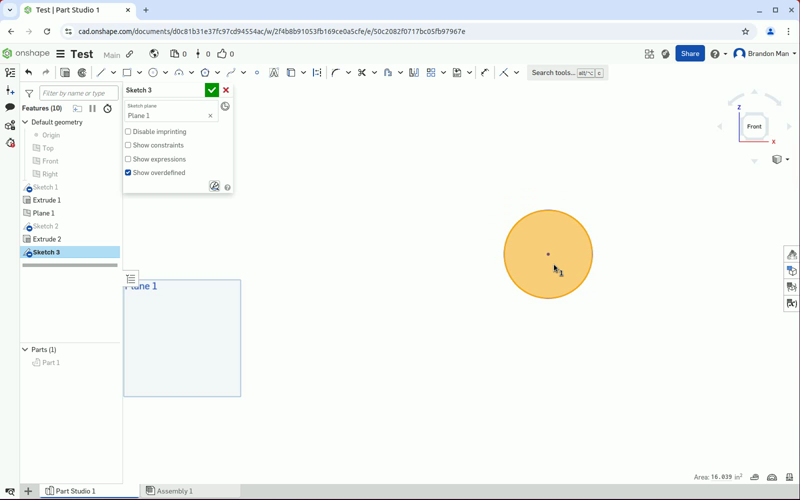
scroll(-6)
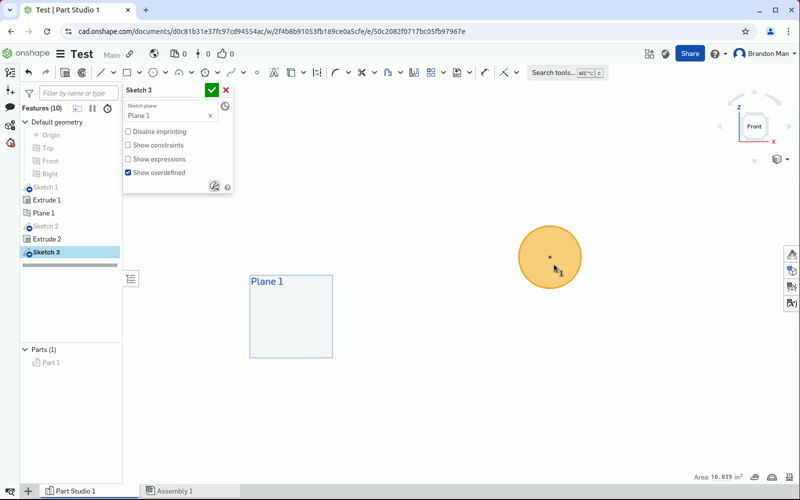
scroll(-6)
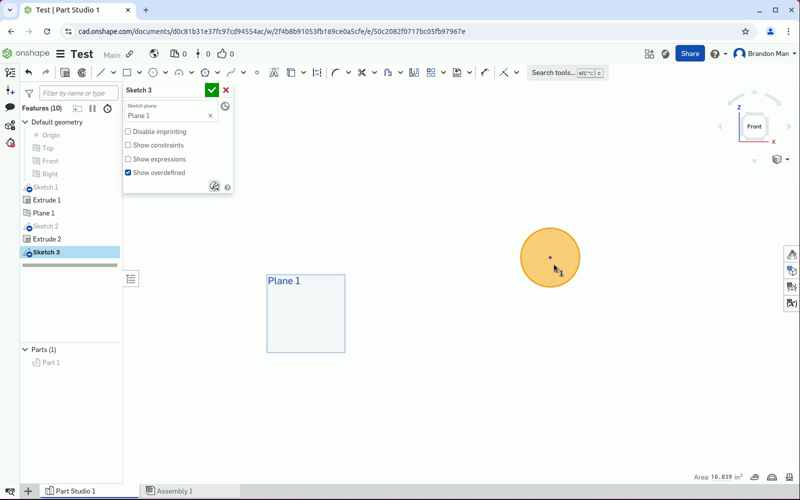
scroll(-6)
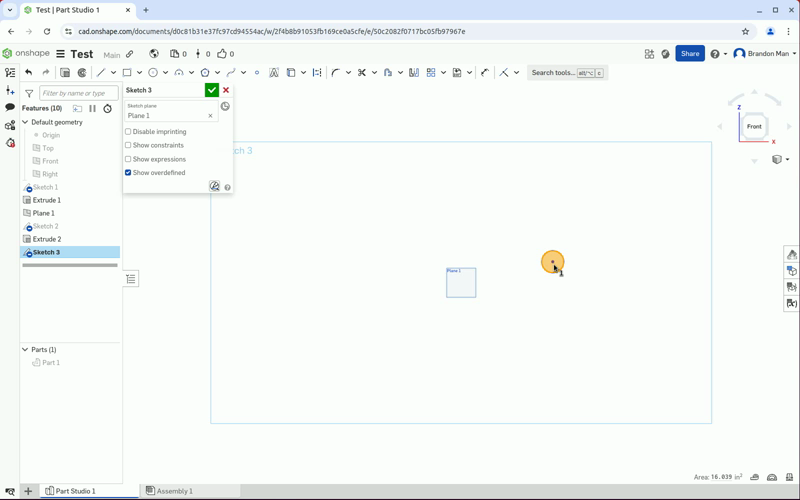
mouse_move(73, 352)
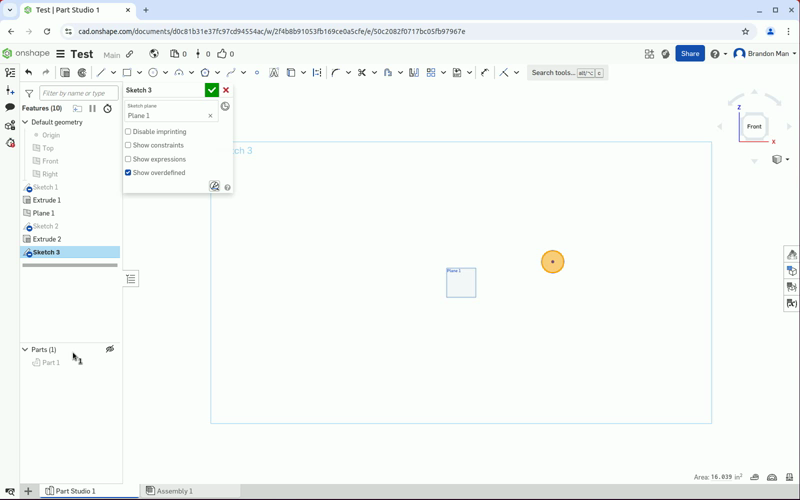
key(shift+y)
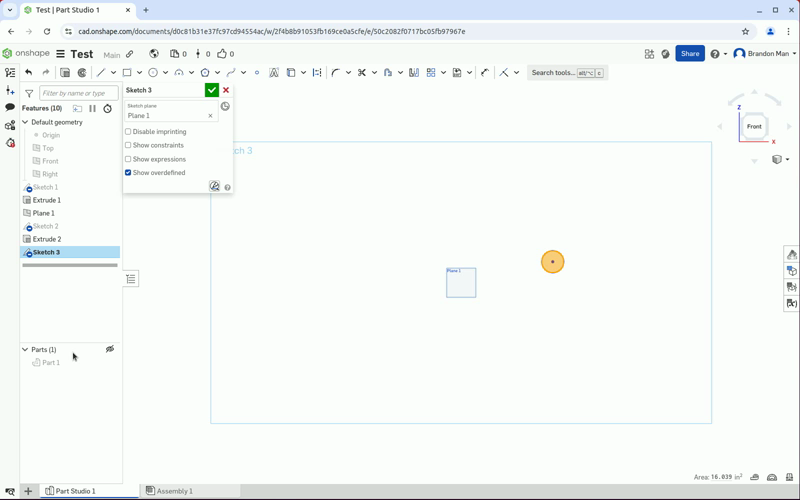
key(shift+e)
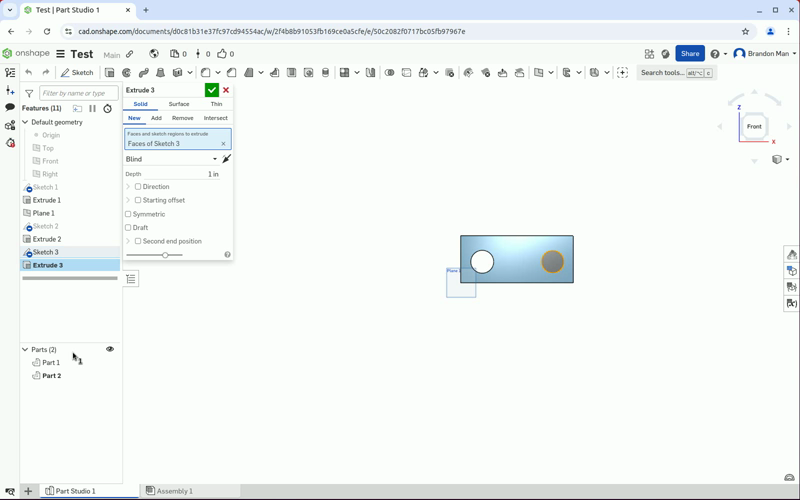
mouse_move(143, 106)
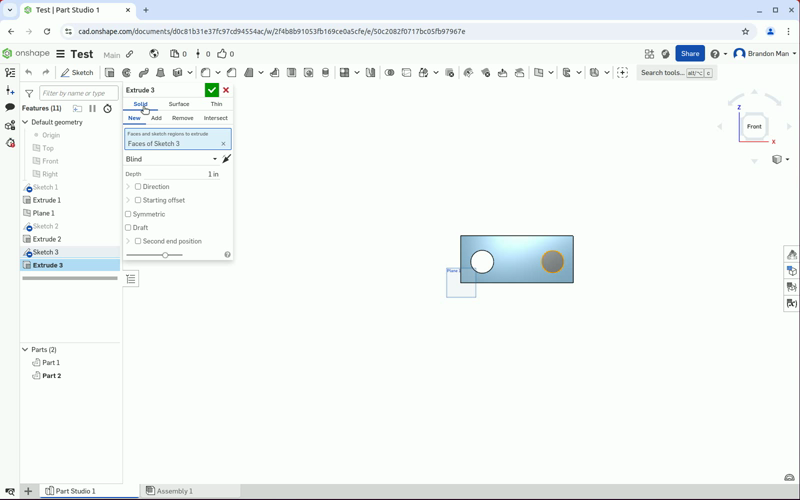
click(143, 106)
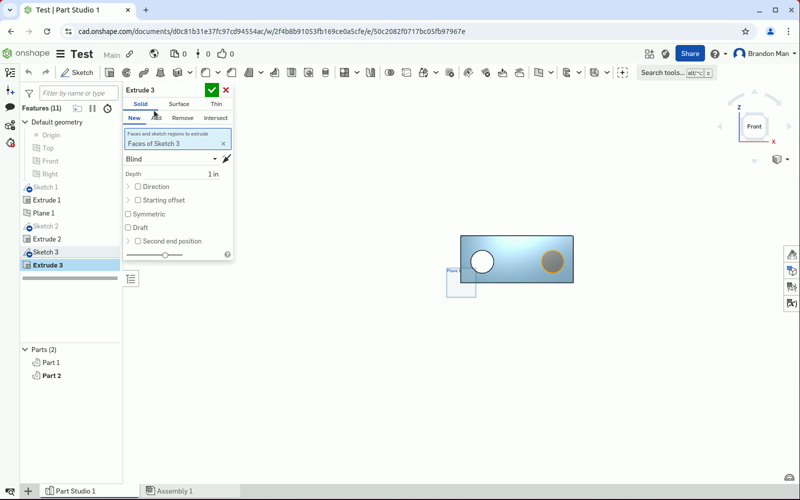
mouse_move(186, 120)
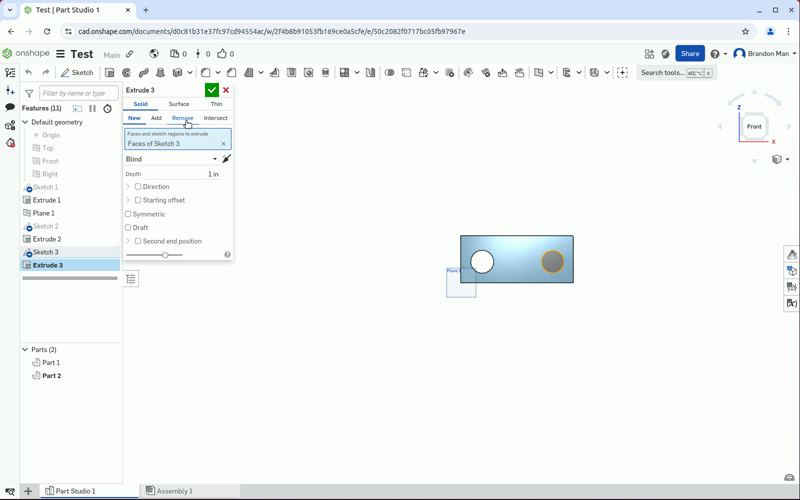
click(186, 120)
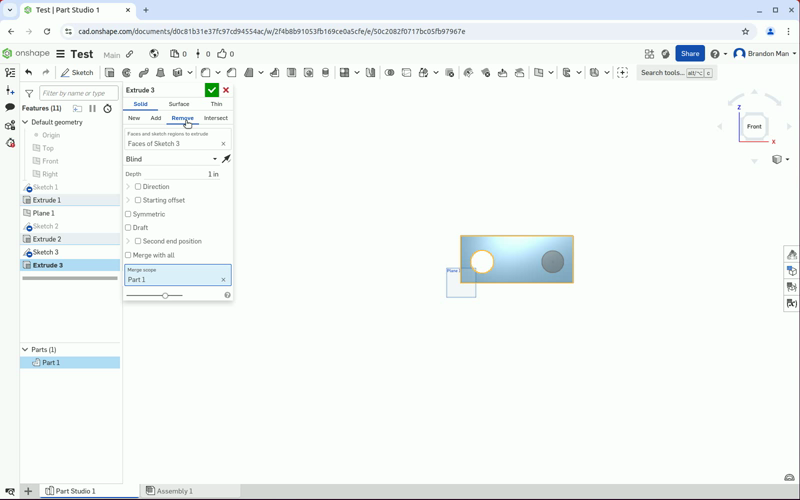
key(tab, 4)
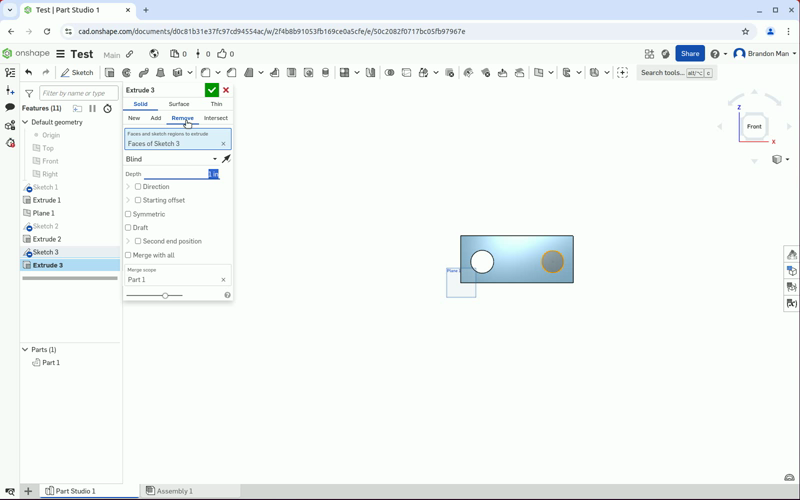
text(2.166)
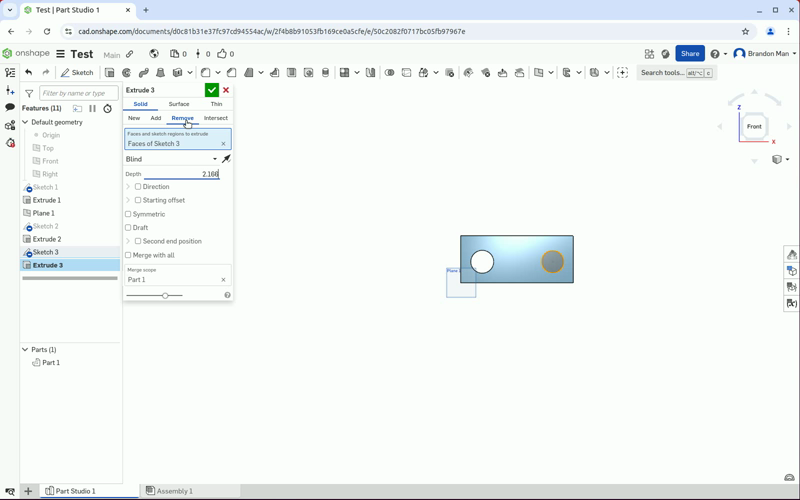
key(tab, 6)
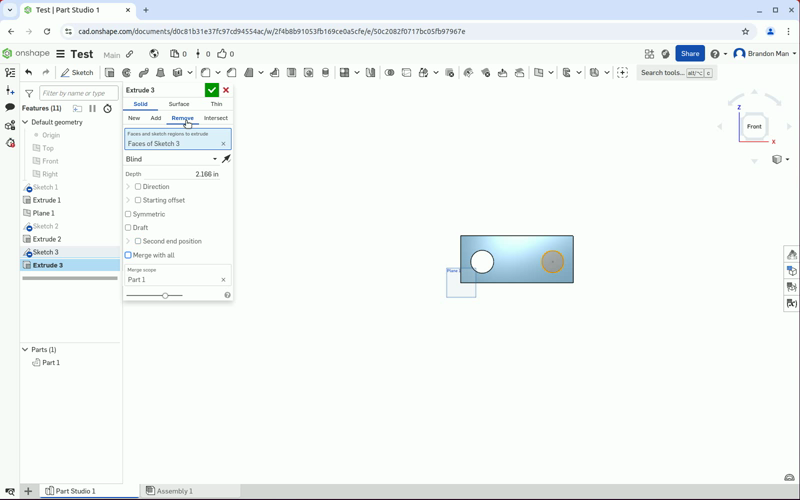
key(space)
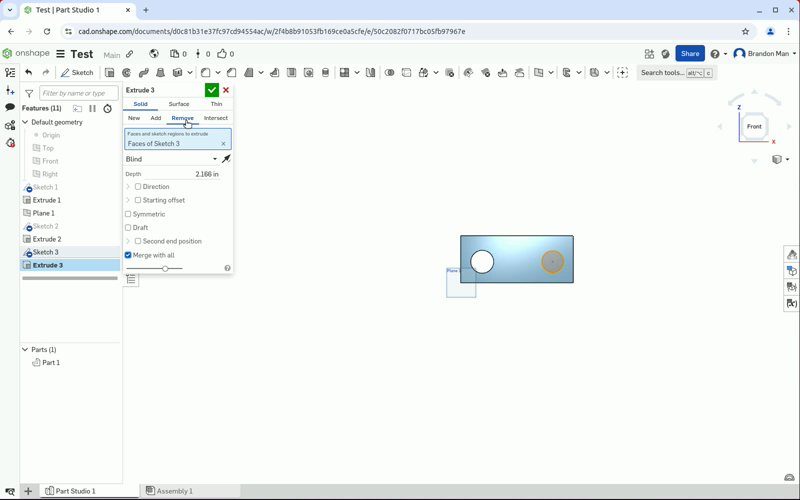
key(enter)
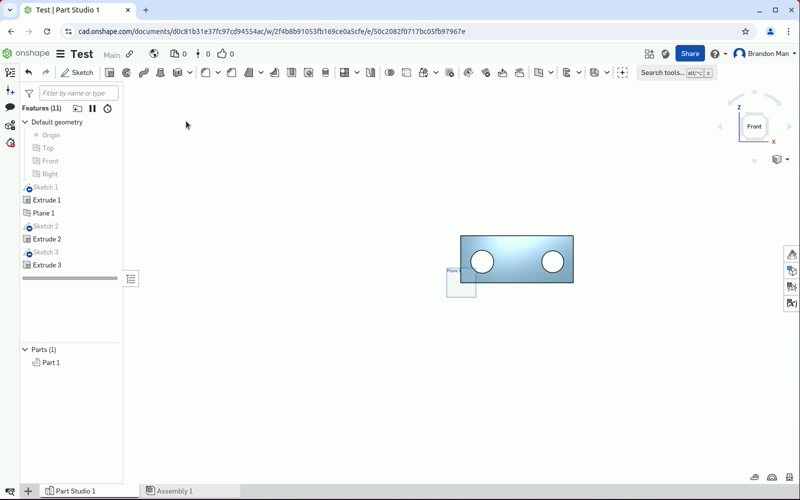
key(shift+h)
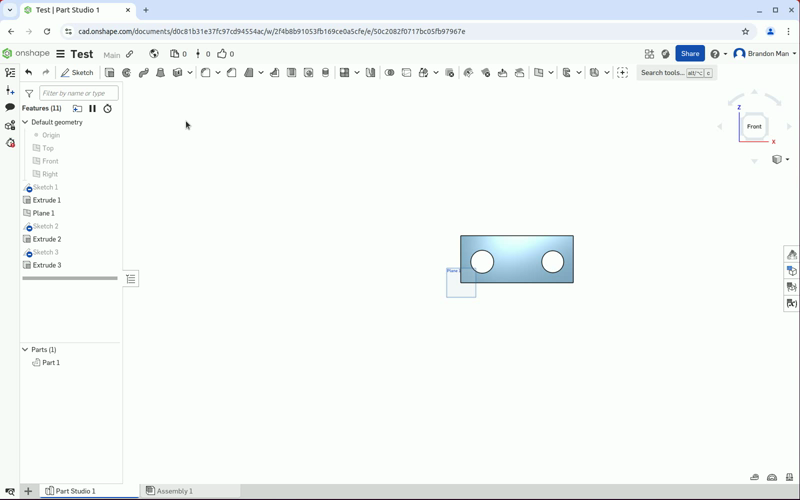
key(shift+h)
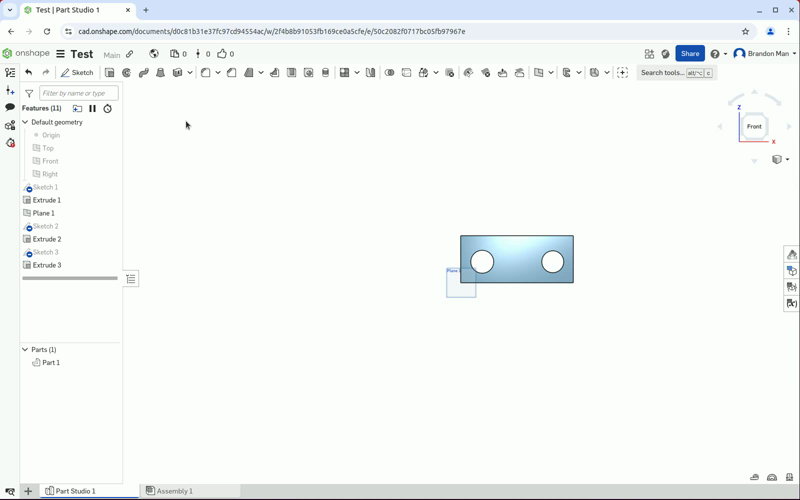
mouse_move(73, 189)
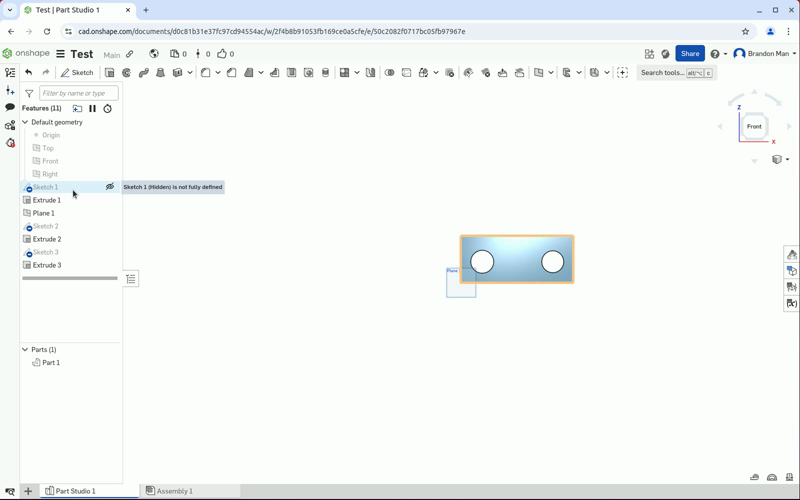
click(73, 189)
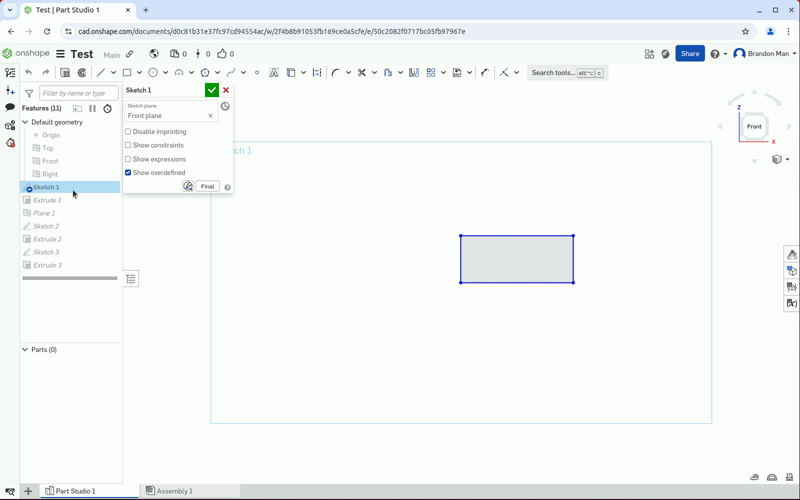
mouse_move(229, 92)
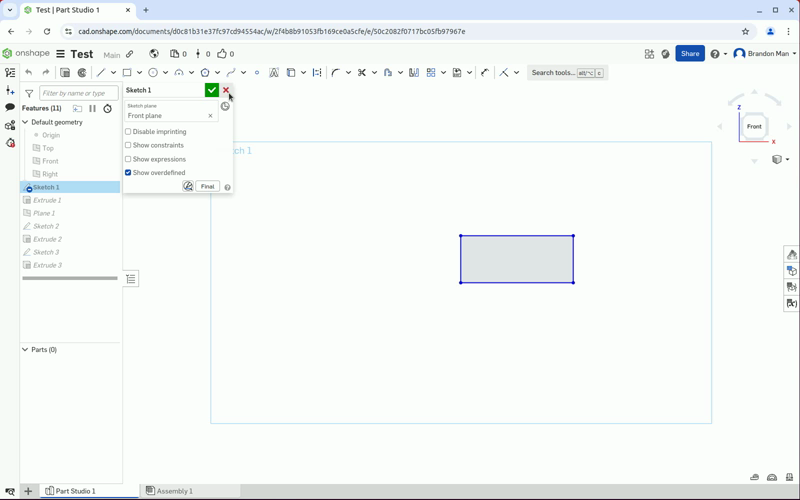
click(229, 92)
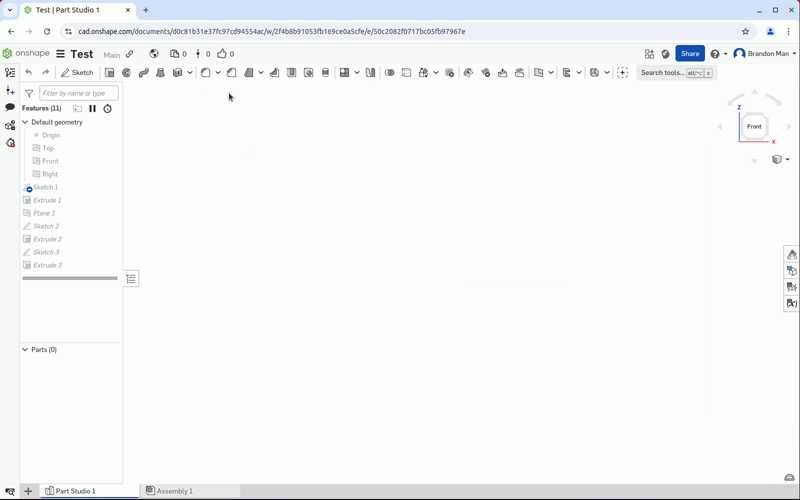
key(shift+s)
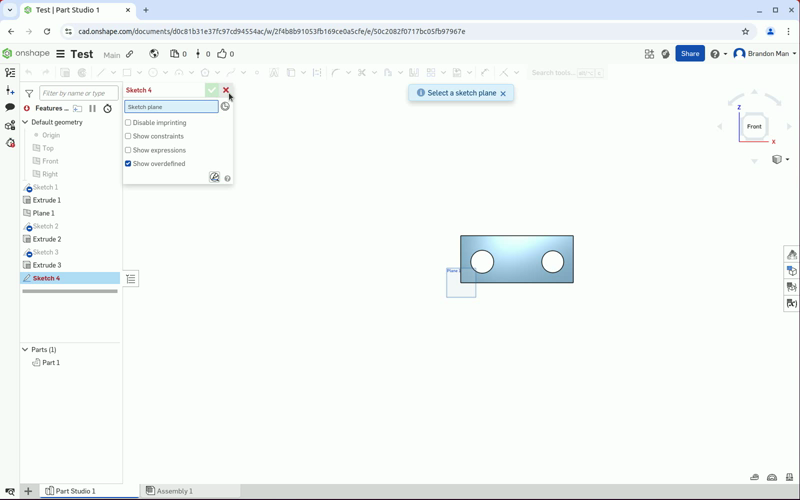
mouse_move(73, 215)
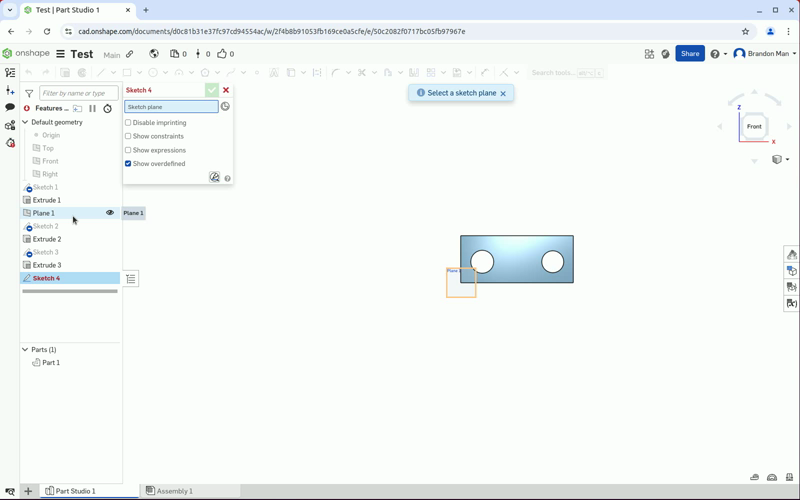
click(73, 215)
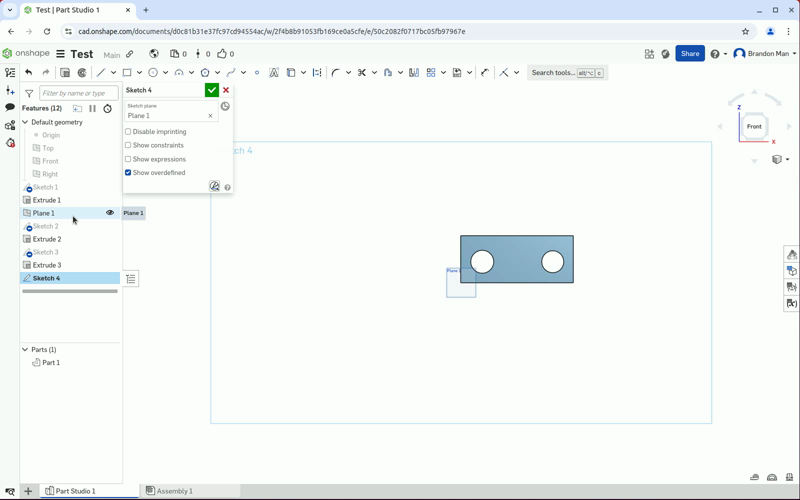
mouse_move(73, 352)
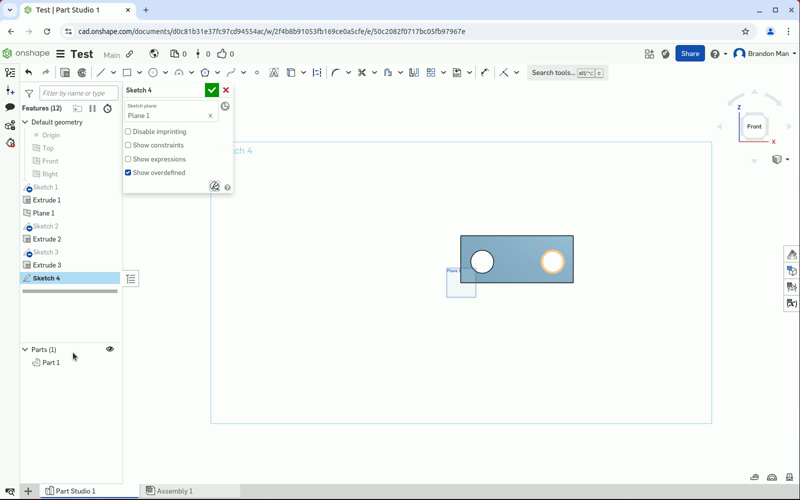
key(y)
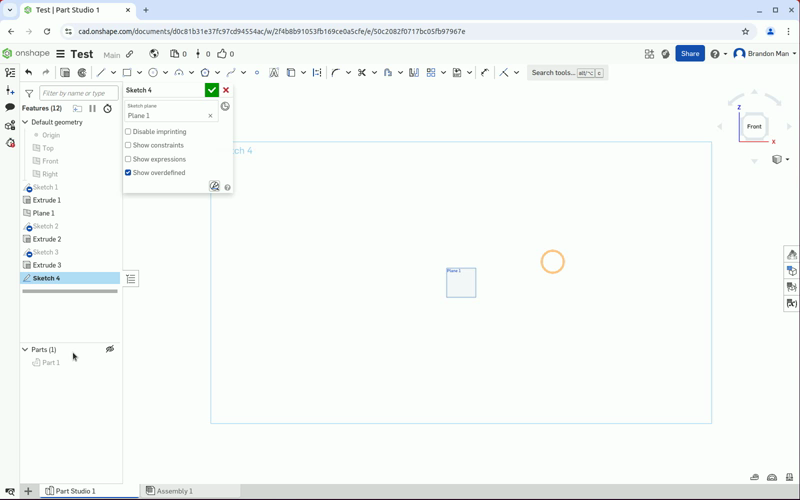
key(a)
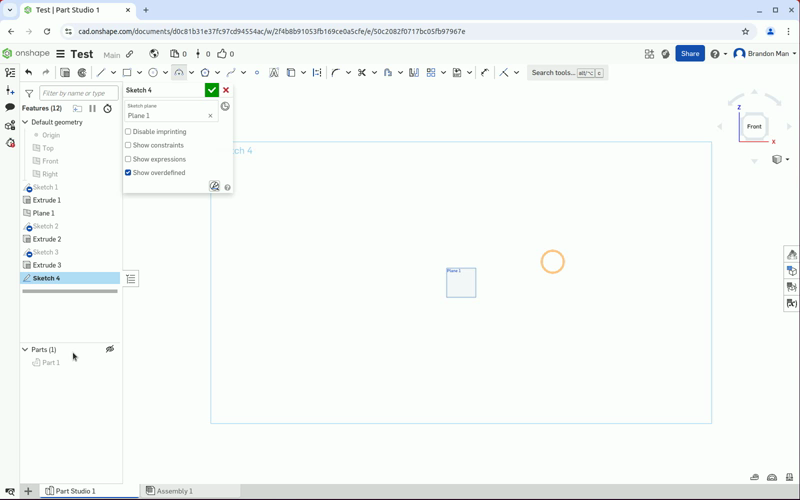
key_down(shift)
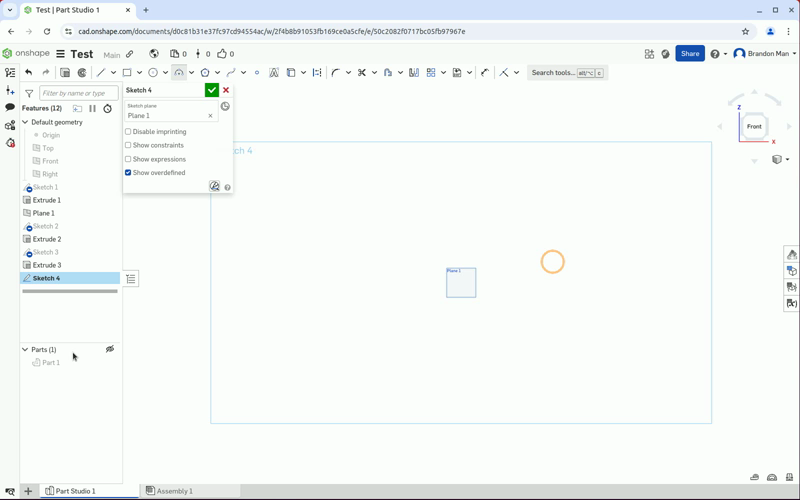
mouse_move(499, 258)
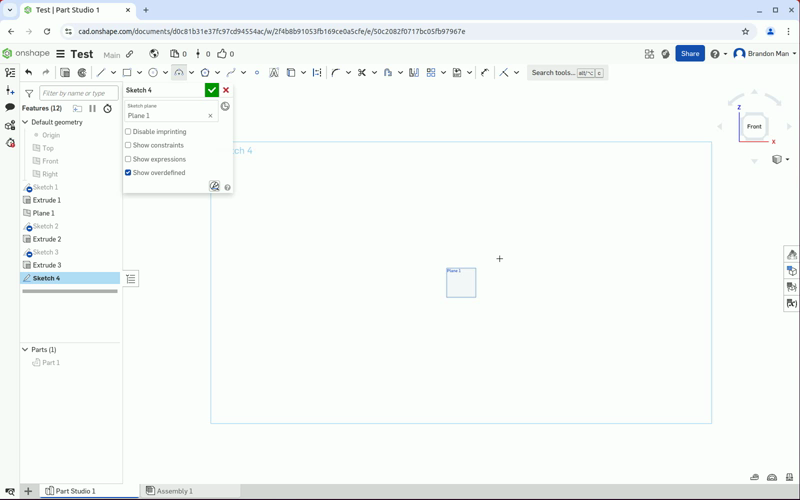
click(499, 258)
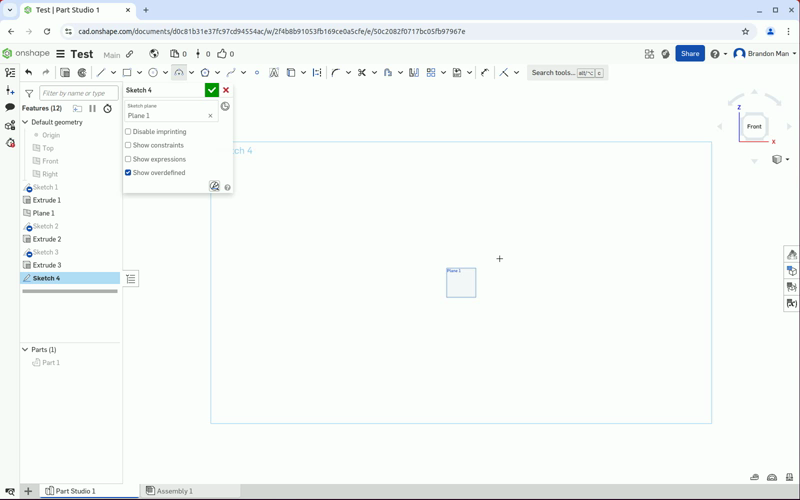
key_up(shift)
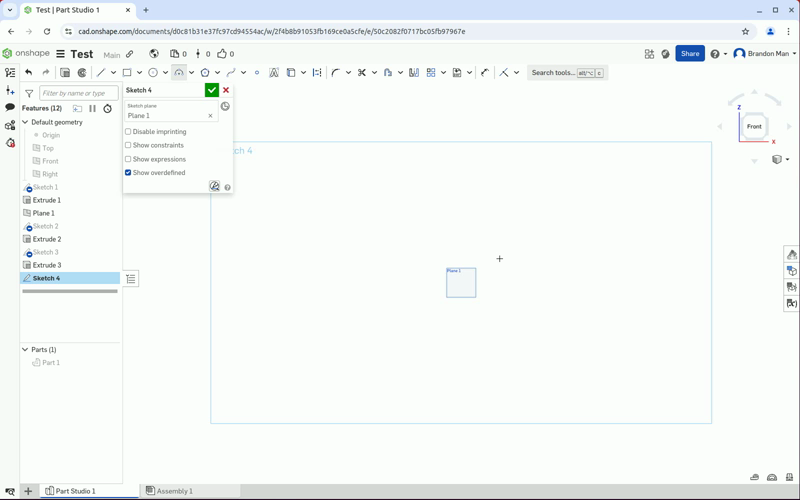
key_down(shift)
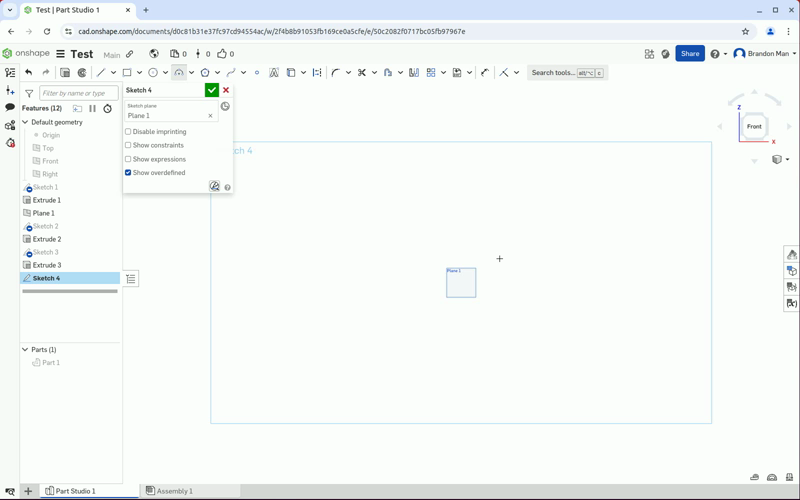
mouse_move(503, 262)
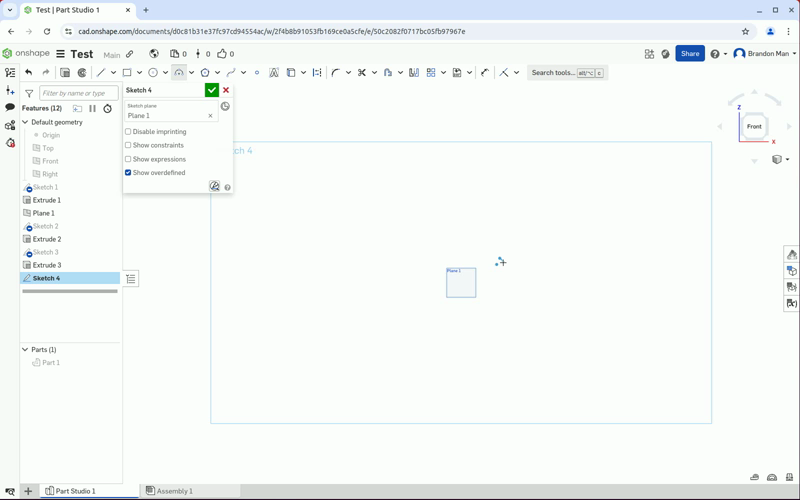
scroll(6)
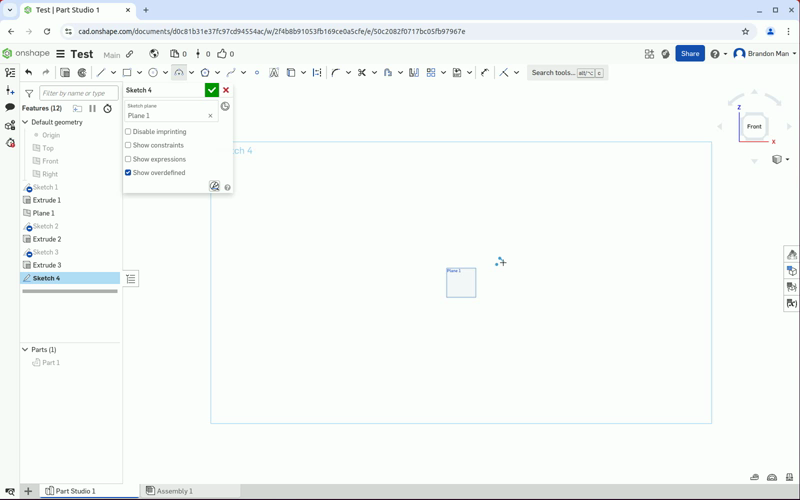
scroll(6)
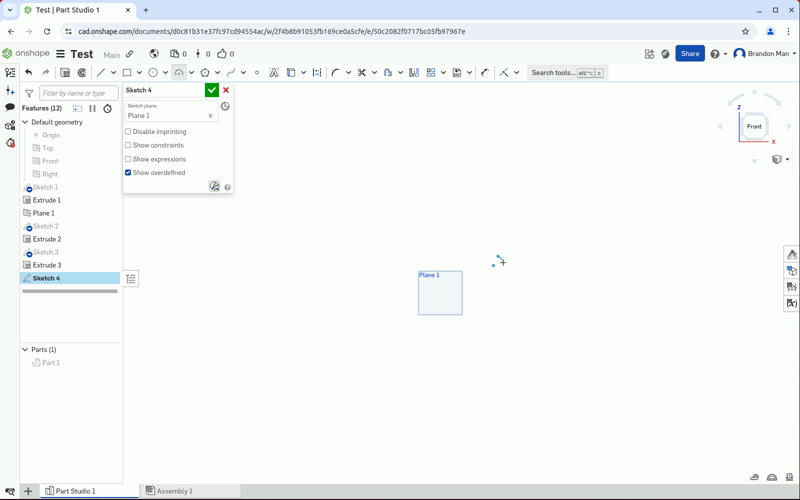
scroll(6)
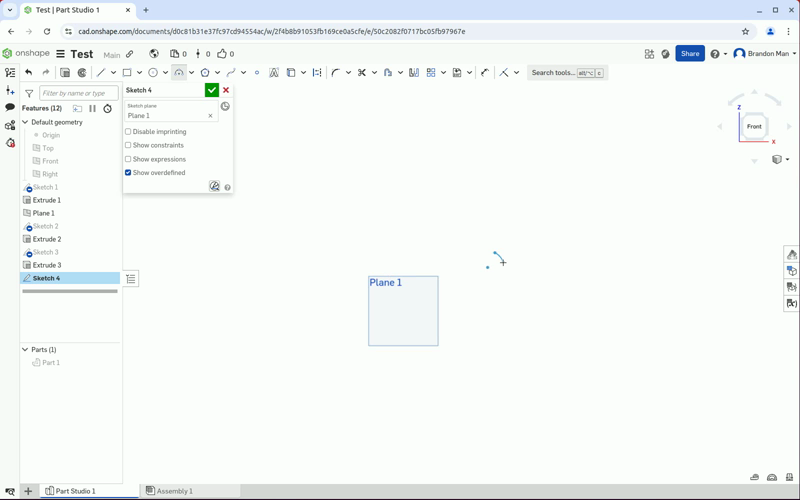
scroll(6)
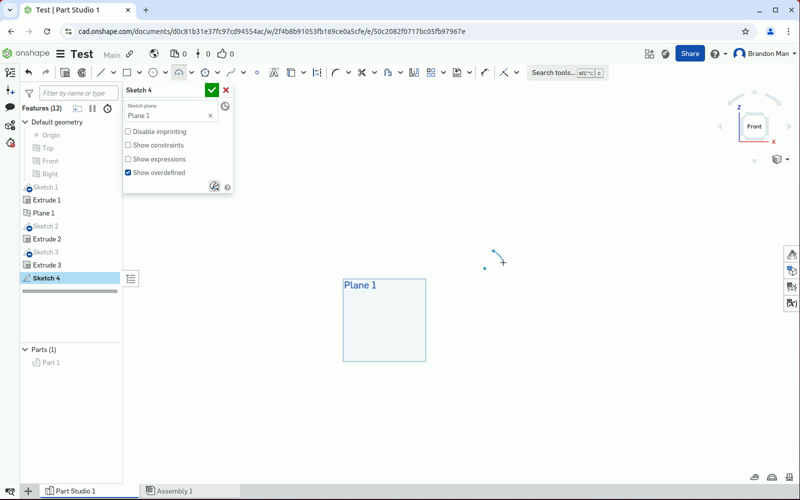
scroll(6)
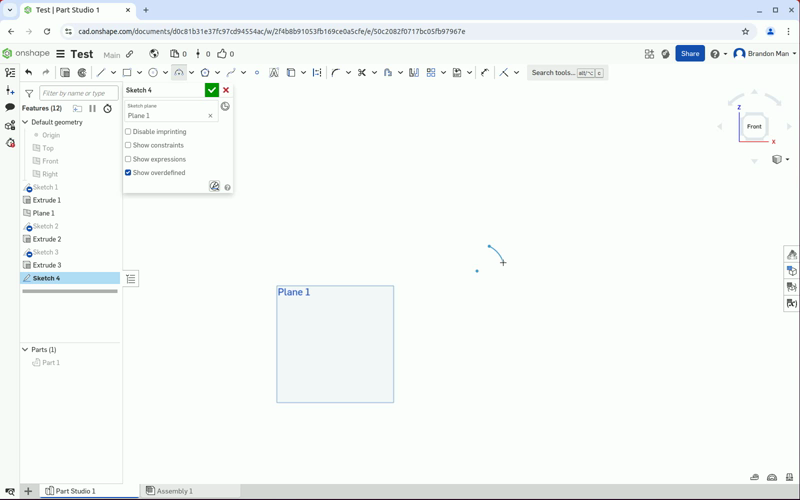
scroll(6)
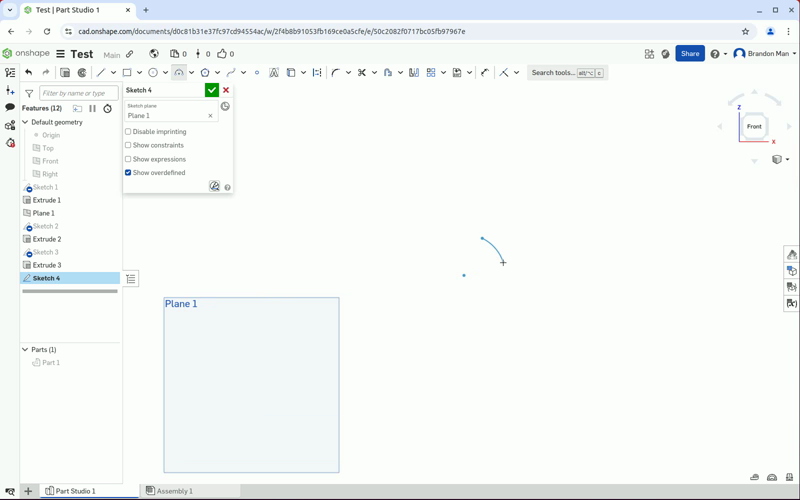
scroll(6)
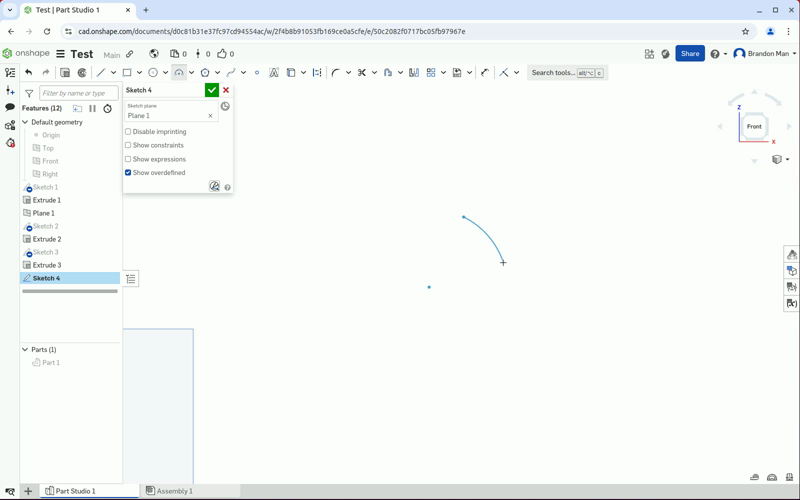
click(503, 262)
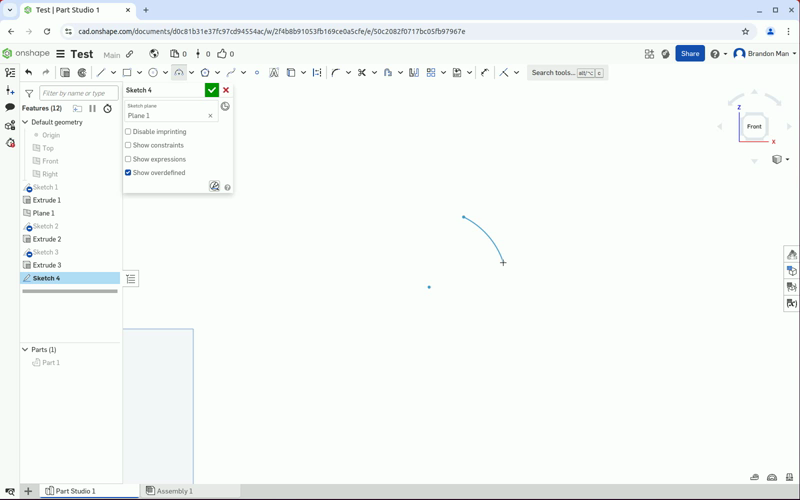
scroll(-6)
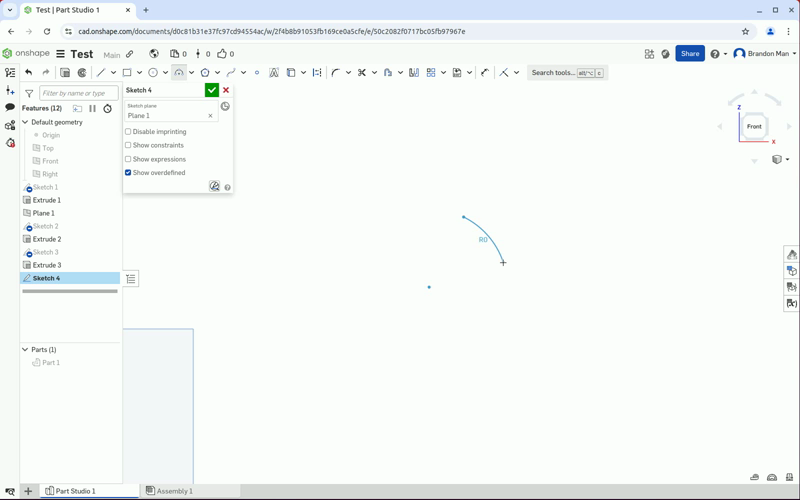
scroll(-6)
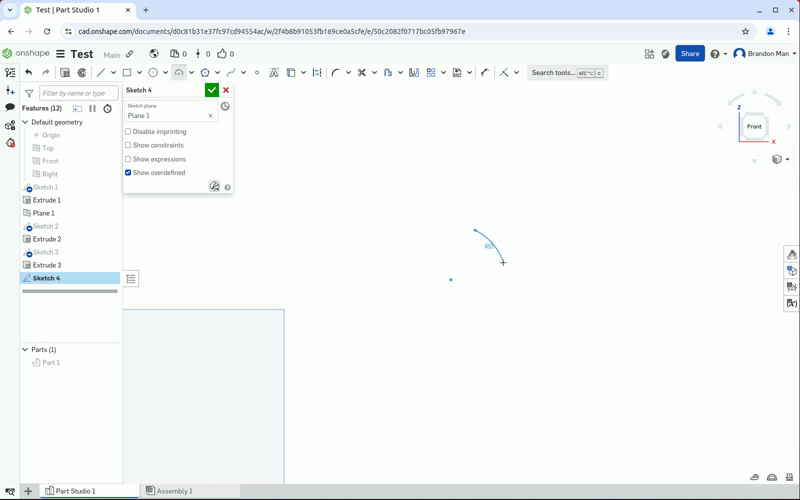
scroll(-6)
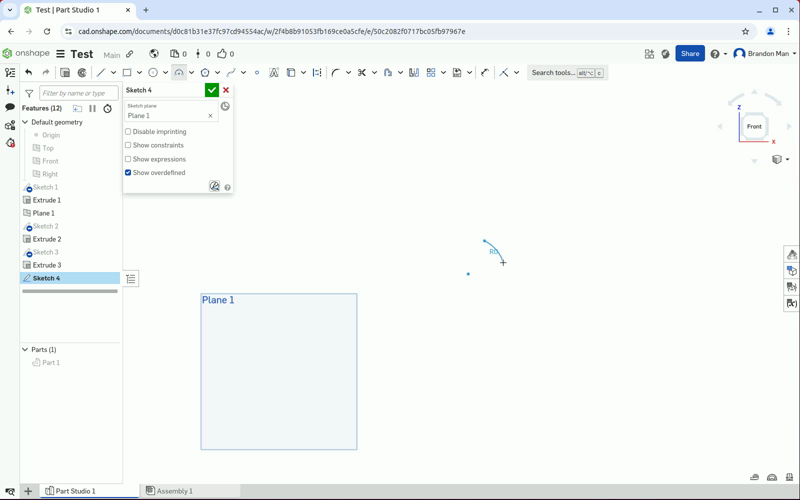
scroll(-6)
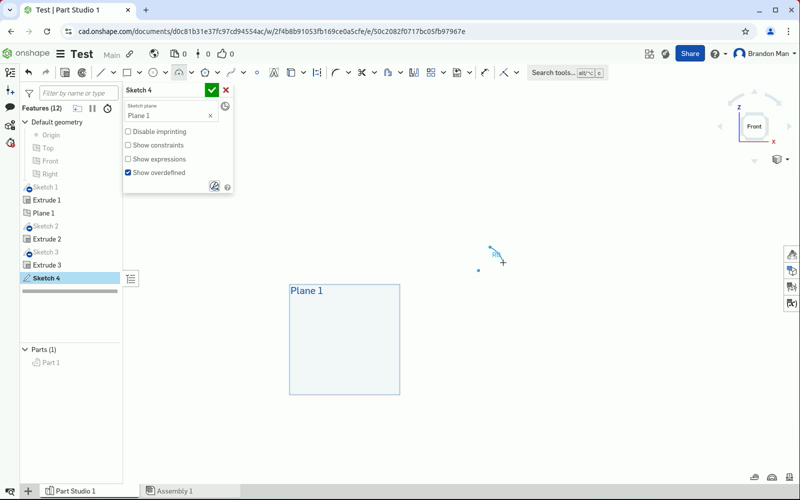
scroll(-6)
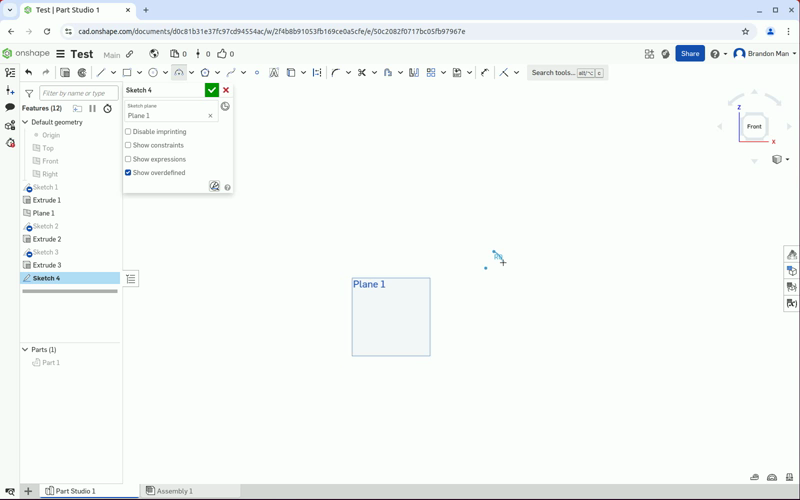
scroll(-6)
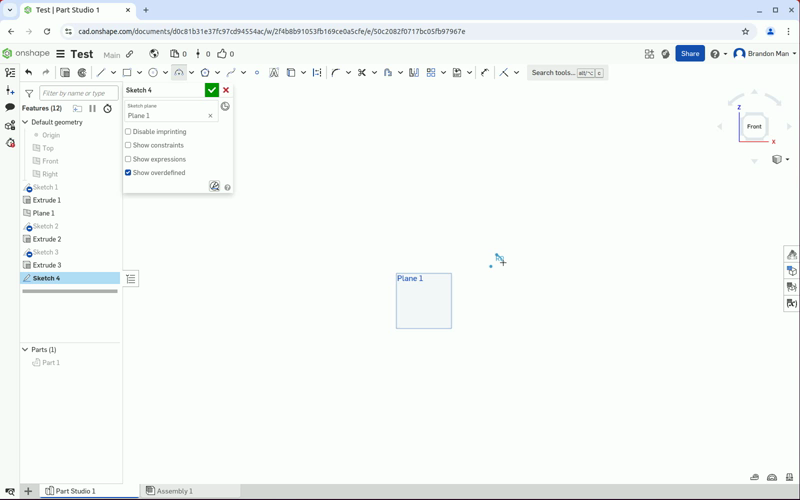
scroll(-6)
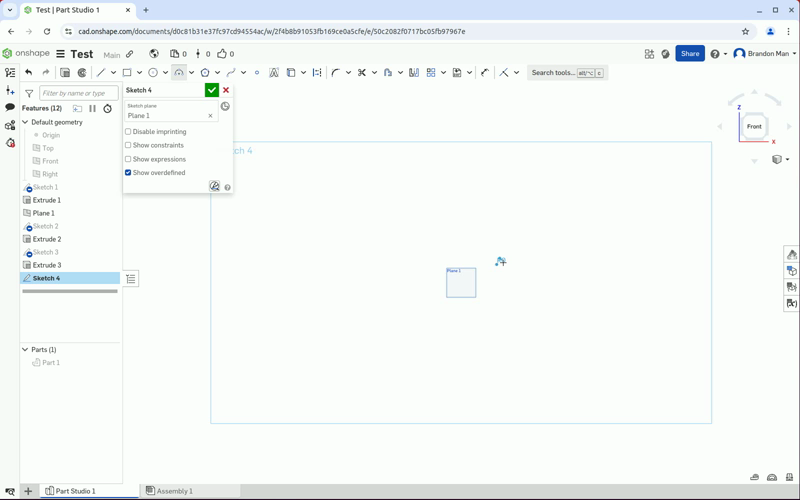
mouse_move(500, 261)
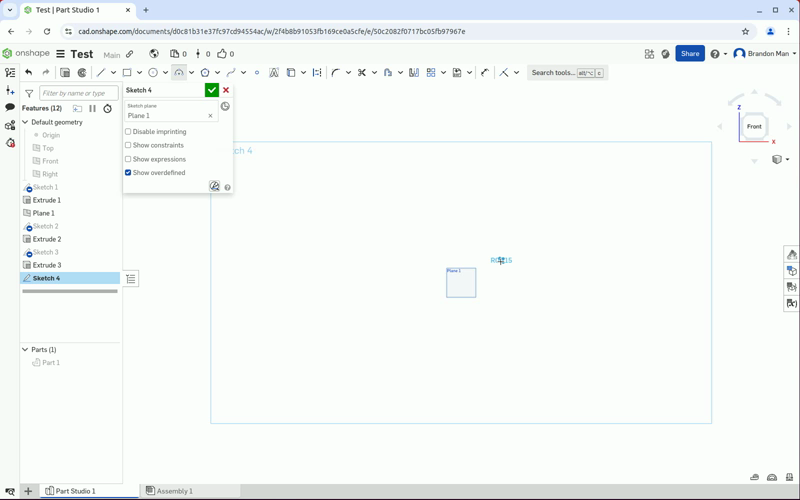
scroll(6)
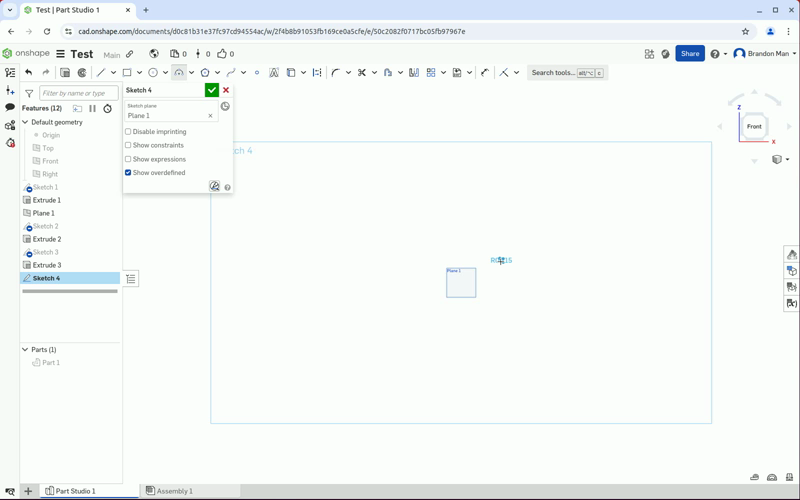
scroll(6)
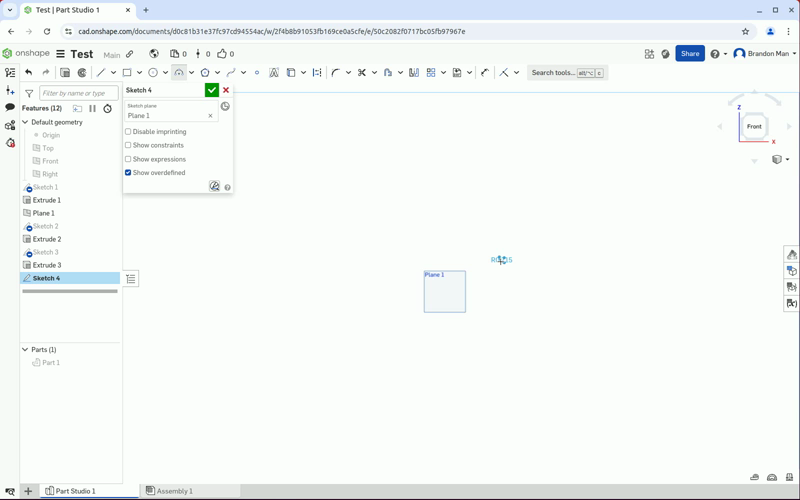
scroll(6)
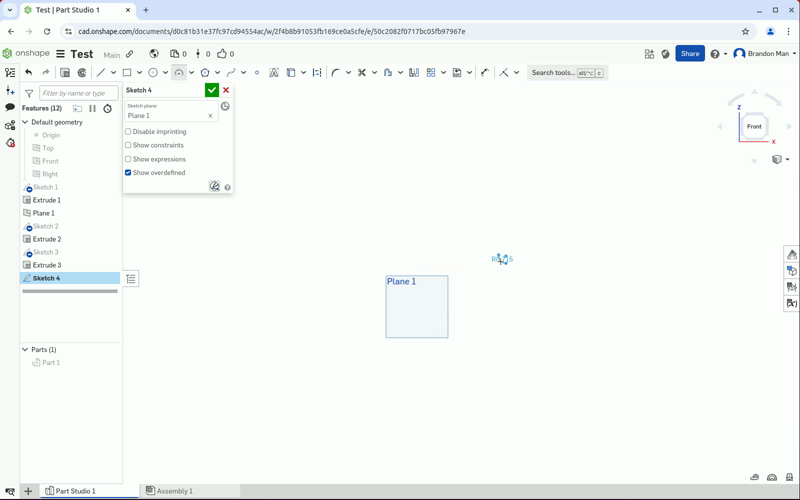
scroll(6)
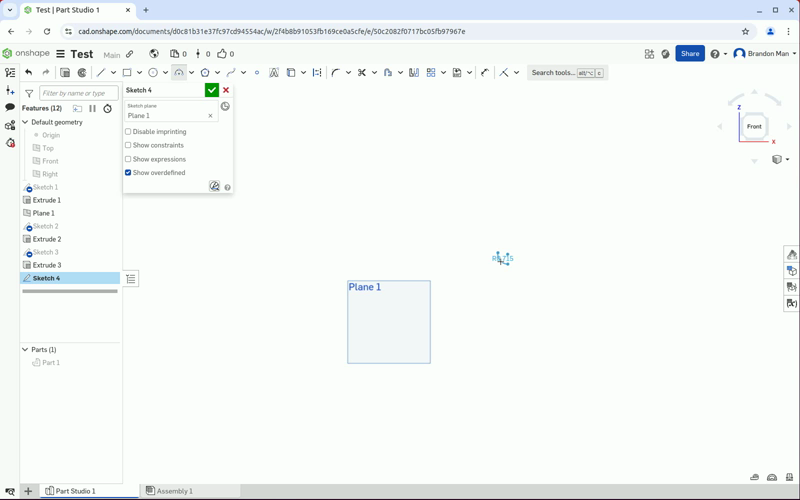
scroll(6)
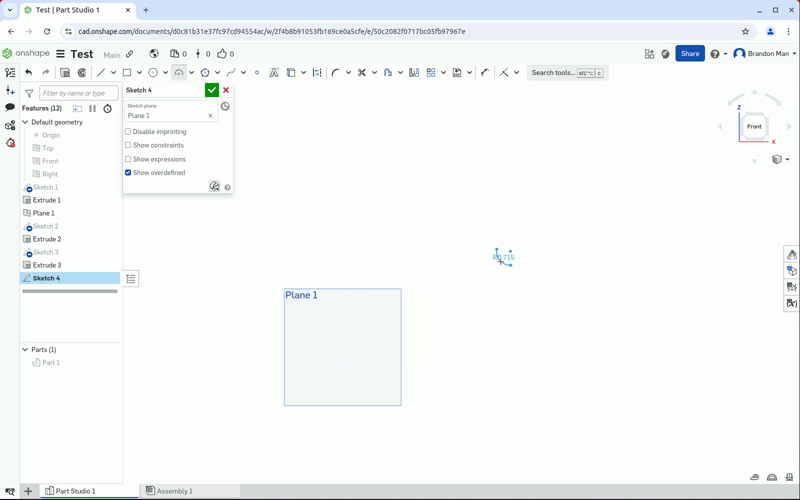
scroll(6)
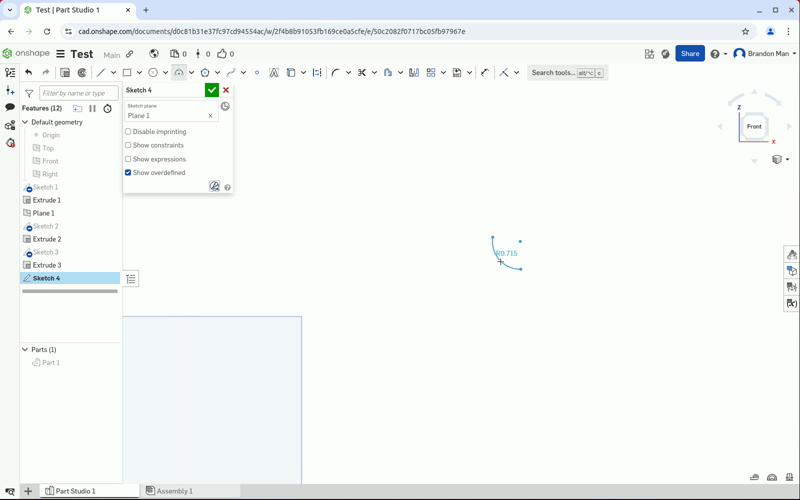
scroll(6)
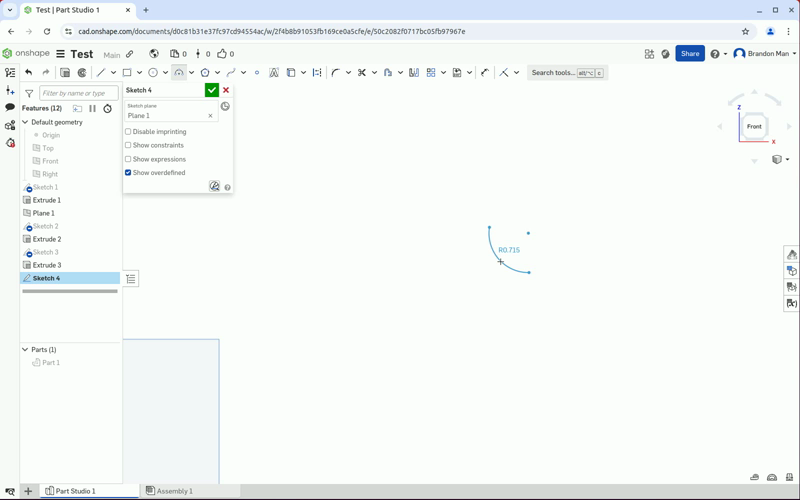
click(500, 261)
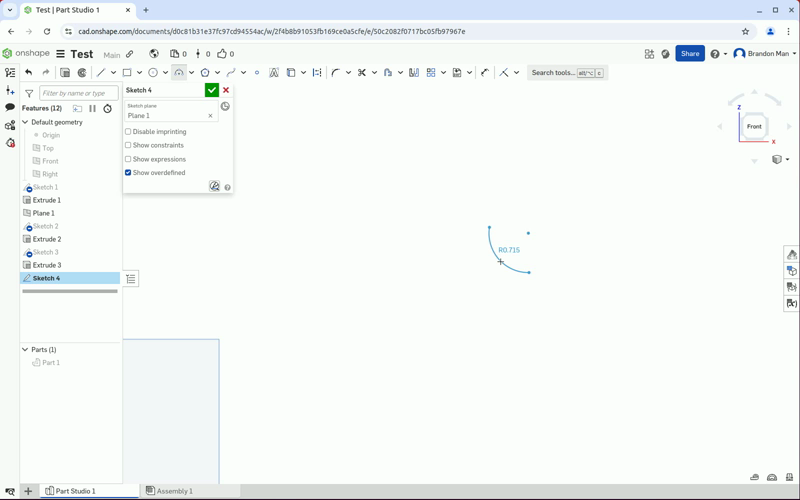
scroll(-6)
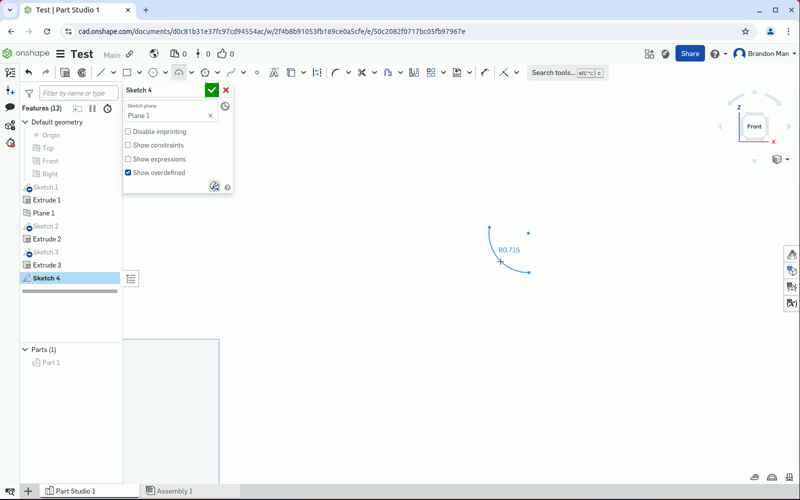
scroll(-6)
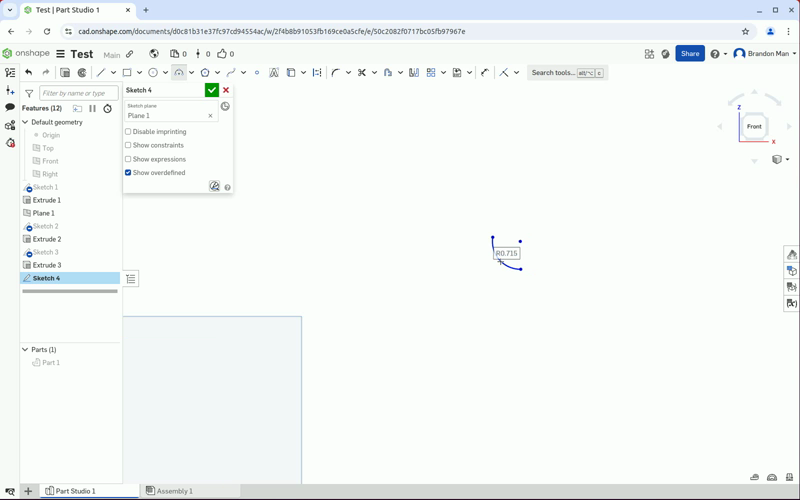
scroll(-6)
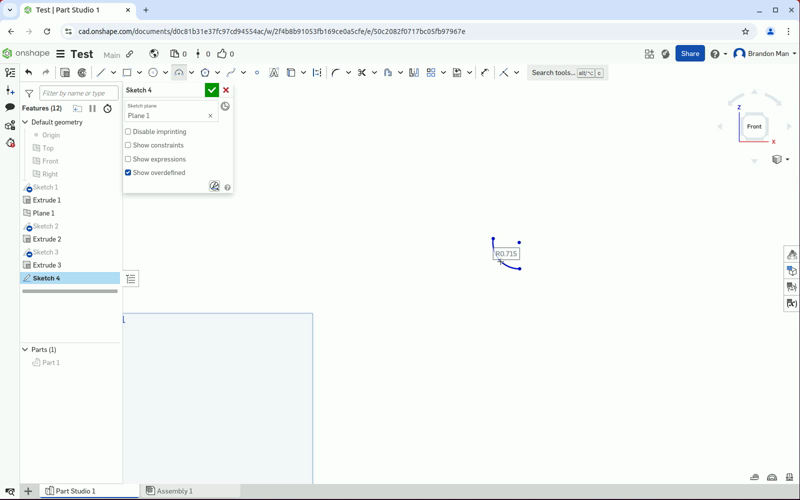
scroll(-6)
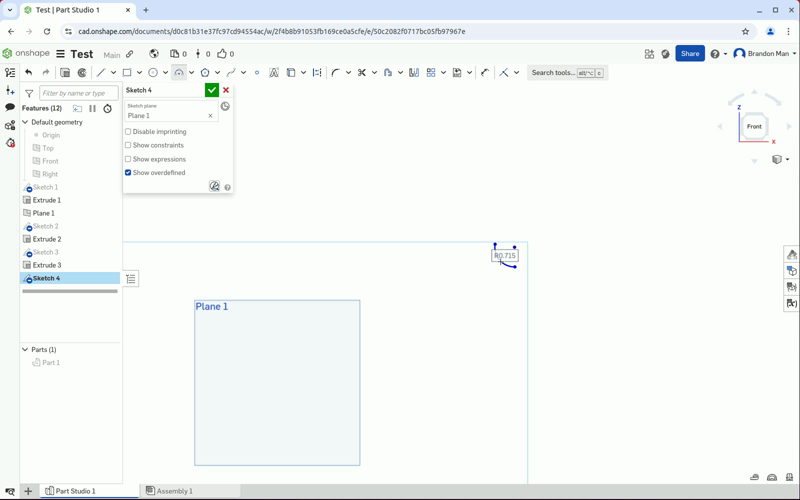
scroll(-6)
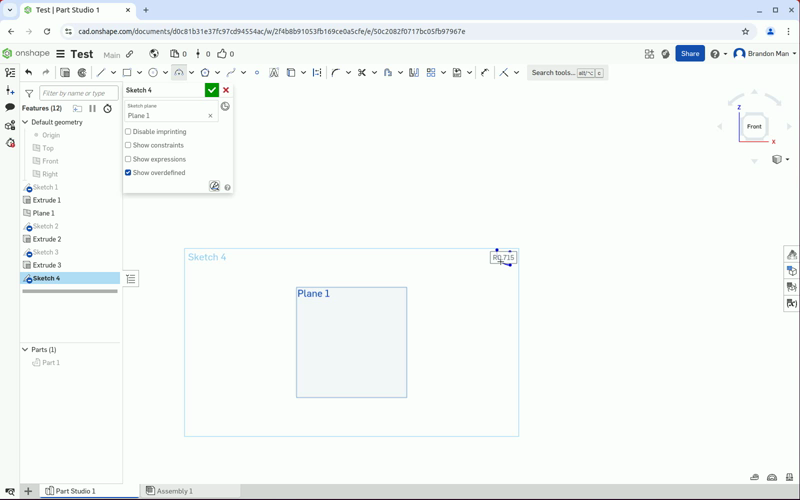
scroll(-6)
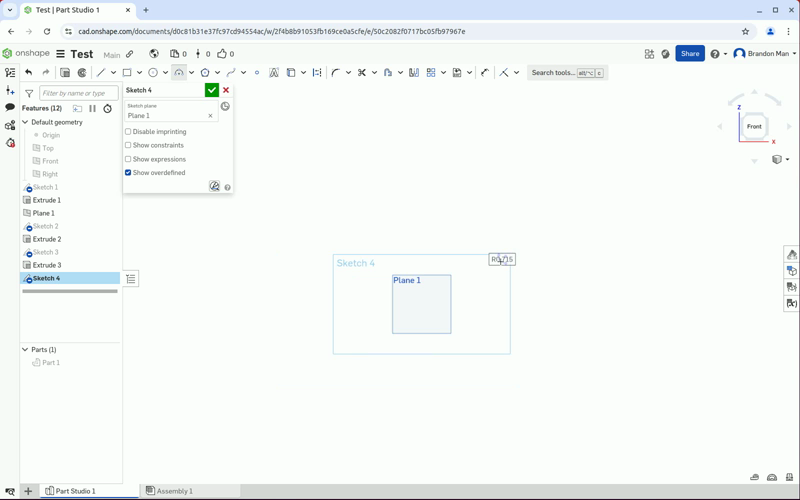
scroll(-6)
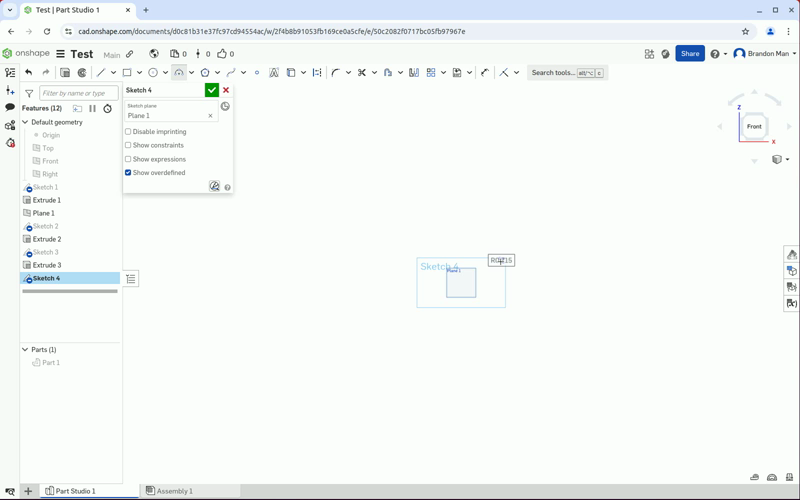
key_up(shift)
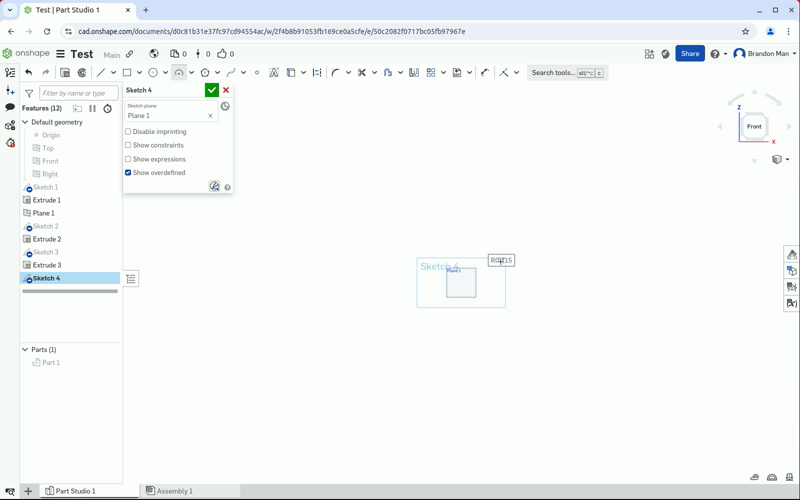
key(esc)
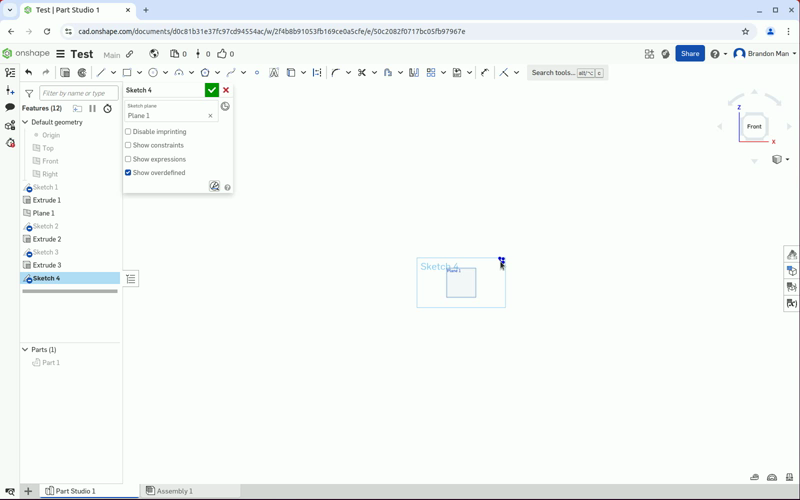
key(l)
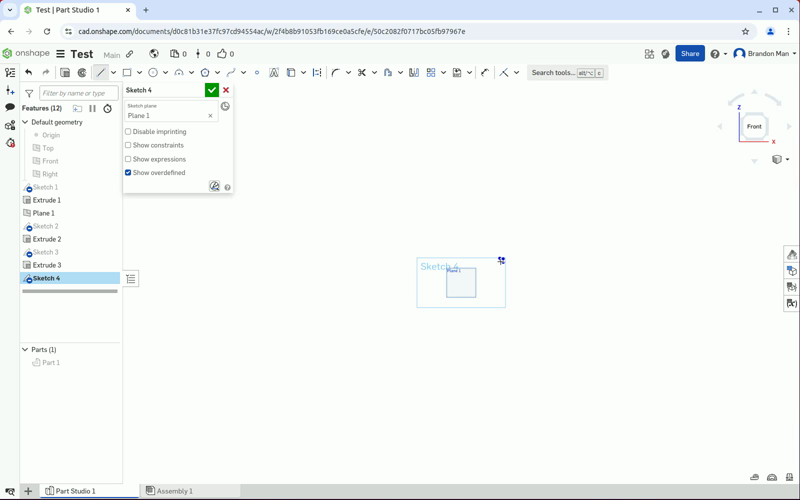
mouse_move(503, 262)
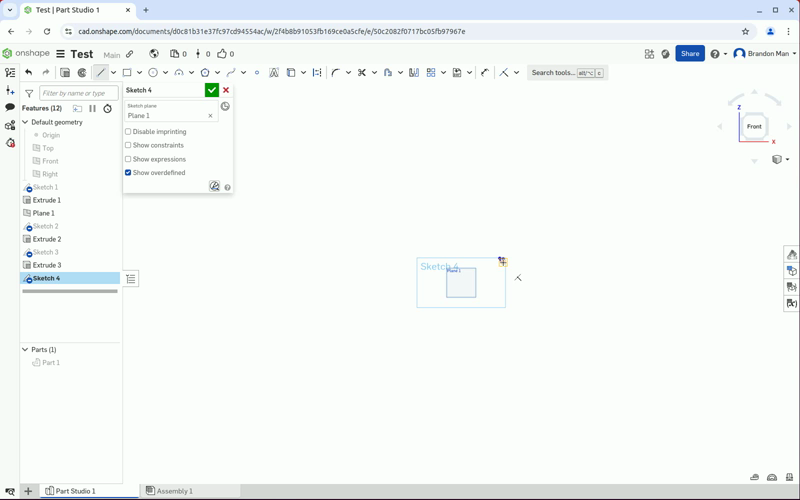
scroll(6)
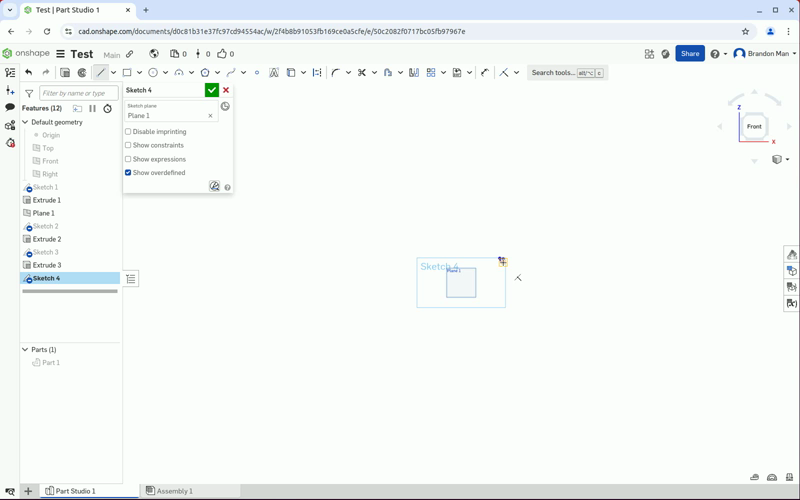
scroll(6)
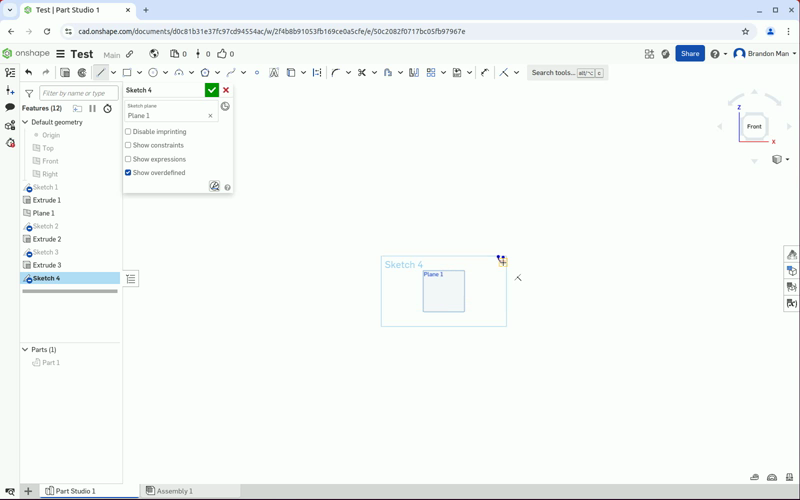
scroll(6)
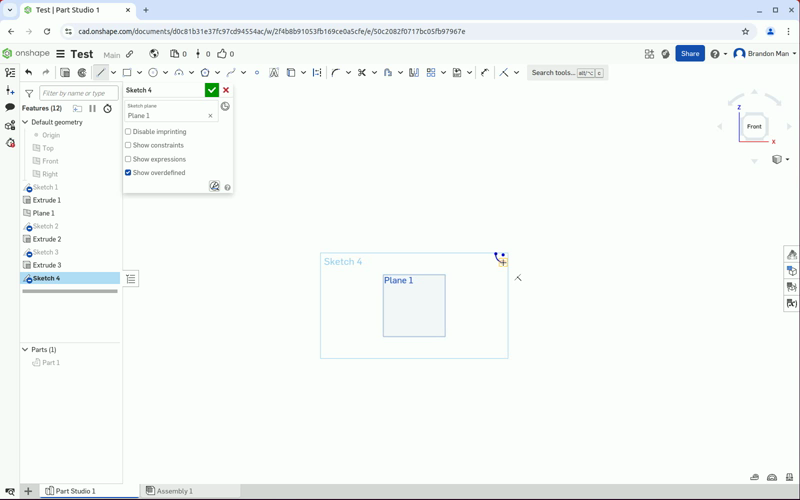
scroll(6)
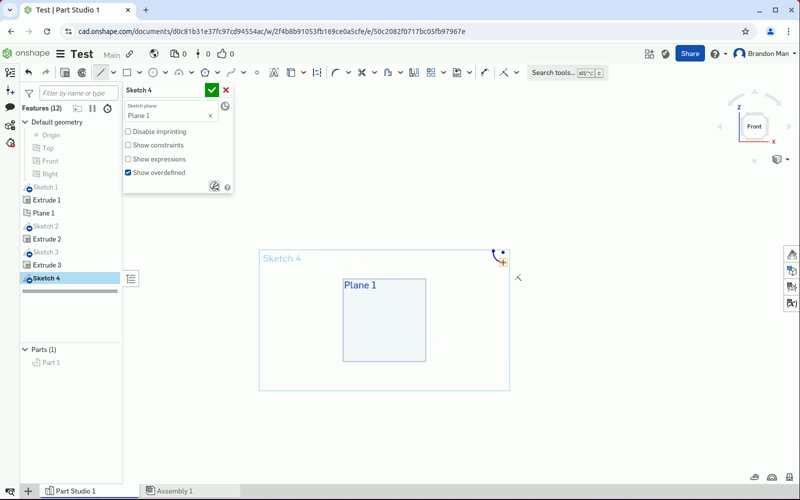
scroll(6)
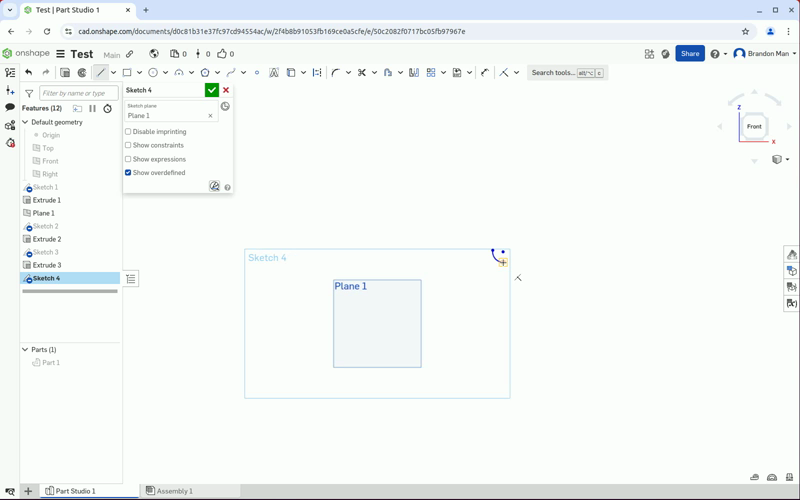
scroll(6)
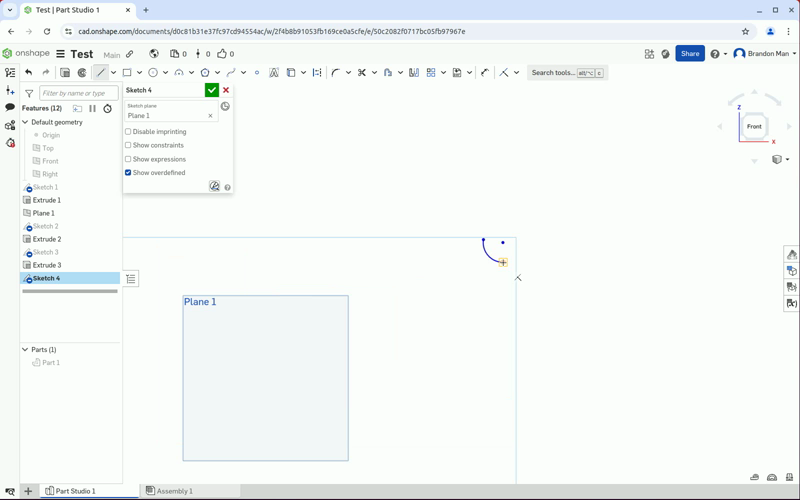
scroll(6)
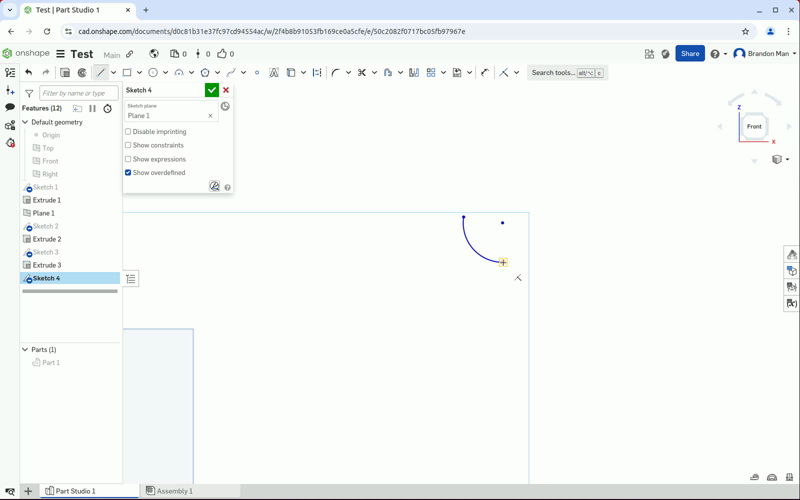
click(503, 262)
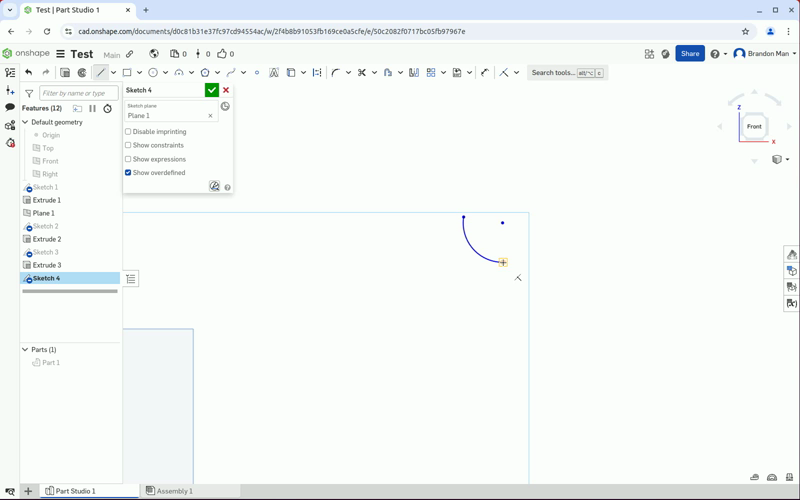
scroll(-6)
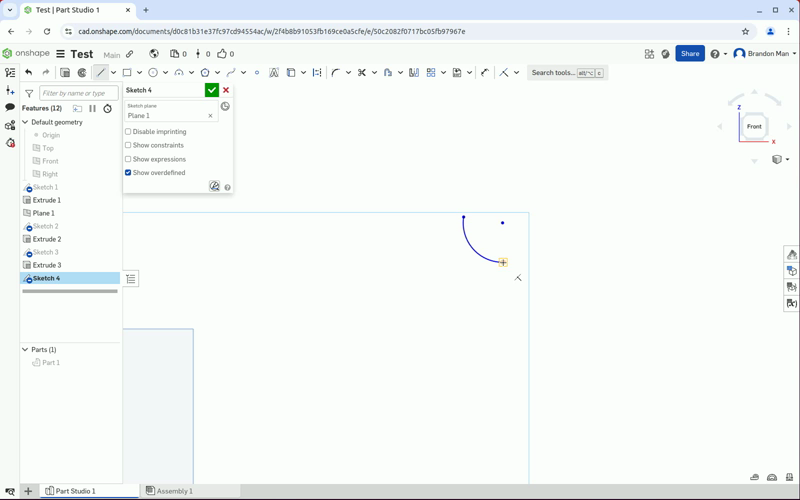
scroll(-6)
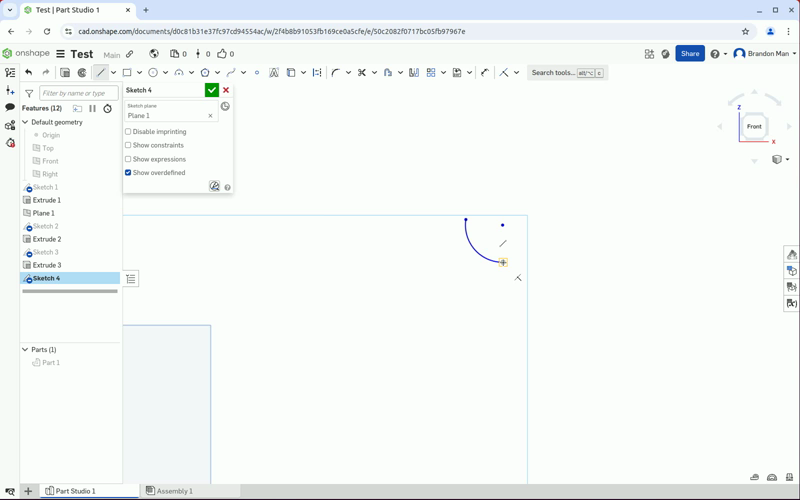
scroll(-6)
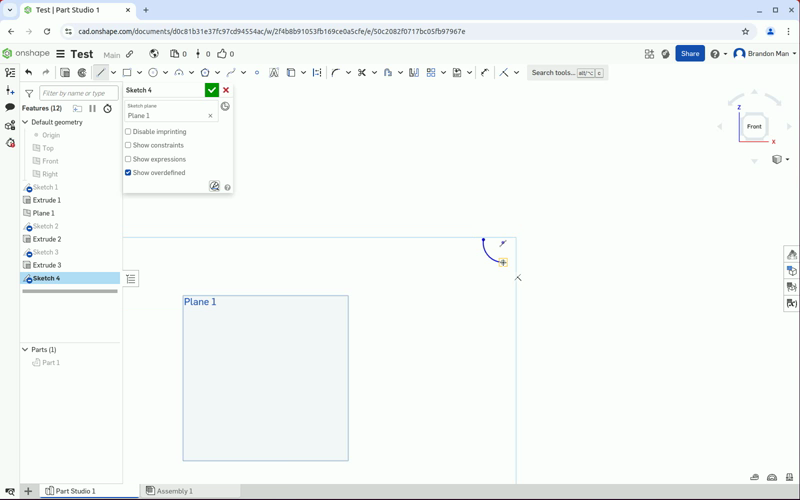
scroll(-6)
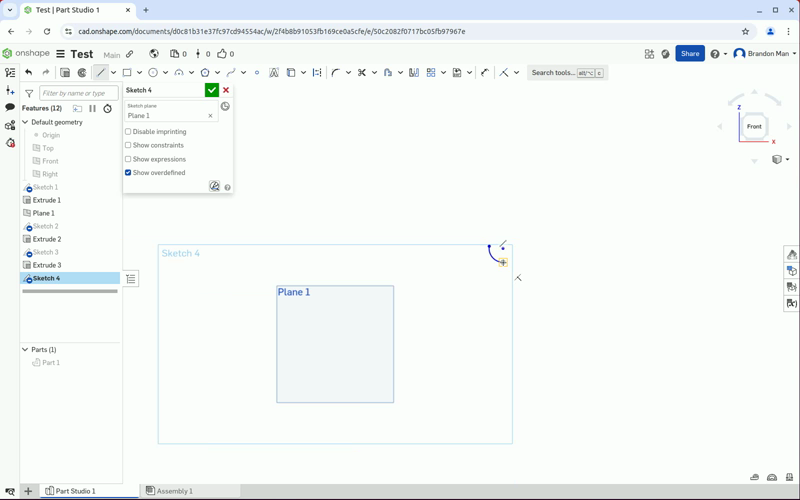
scroll(-6)
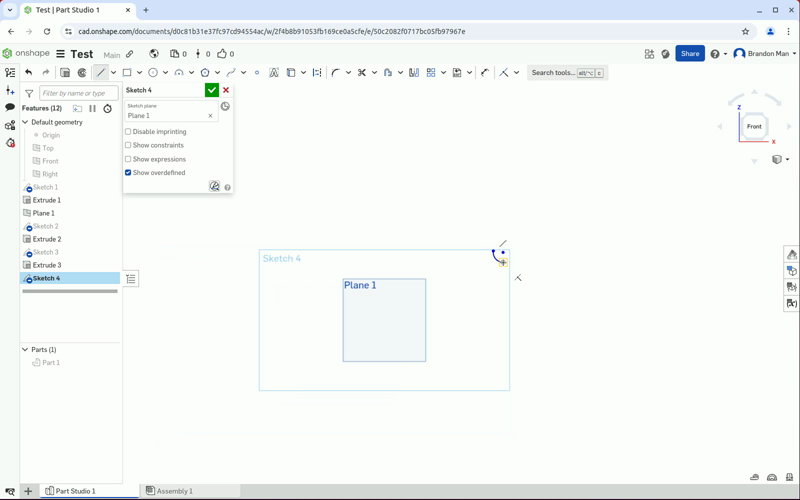
scroll(-6)
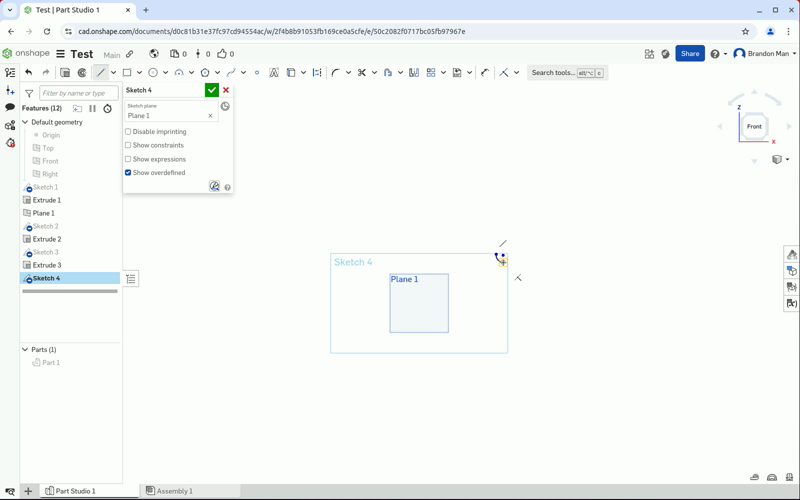
scroll(-6)
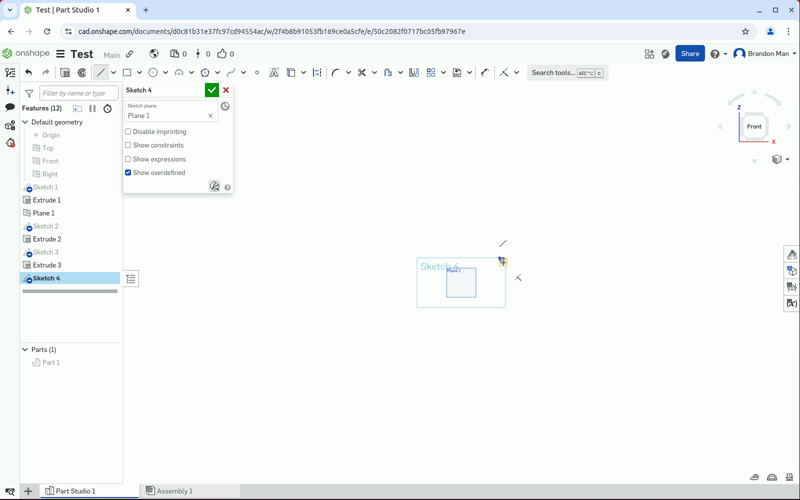
key_down(shift)
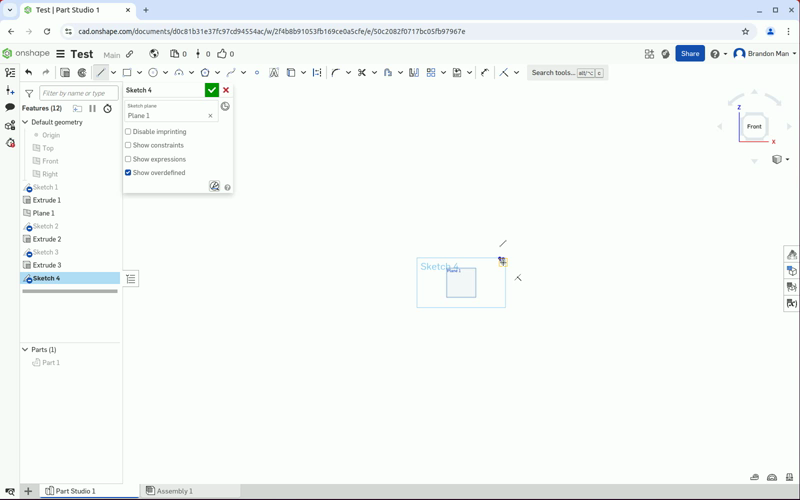
mouse_move(533, 262)
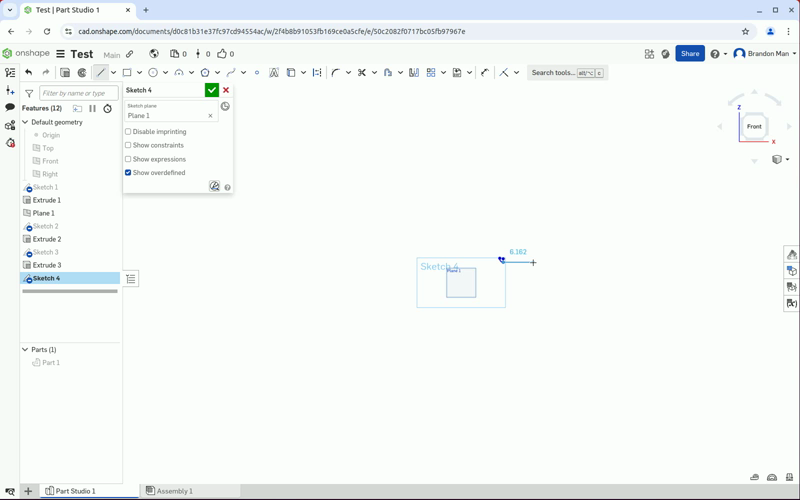
mouse_move(530, 262)
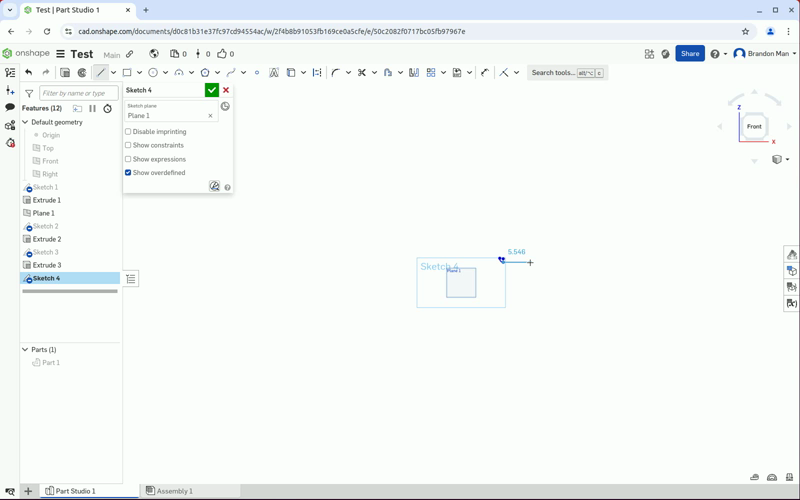
click(530, 262)
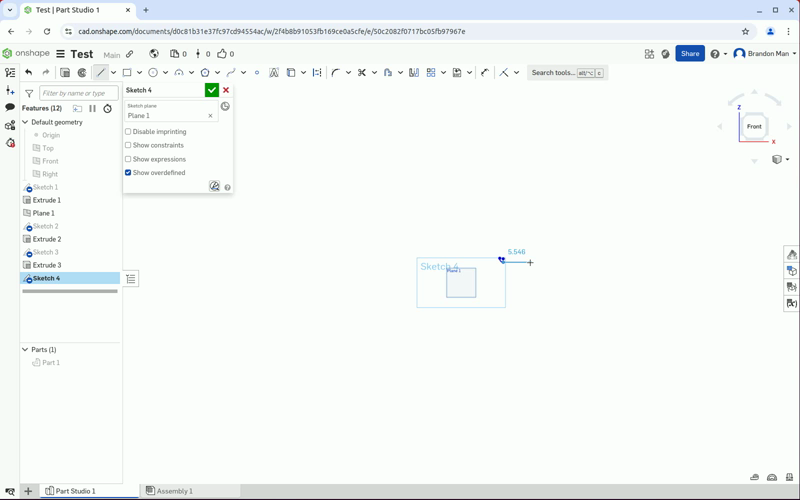
key_up(shift)
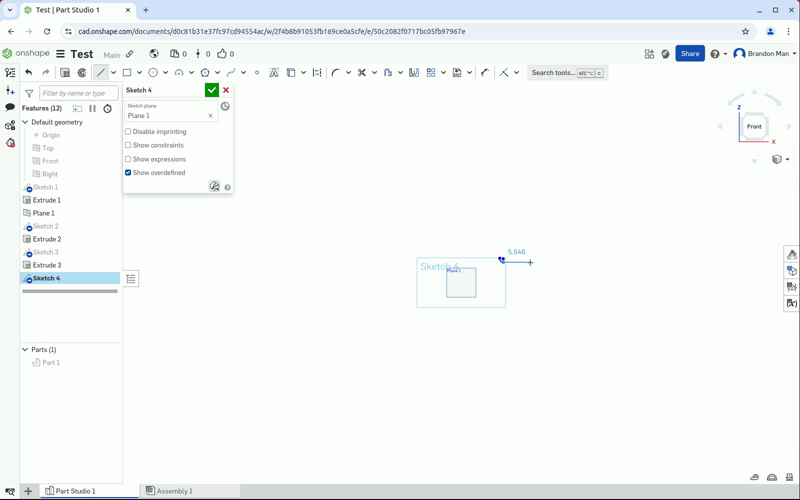
key(esc)
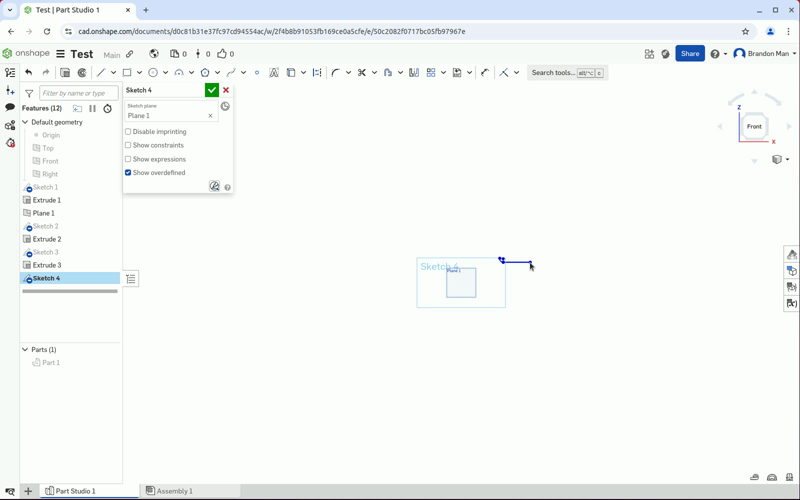
key(a)
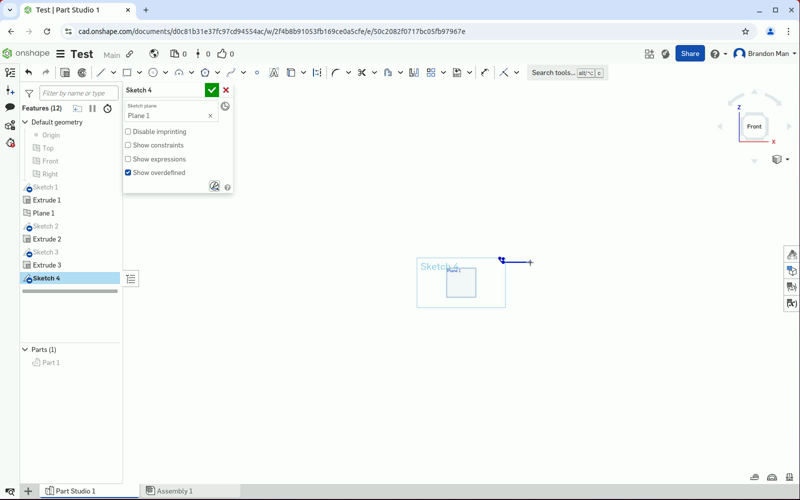
mouse_move(530, 262)
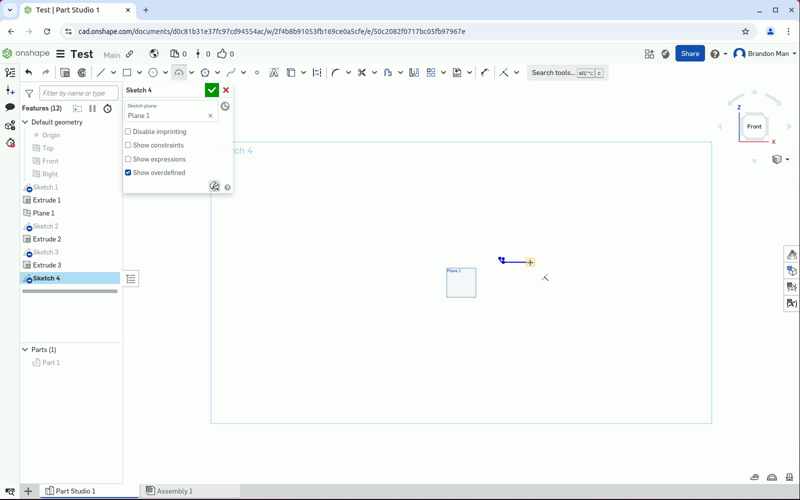
click(530, 262)
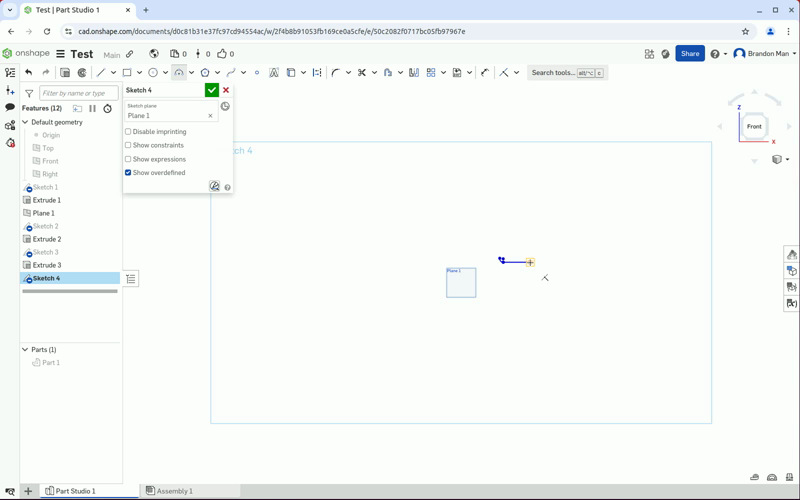
key_down(shift)
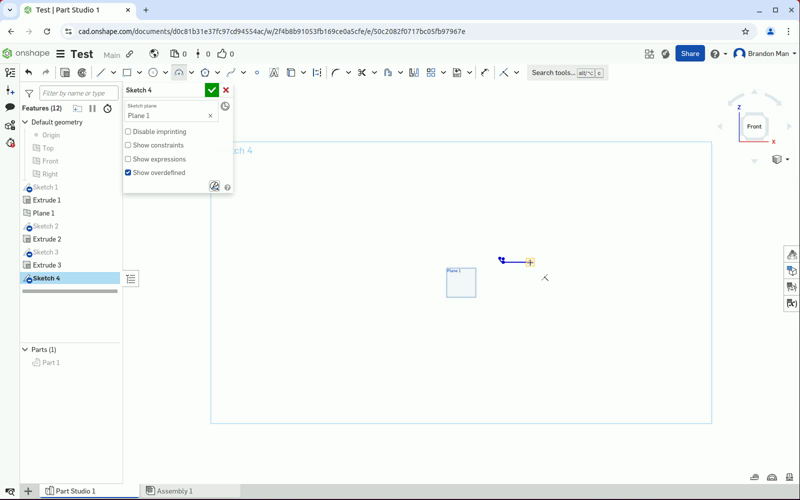
mouse_move(534, 258)
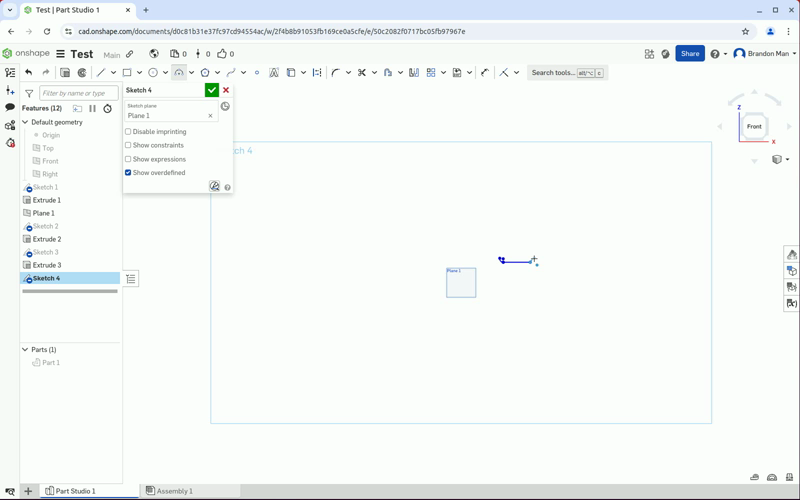
scroll(6)
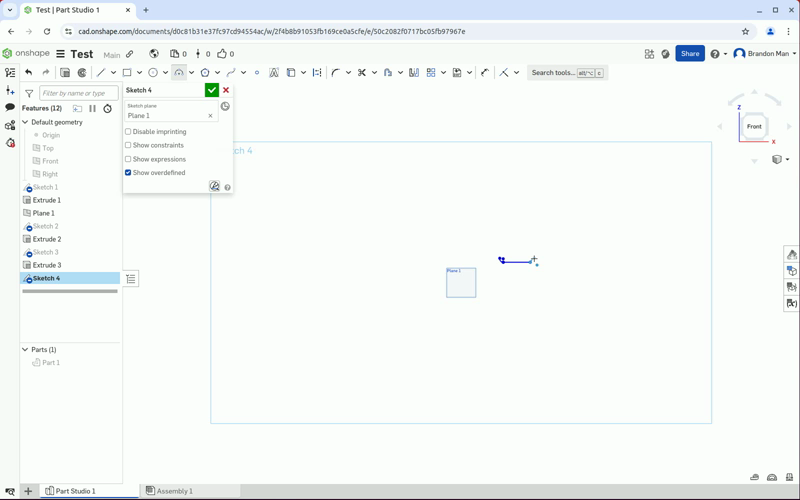
scroll(6)
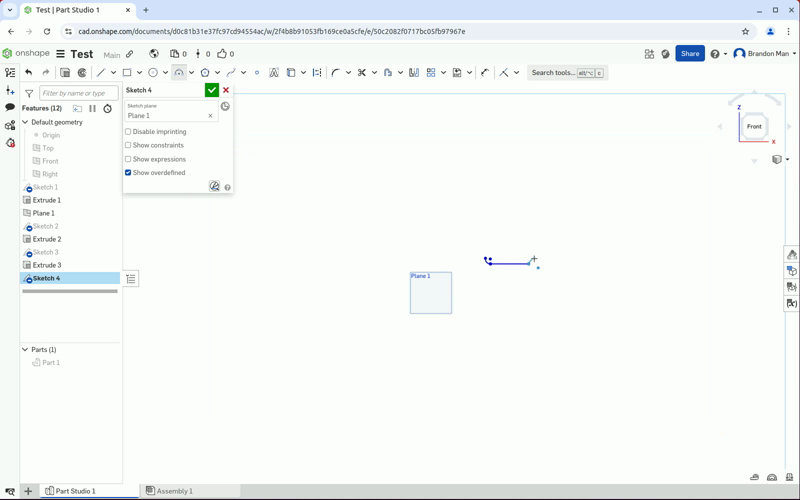
scroll(6)
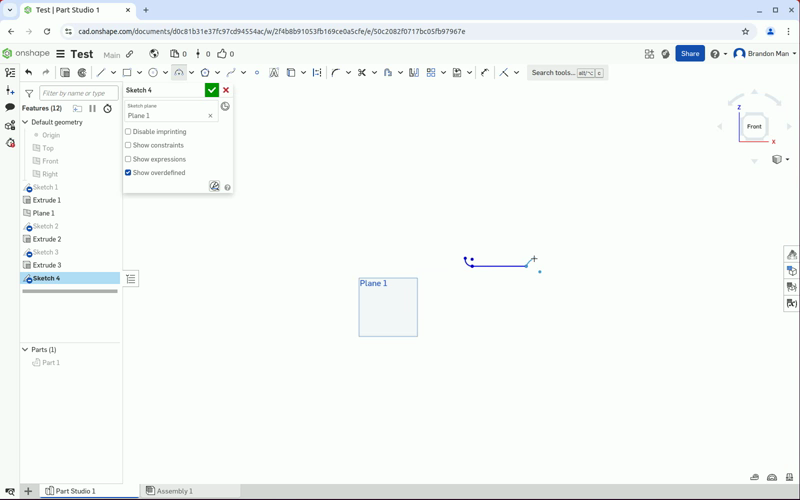
scroll(6)
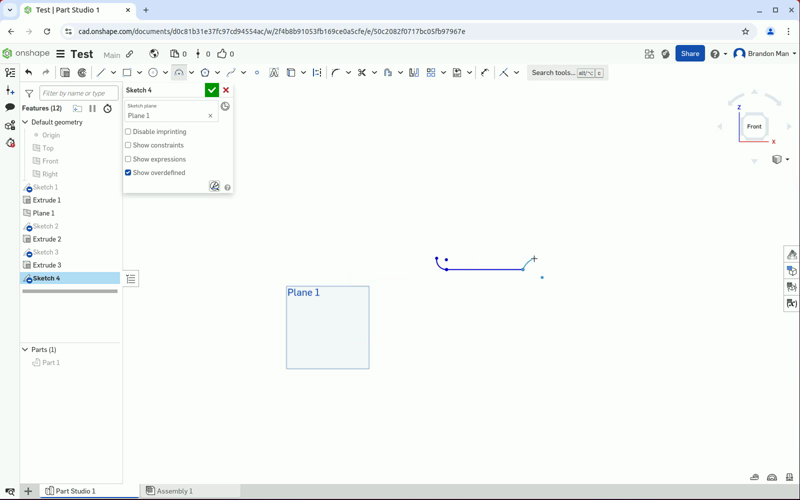
scroll(6)
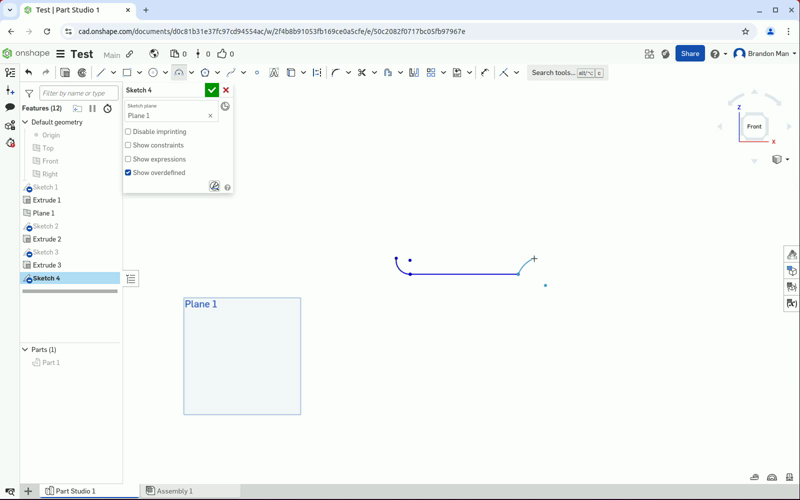
scroll(6)
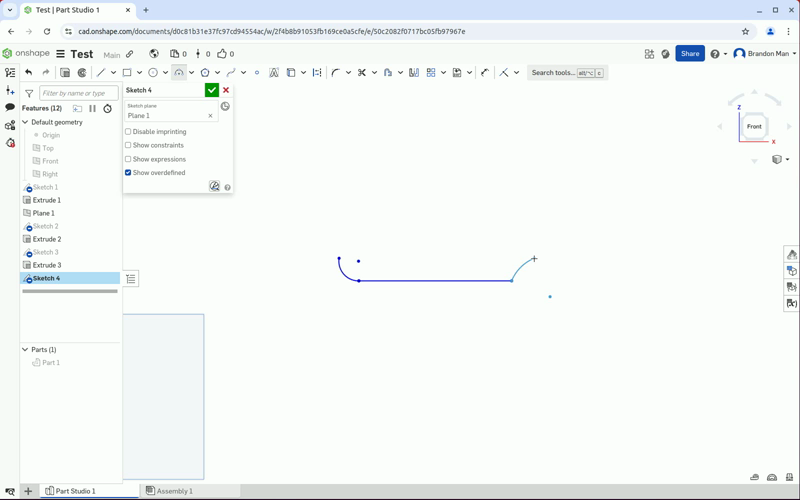
scroll(6)
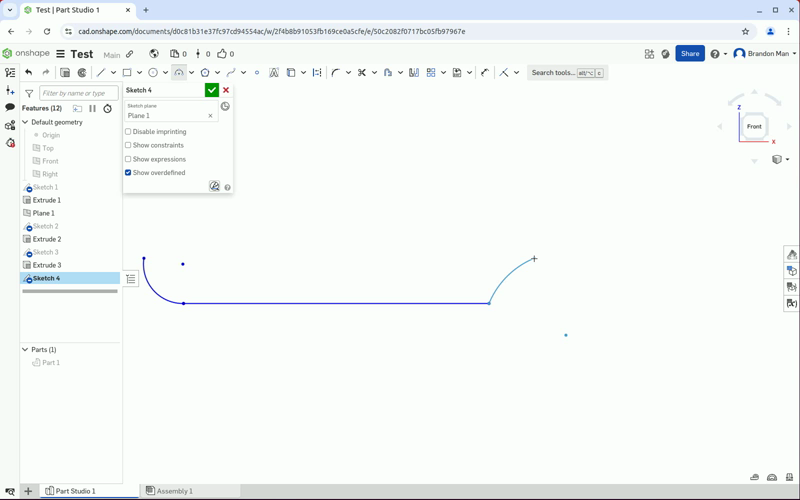
click(534, 258)
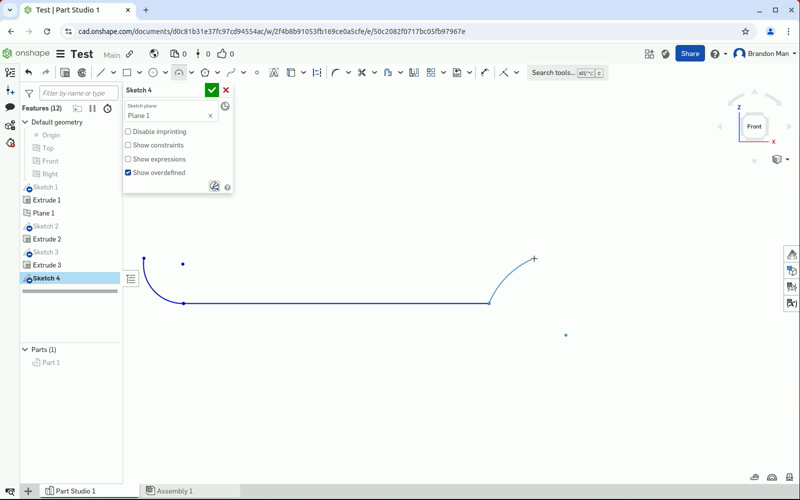
scroll(-6)
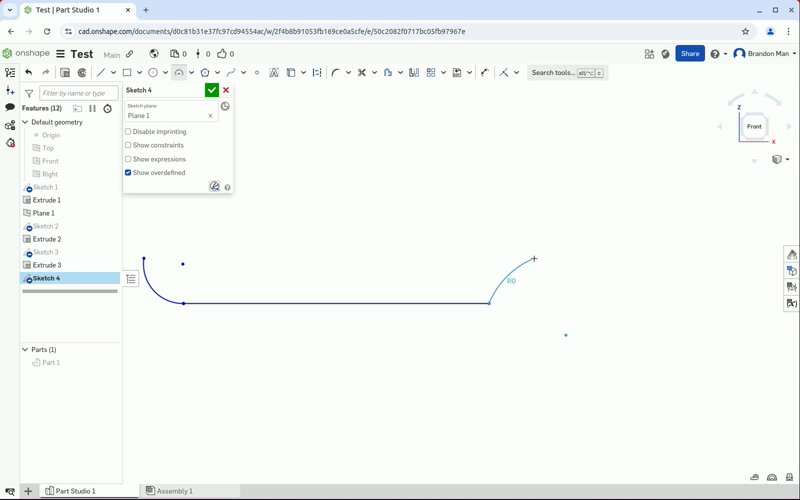
scroll(-6)
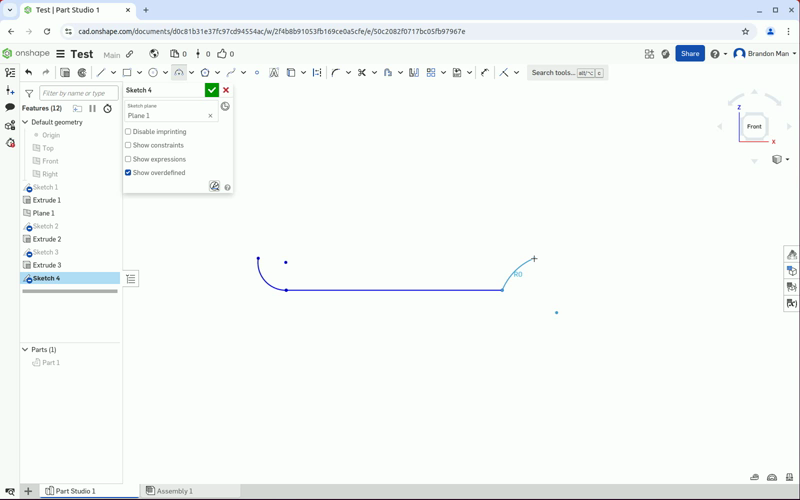
scroll(-6)
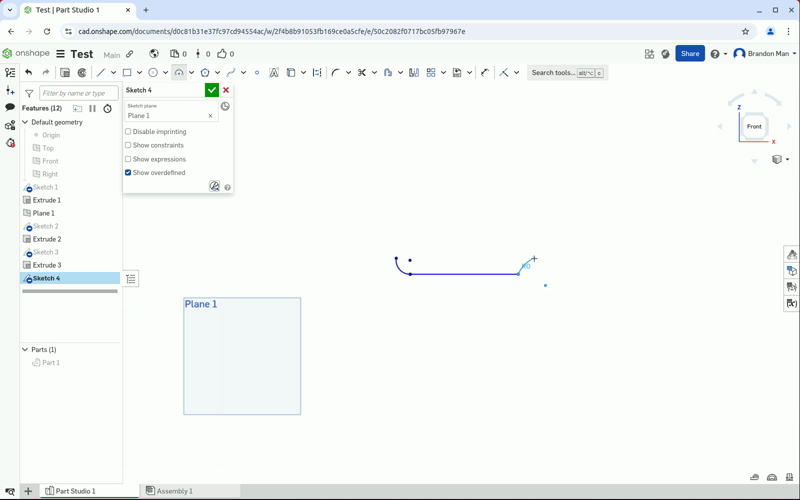
scroll(-6)
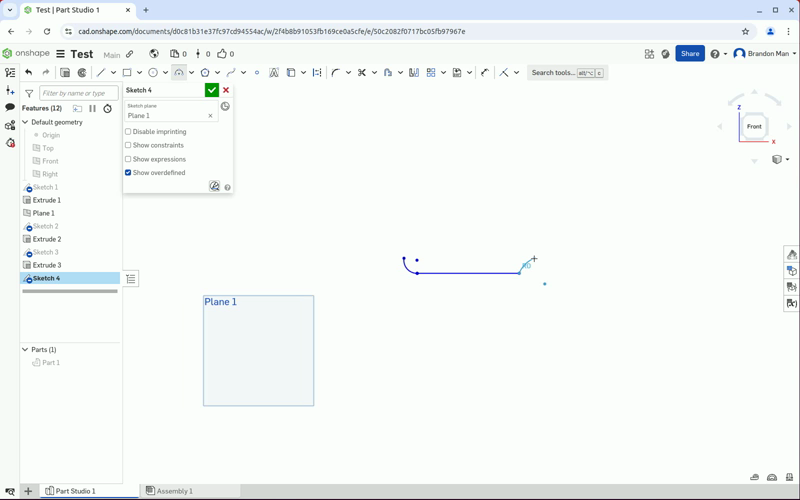
scroll(-6)
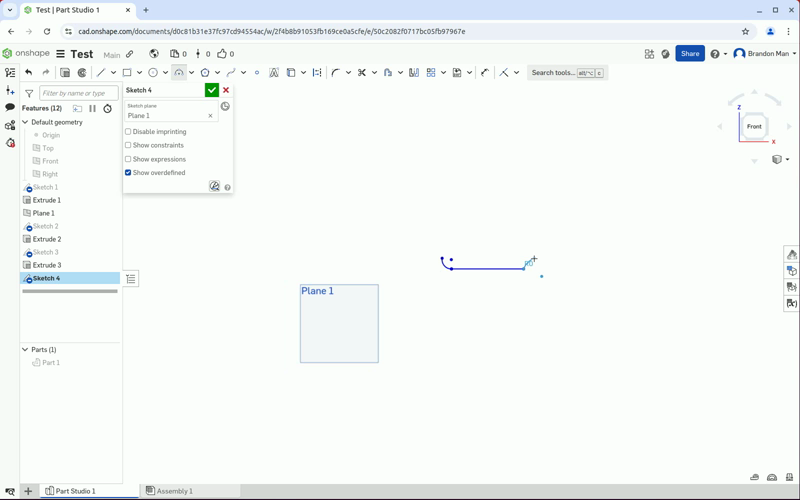
scroll(-6)
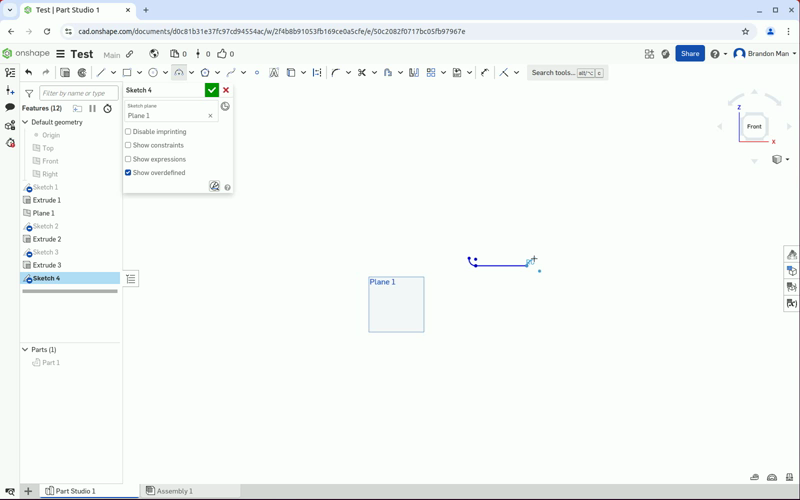
scroll(-6)
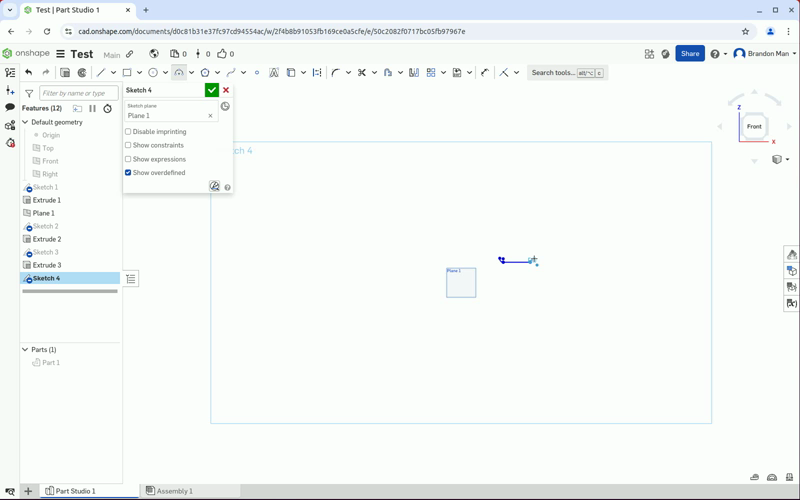
mouse_move(533, 261)
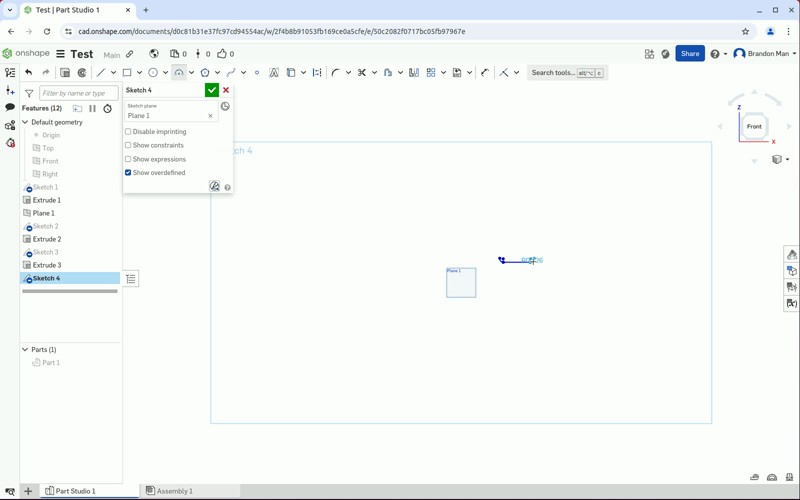
scroll(6)
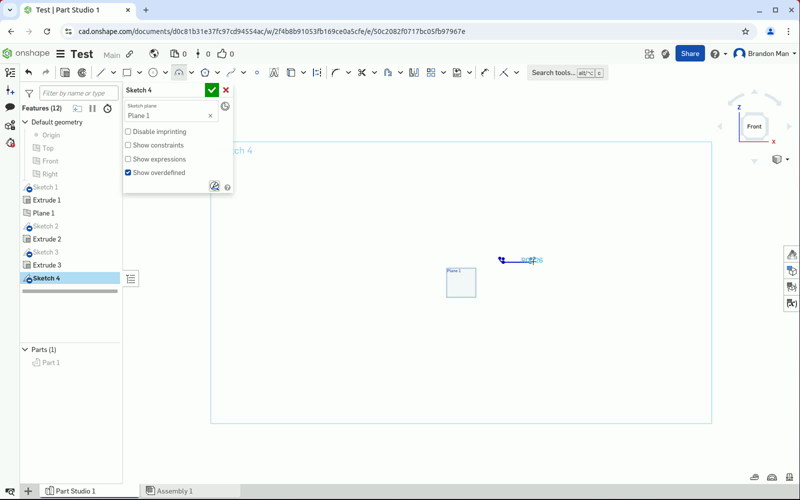
scroll(6)
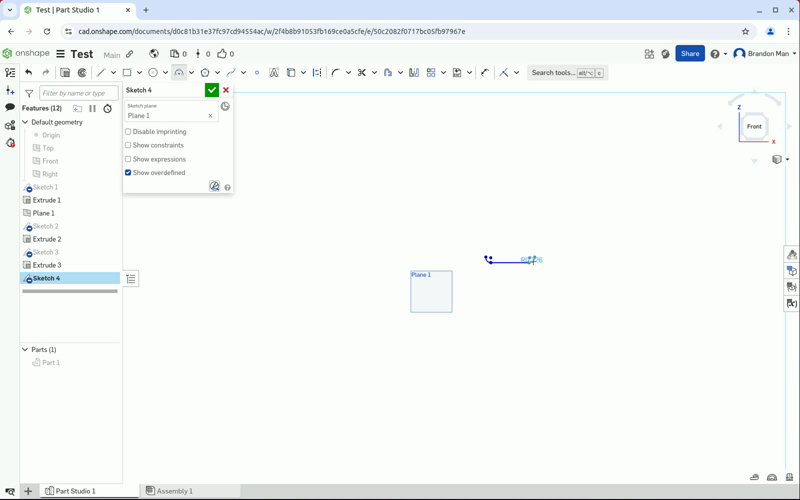
scroll(6)
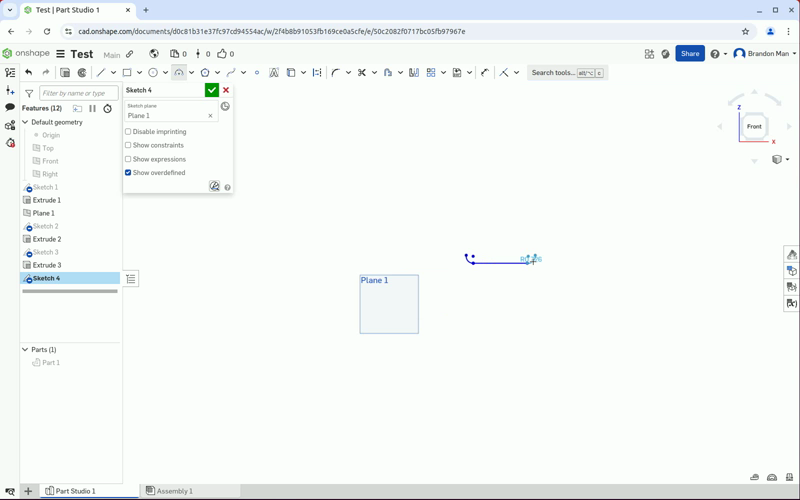
scroll(6)
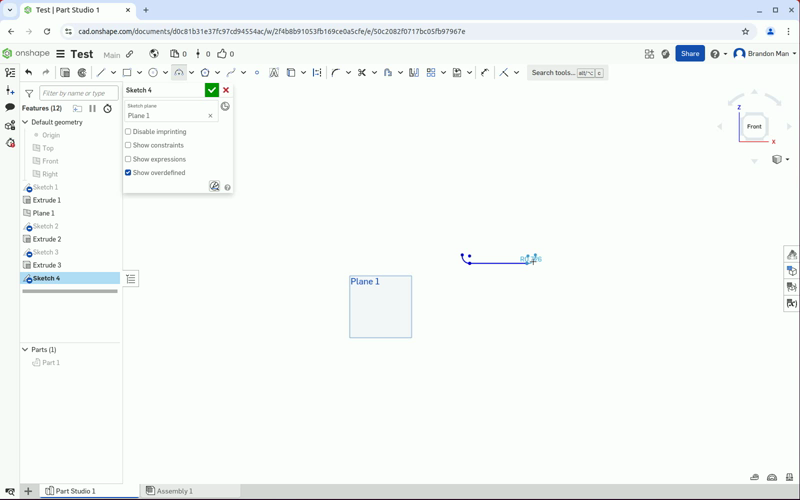
scroll(6)
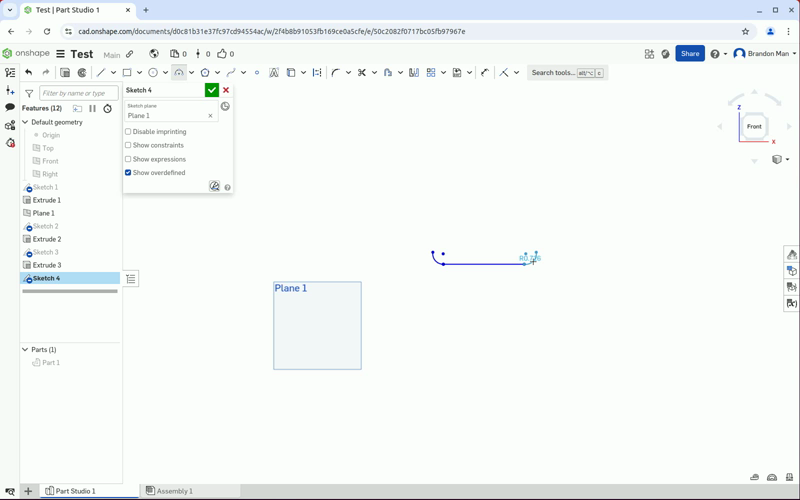
scroll(6)
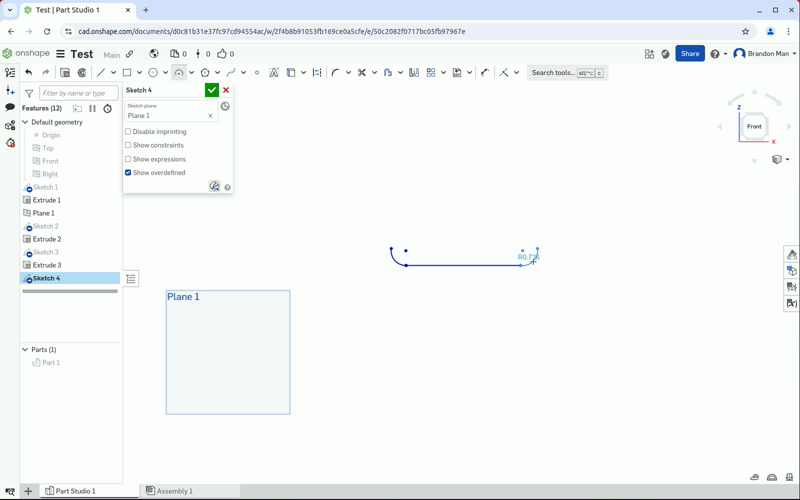
scroll(6)
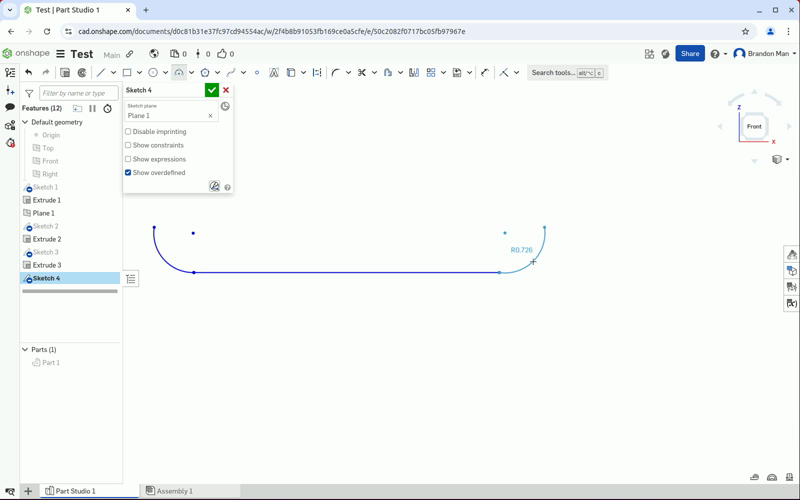
click(533, 261)
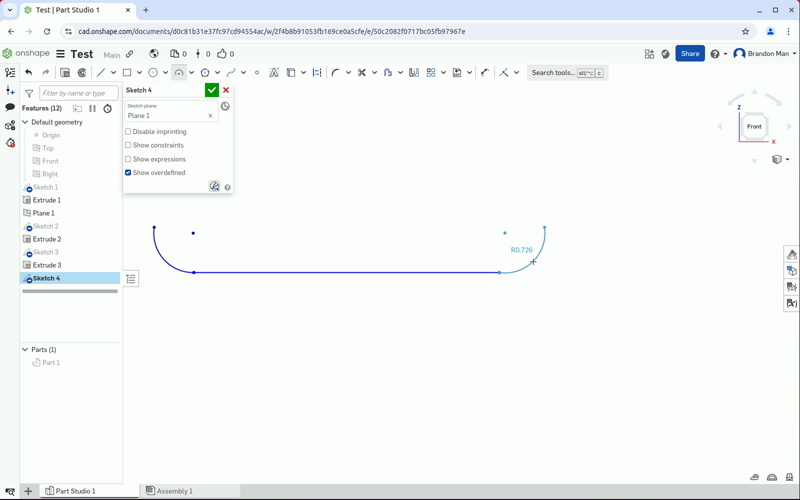
scroll(-6)
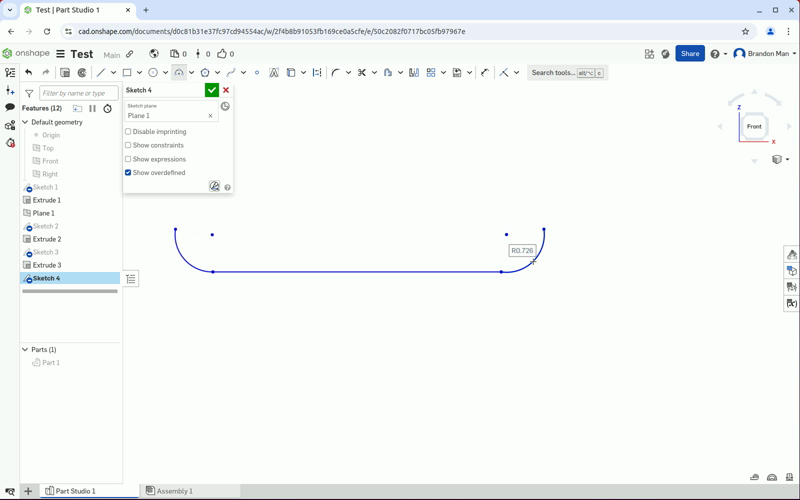
scroll(-6)
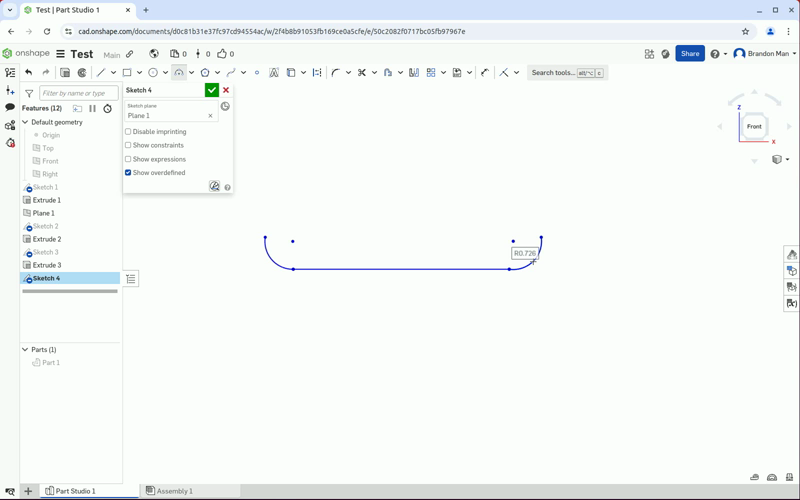
scroll(-6)
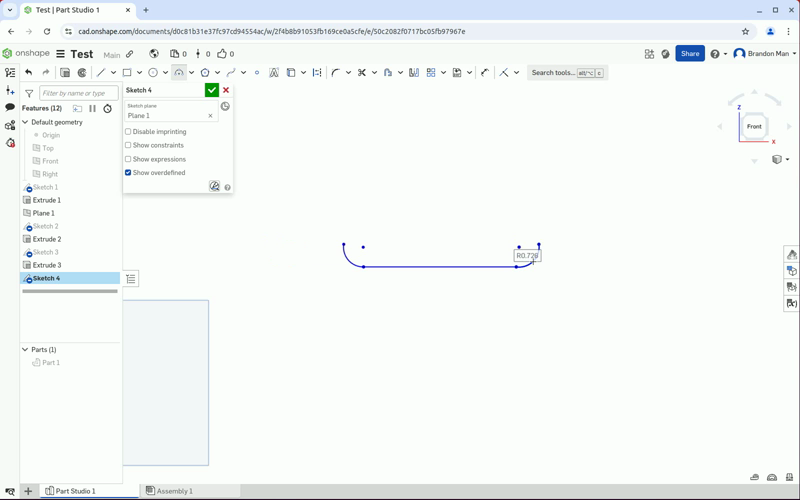
scroll(-6)
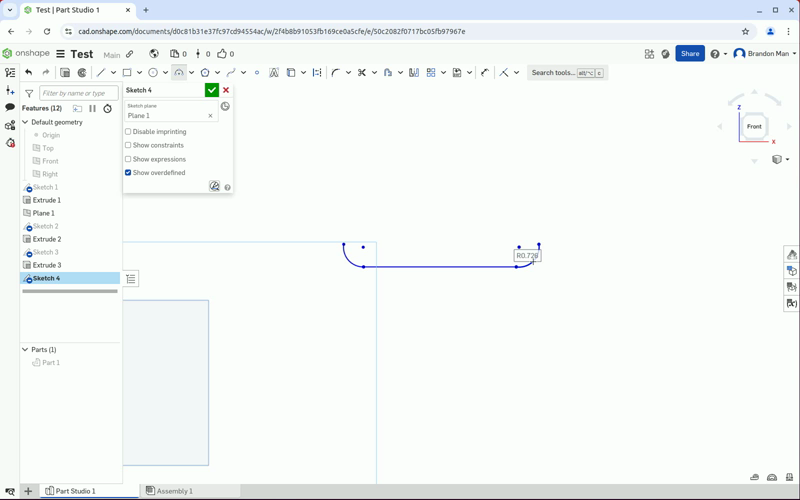
scroll(-6)
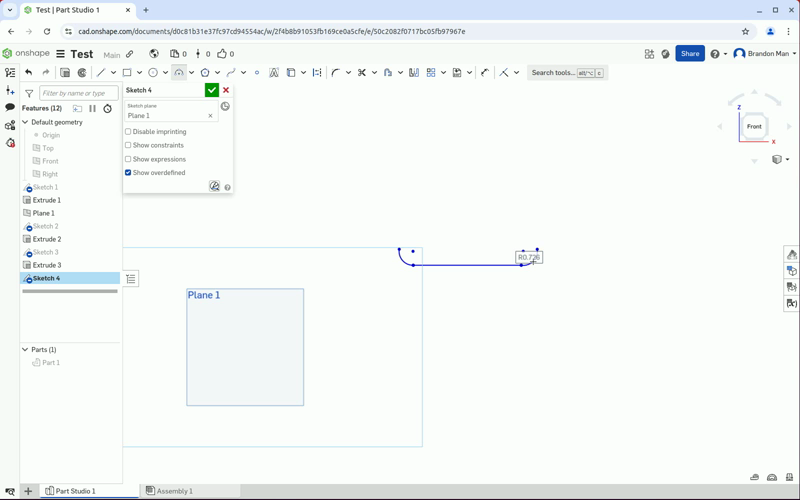
scroll(-6)
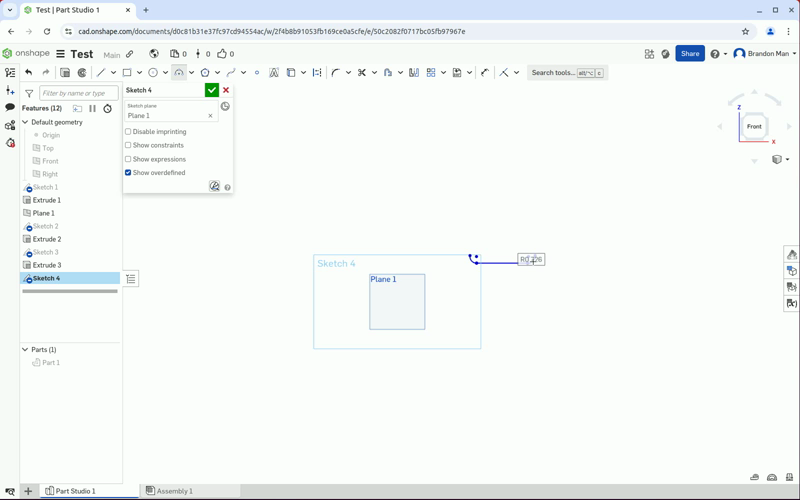
scroll(-6)
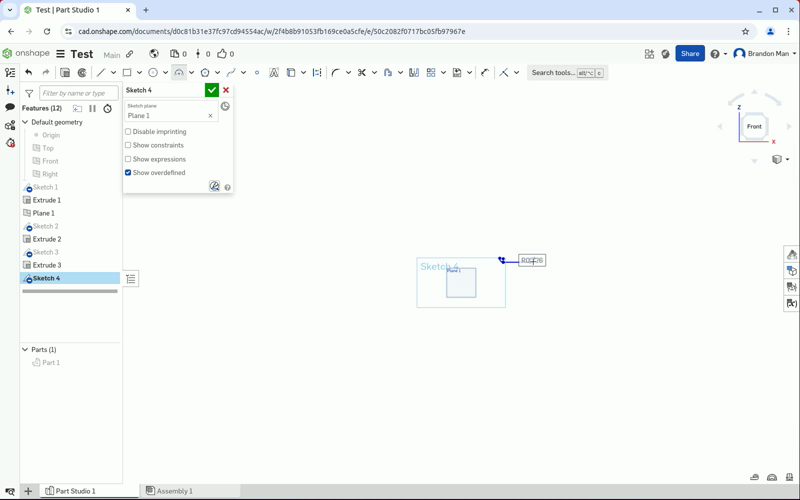
key_up(shift)
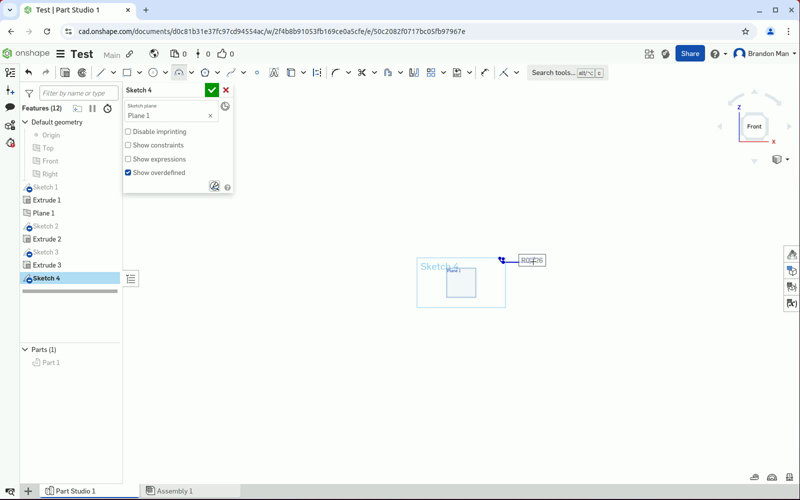
key(esc)
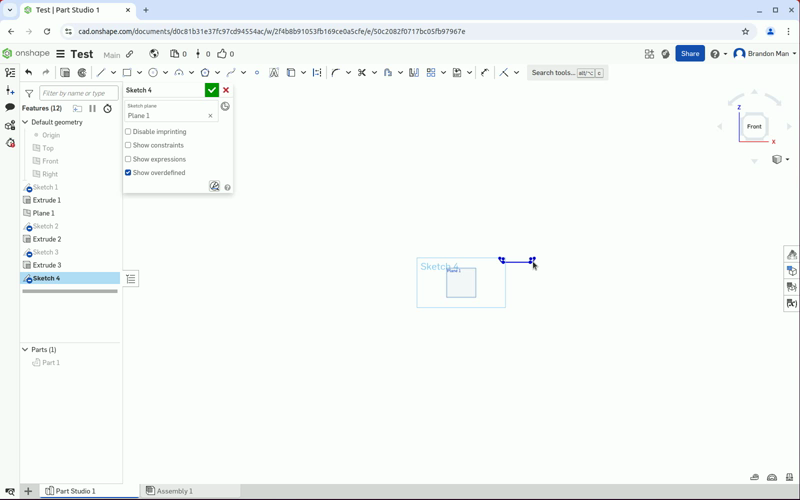
key(l)
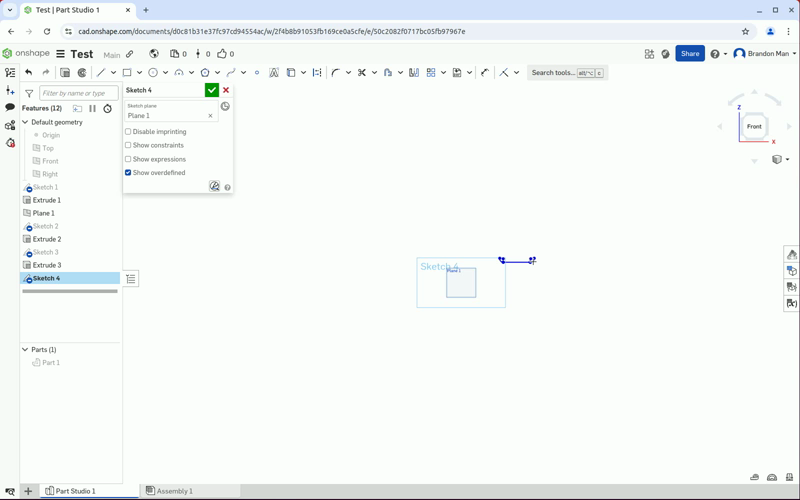
mouse_move(534, 258)
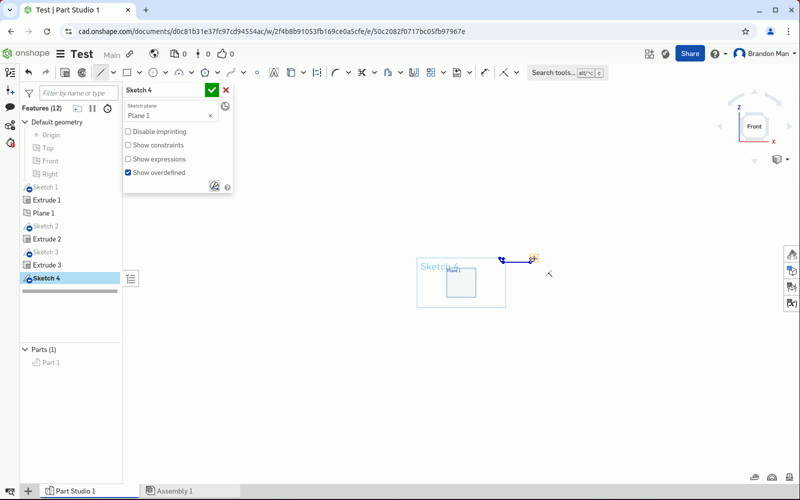
scroll(6)
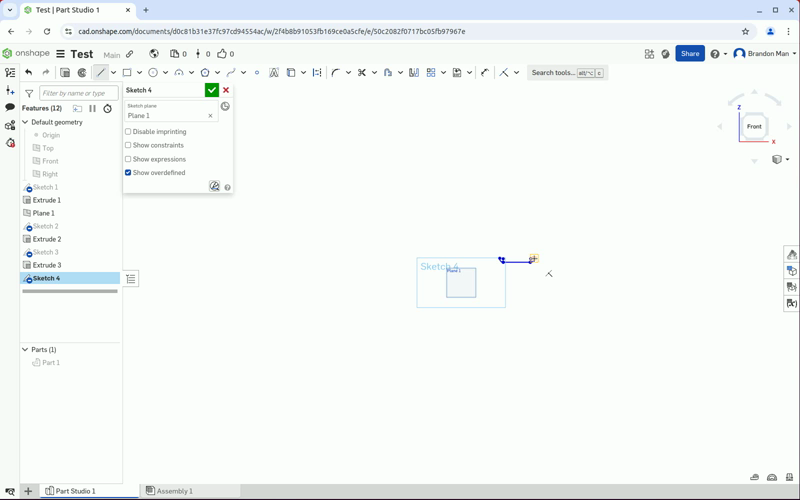
scroll(6)
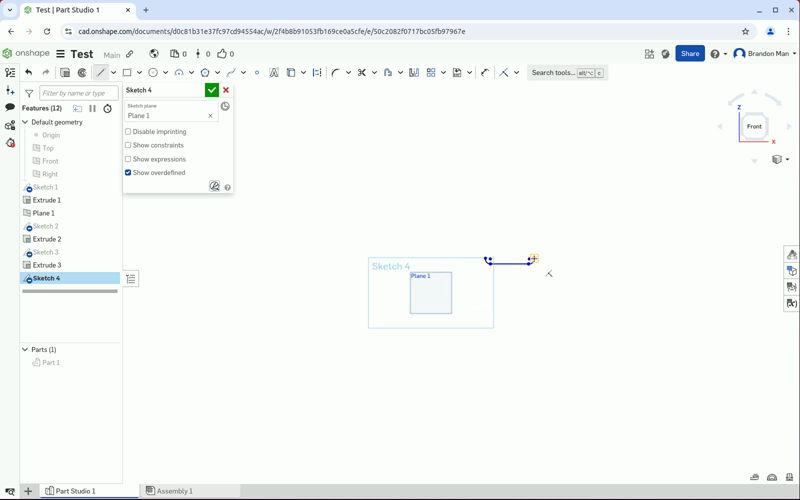
scroll(6)
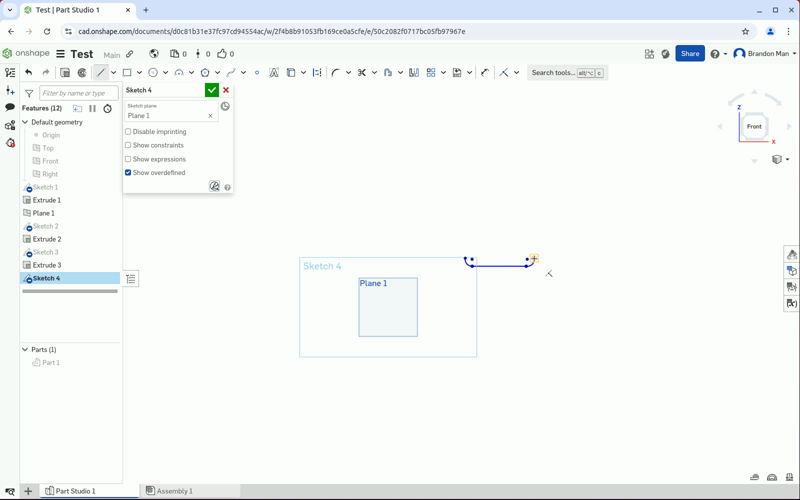
scroll(6)
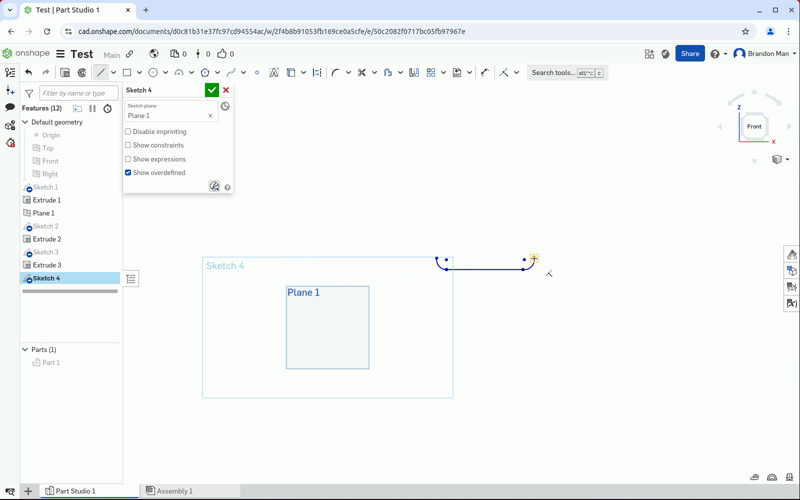
scroll(6)
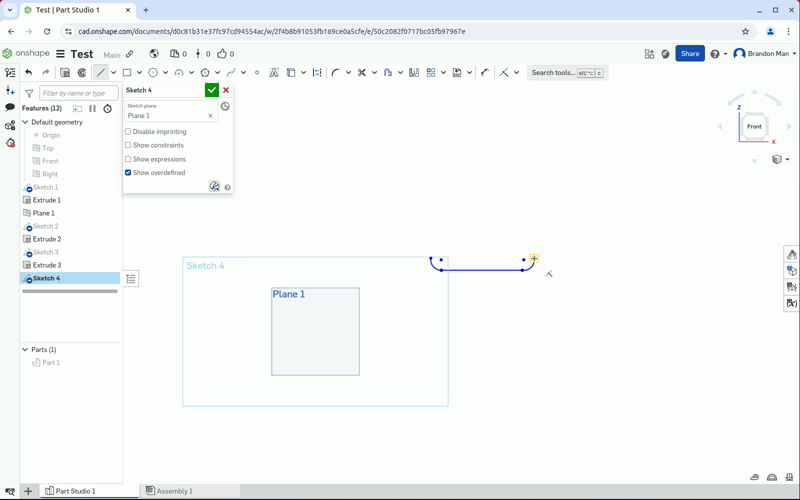
scroll(6)
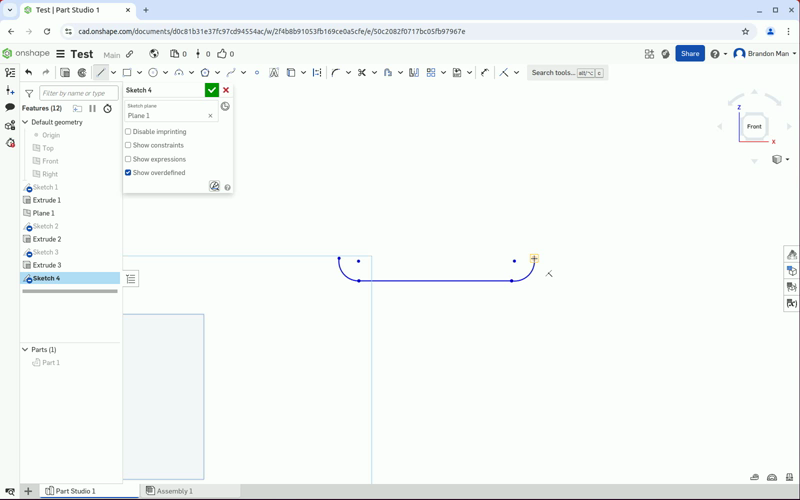
scroll(6)
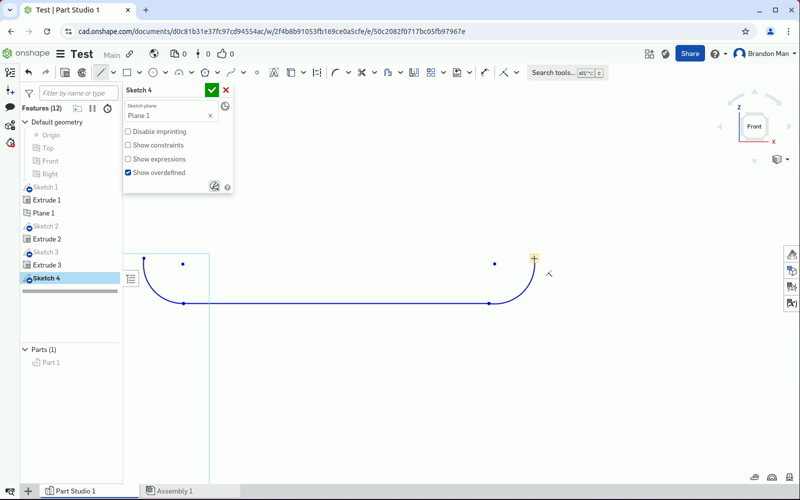
click(534, 258)
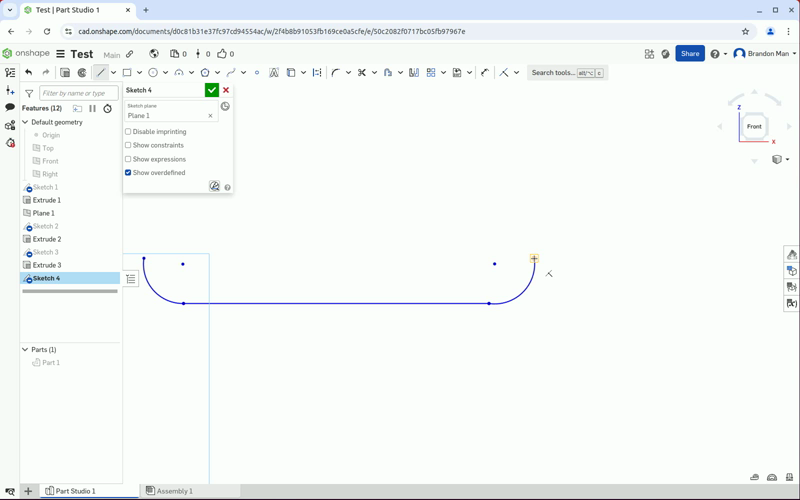
scroll(-6)
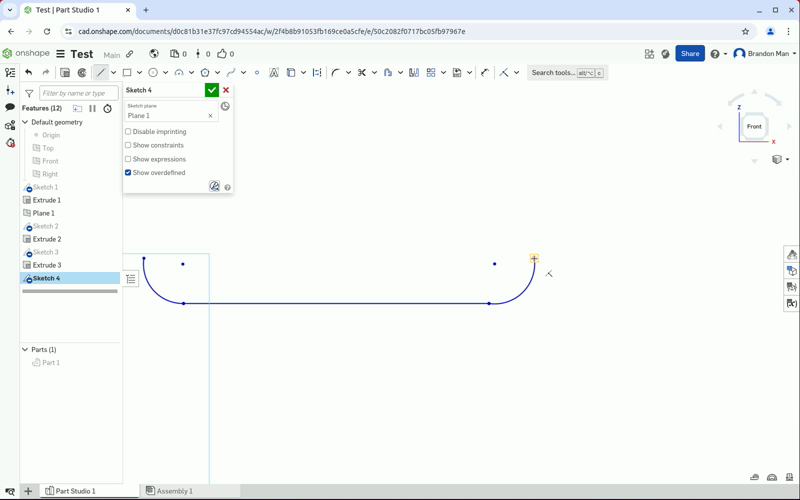
scroll(-6)
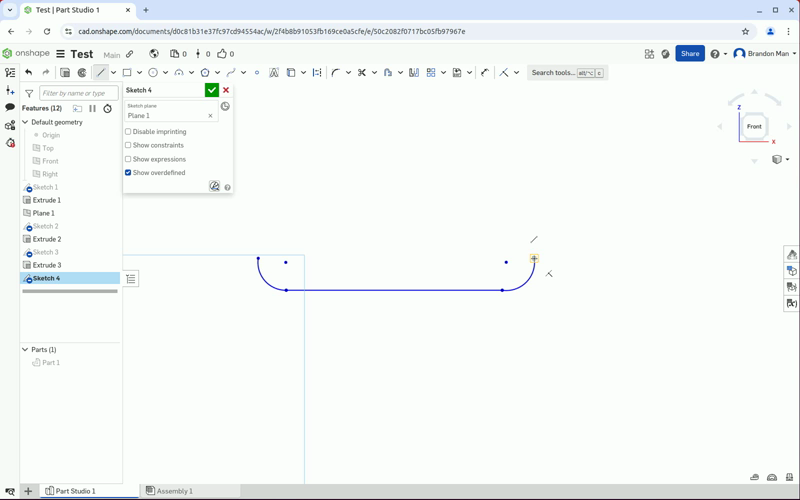
scroll(-6)
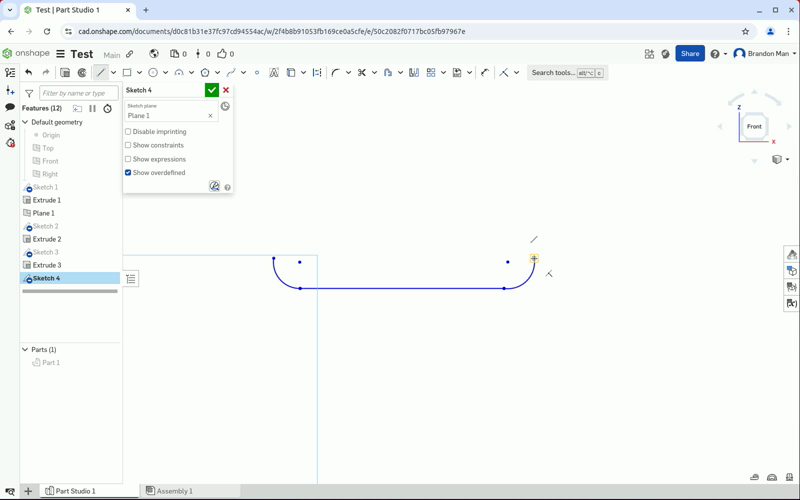
scroll(-6)
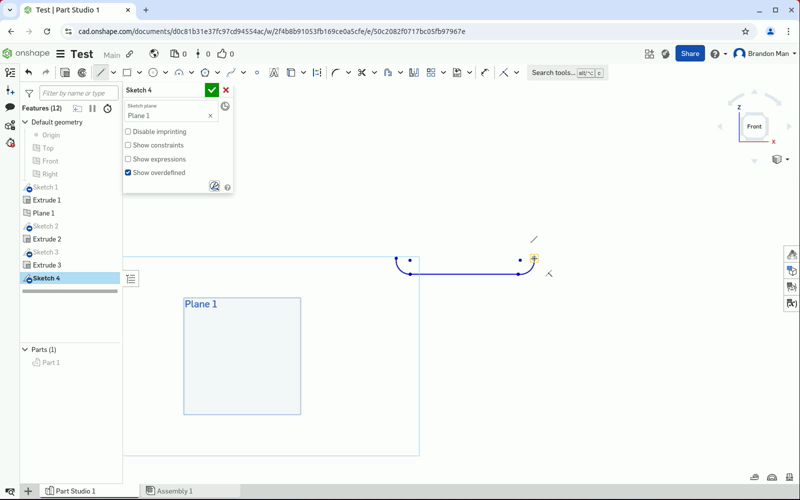
scroll(-6)
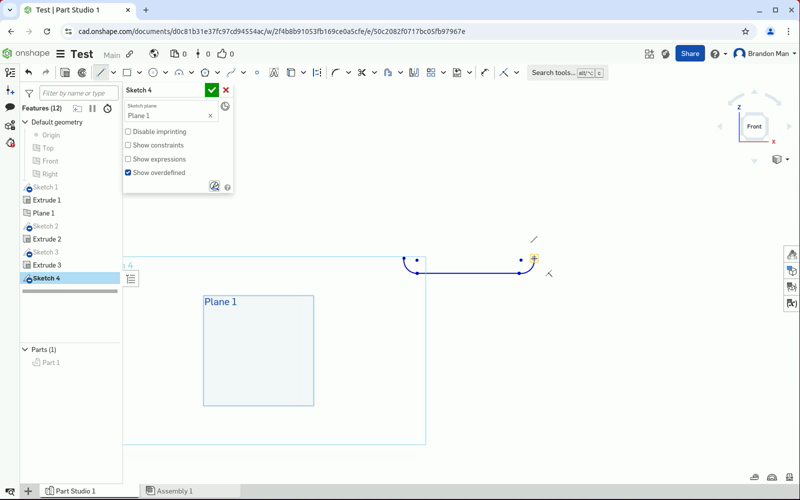
scroll(-6)
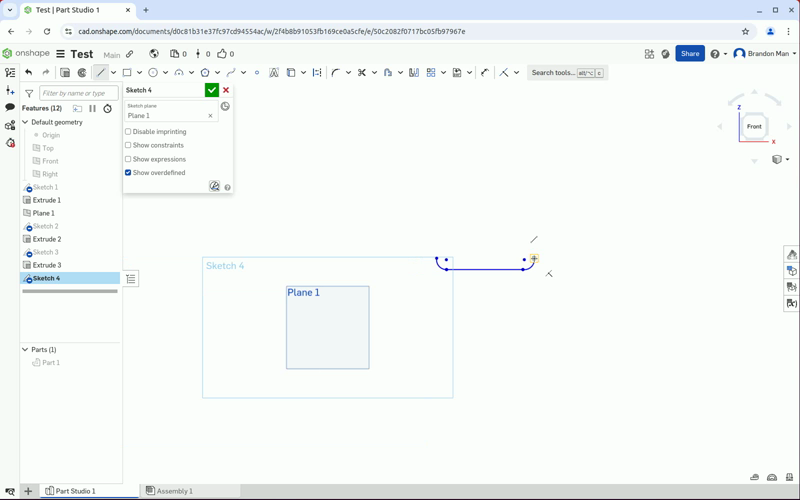
scroll(-6)
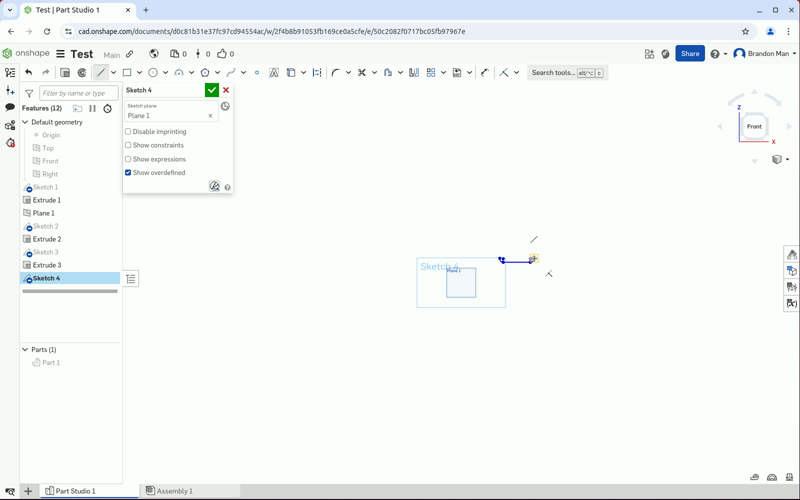
key_down(shift)
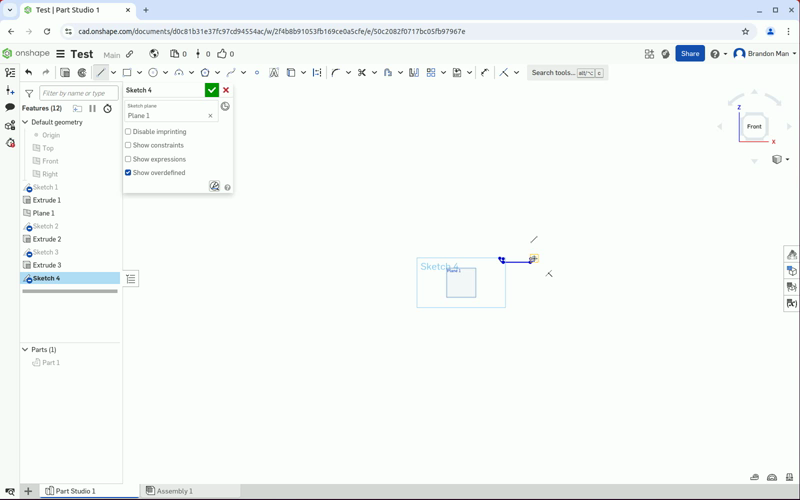
mouse_move(564, 258)
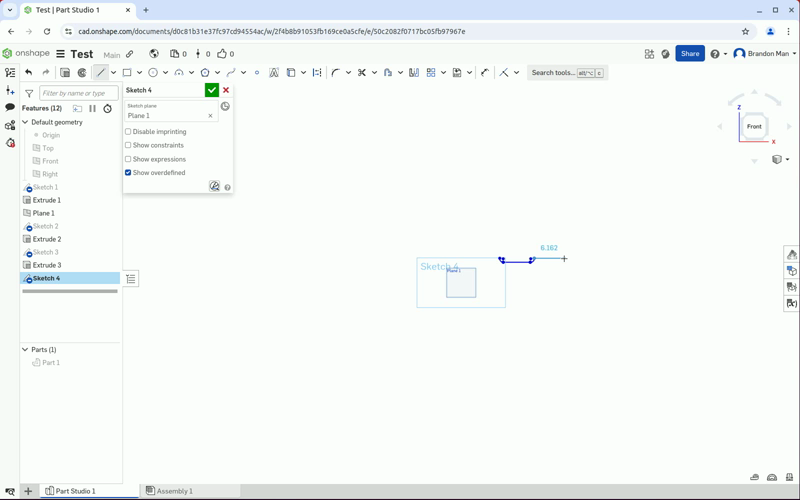
mouse_move(534, 235)
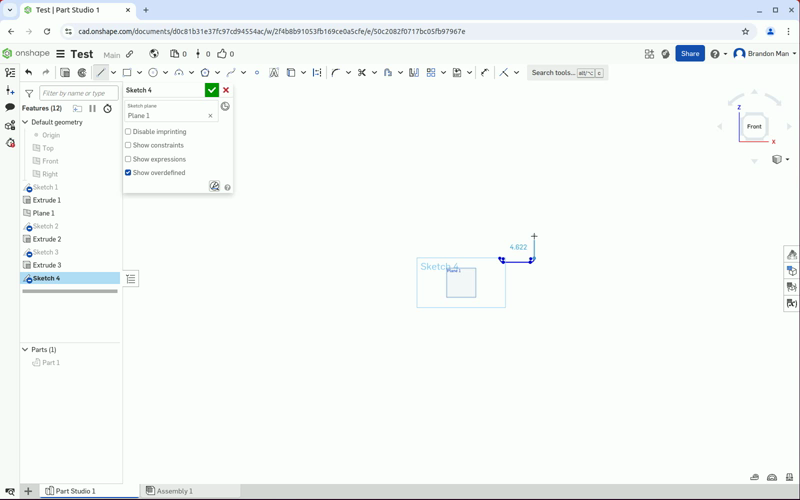
click(534, 235)
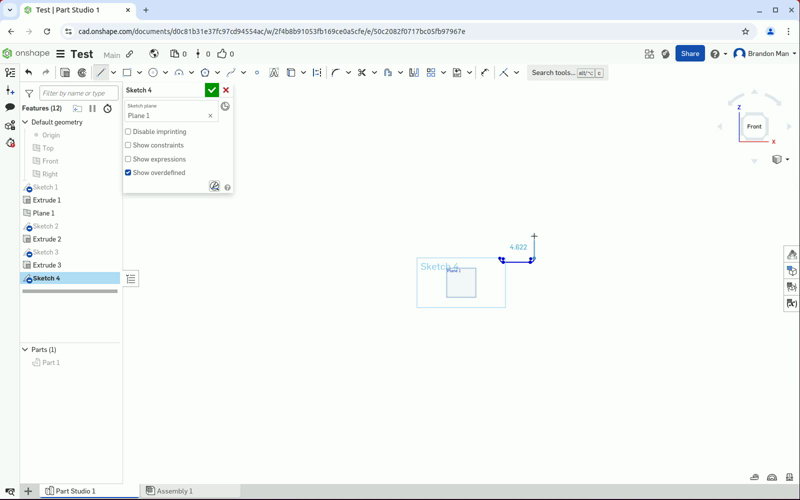
key_up(shift)
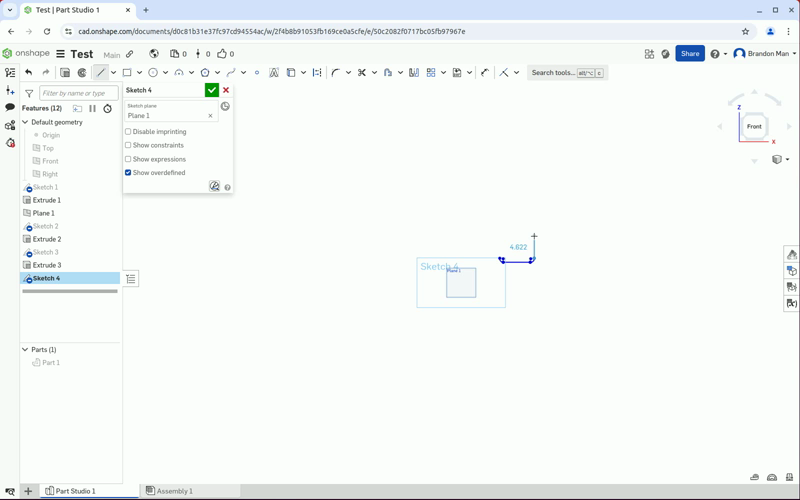
key_down(shift)
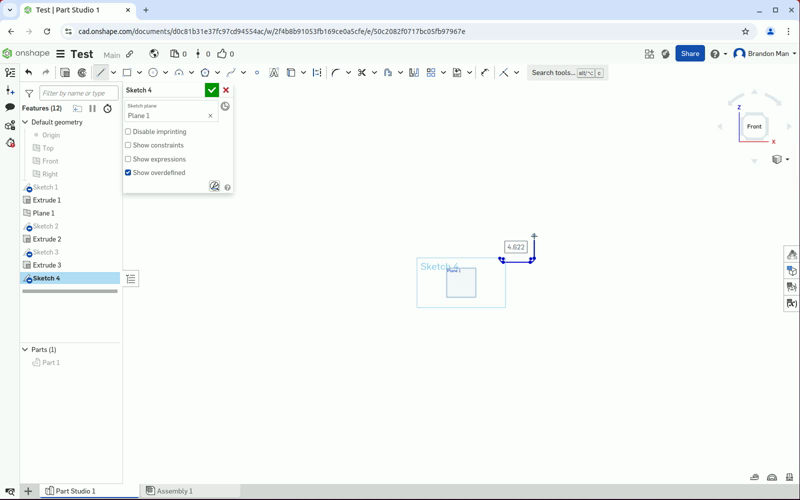
mouse_move(564, 235)
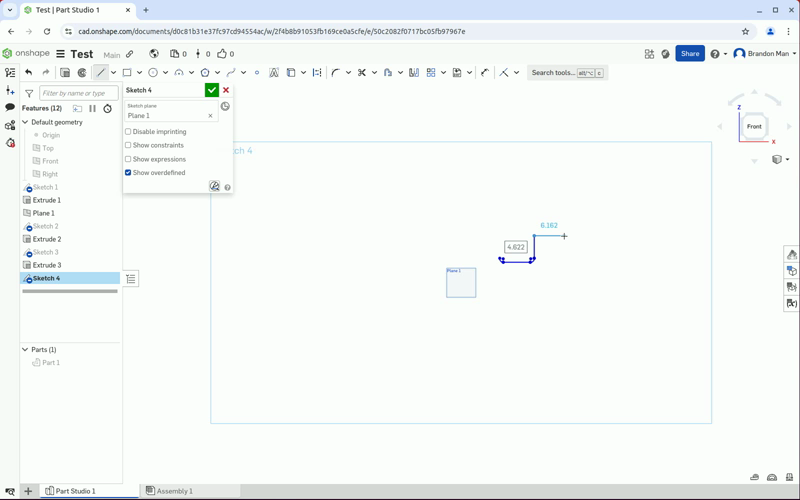
mouse_move(499, 235)
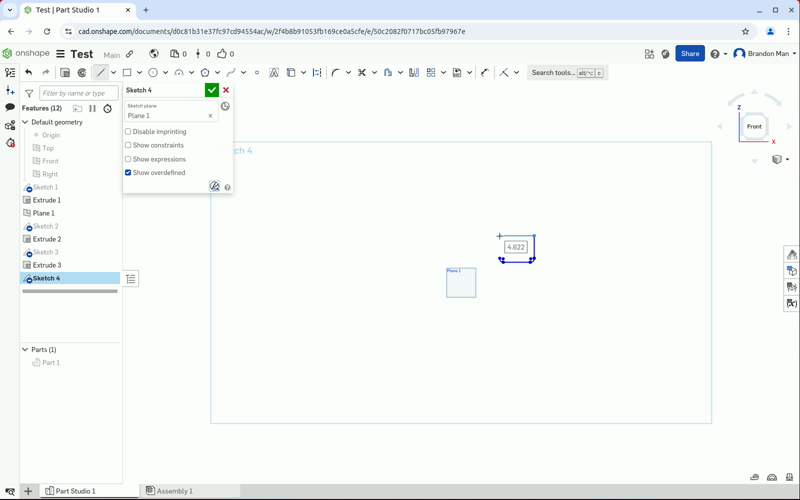
click(499, 235)
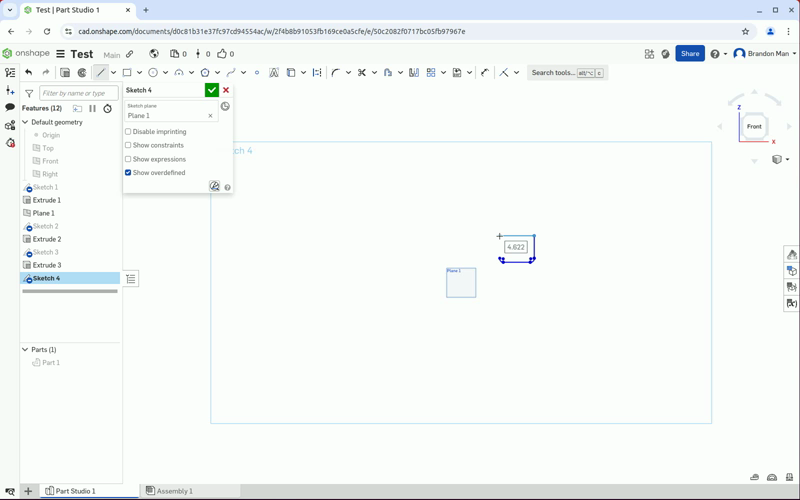
key_up(shift)
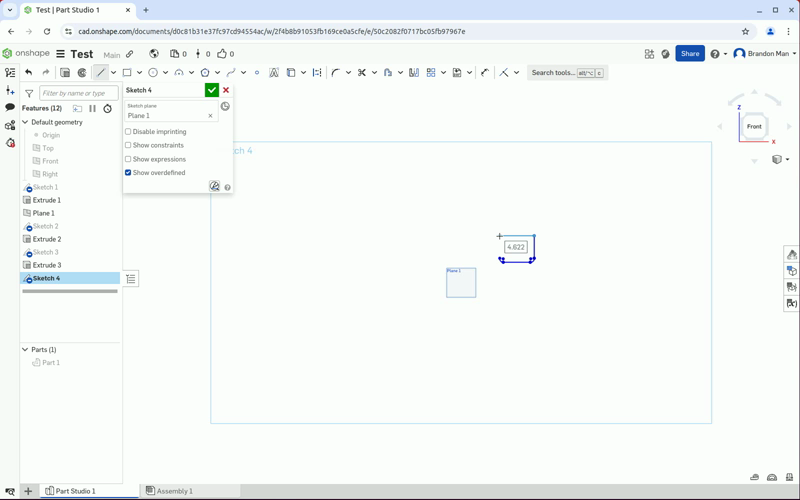
mouse_move(529, 235)
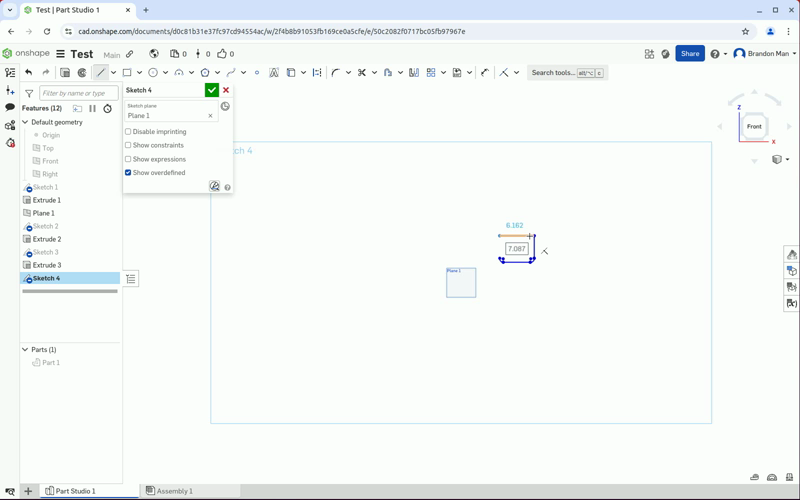
key_down(shift)
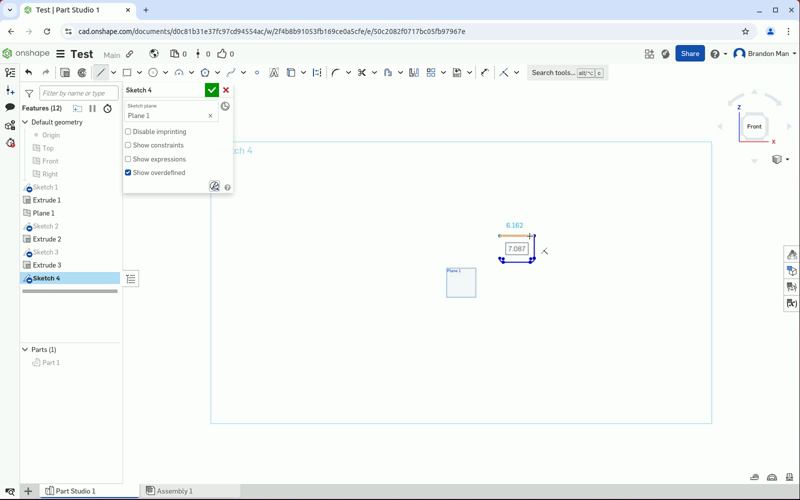
mouse_move(499, 258)
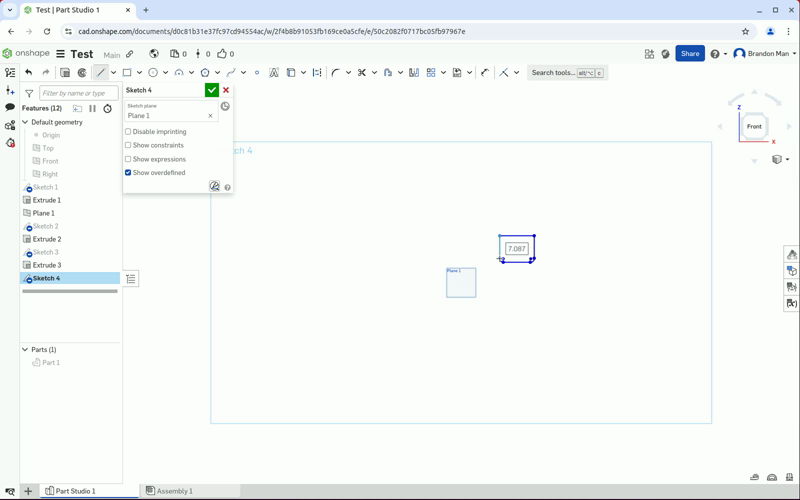
scroll(6)
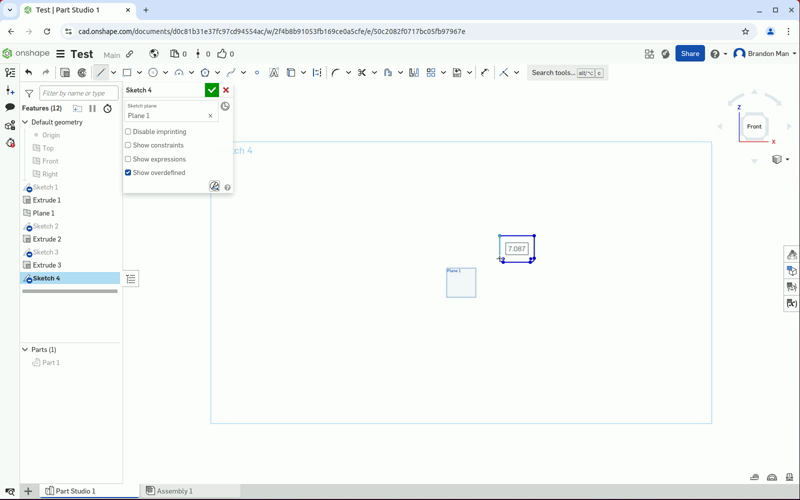
scroll(6)
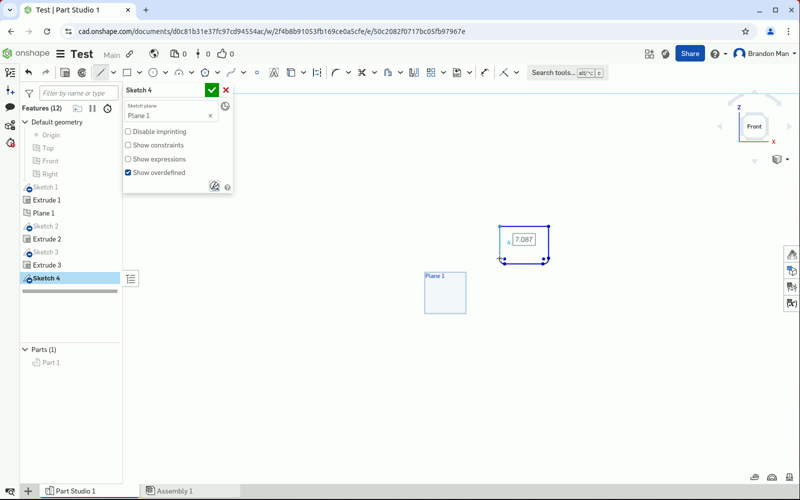
scroll(6)
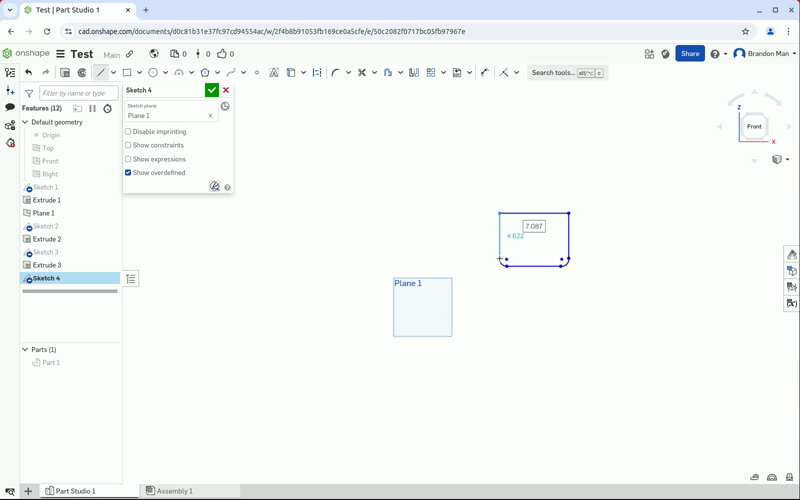
scroll(6)
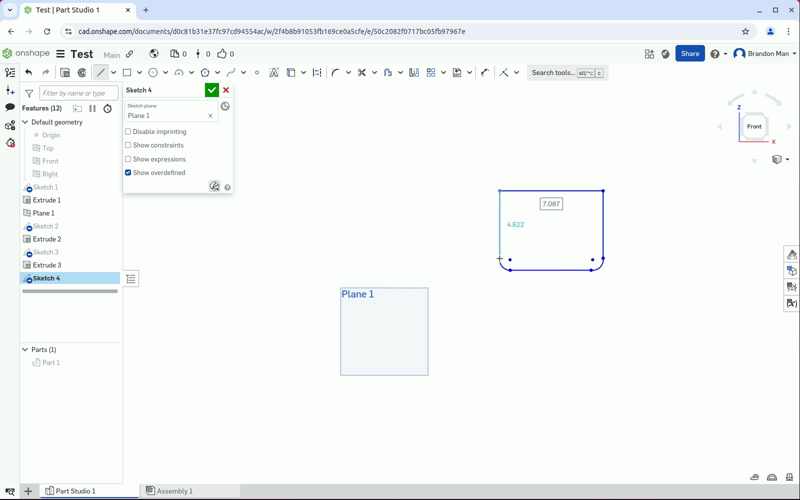
scroll(6)
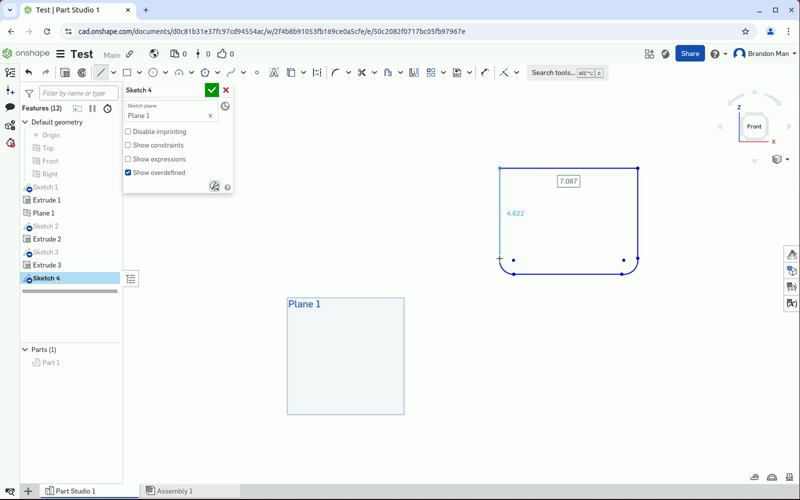
scroll(6)
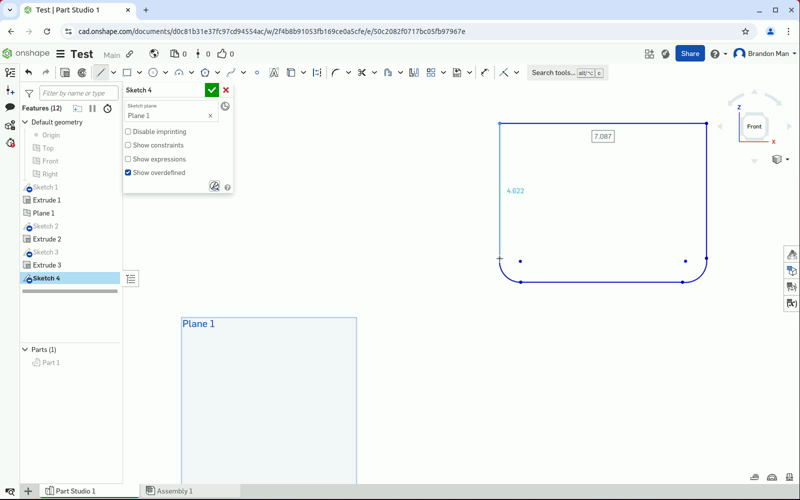
scroll(6)
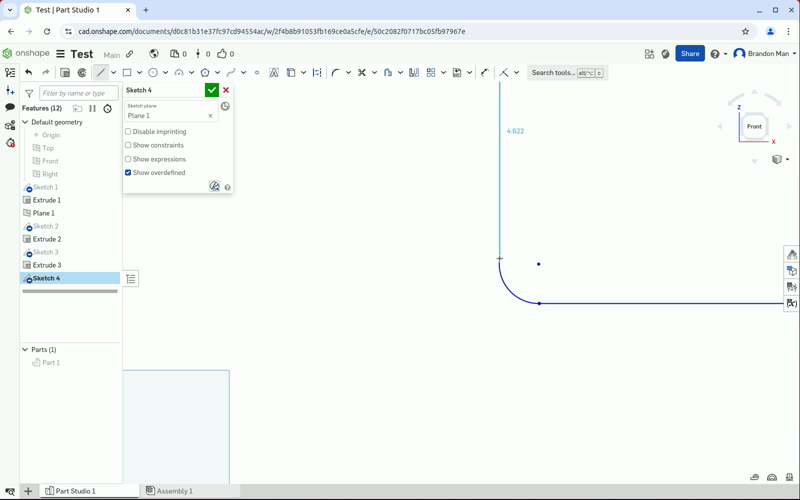
key_up(shift)
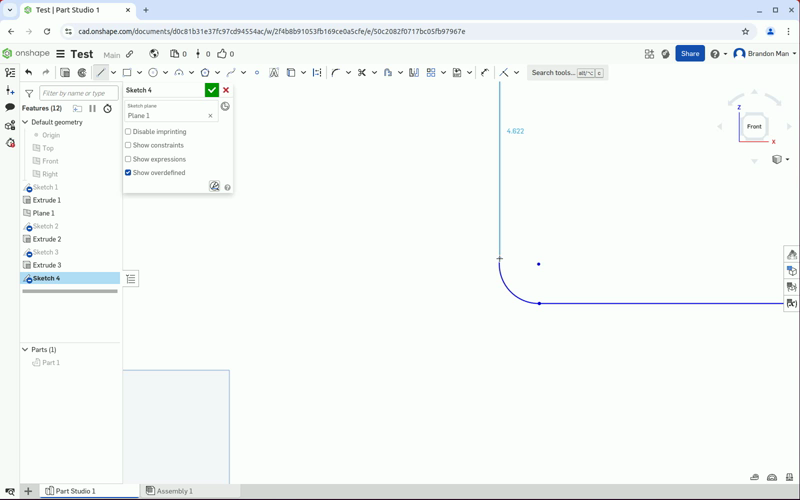
click(499, 258)
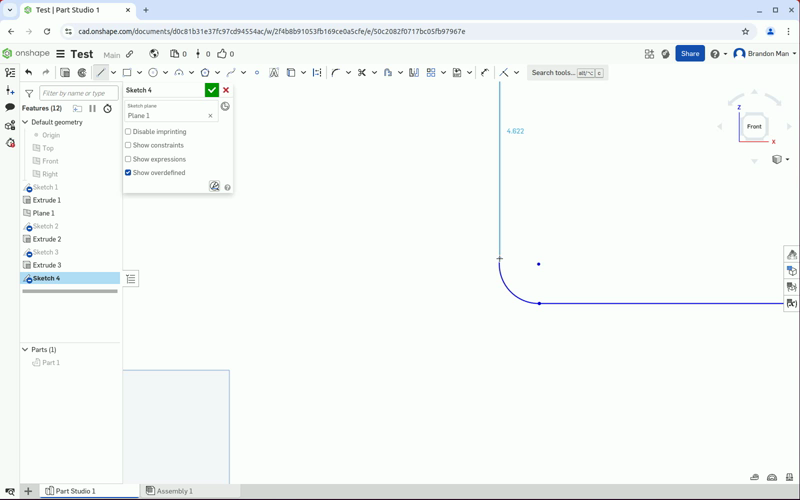
scroll(-6)
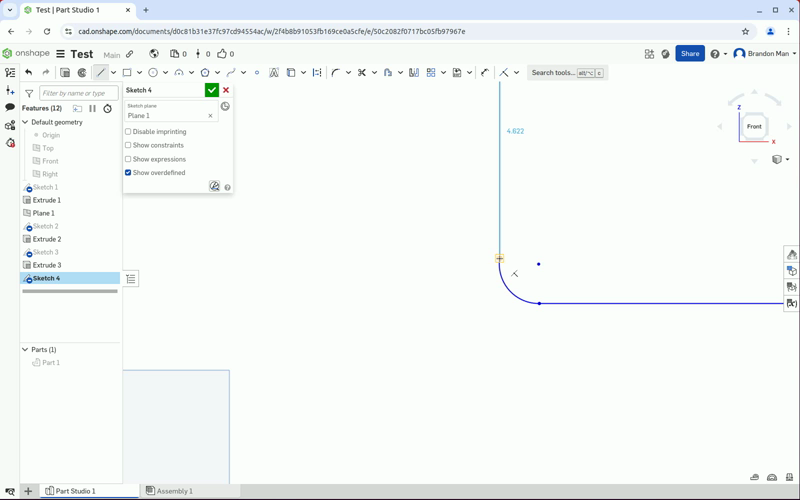
scroll(-6)
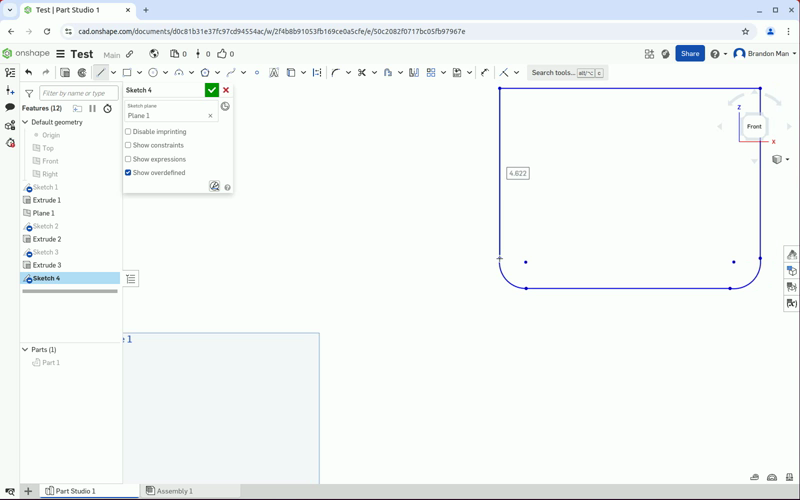
scroll(-6)
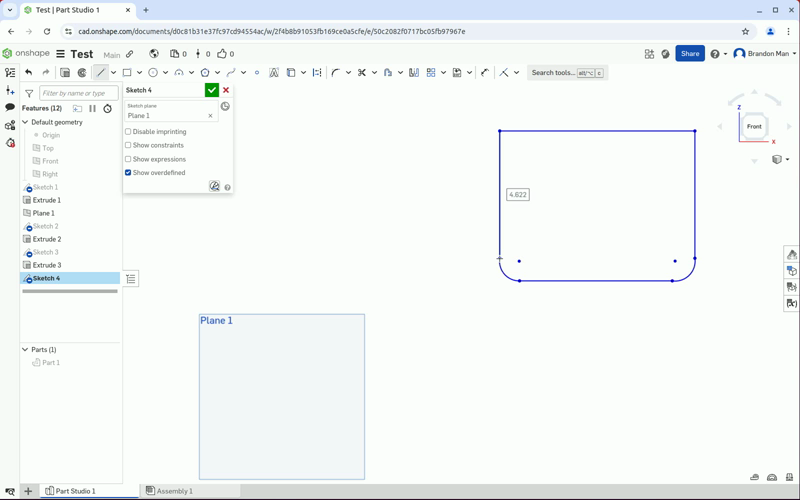
scroll(-6)
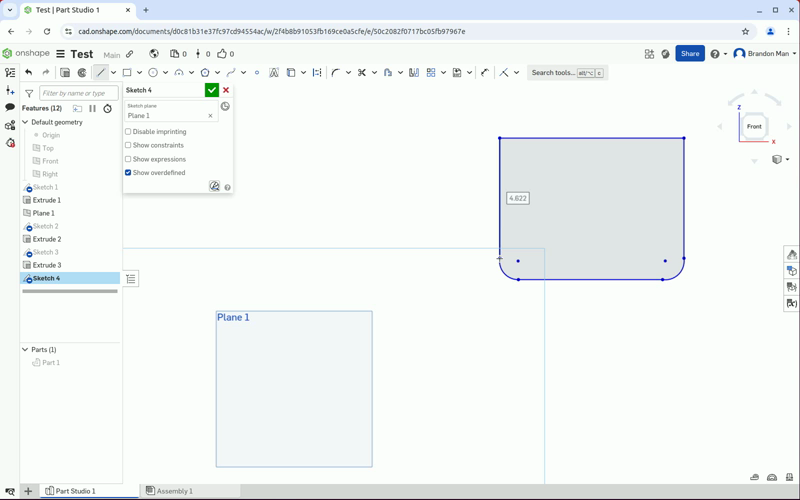
scroll(-6)
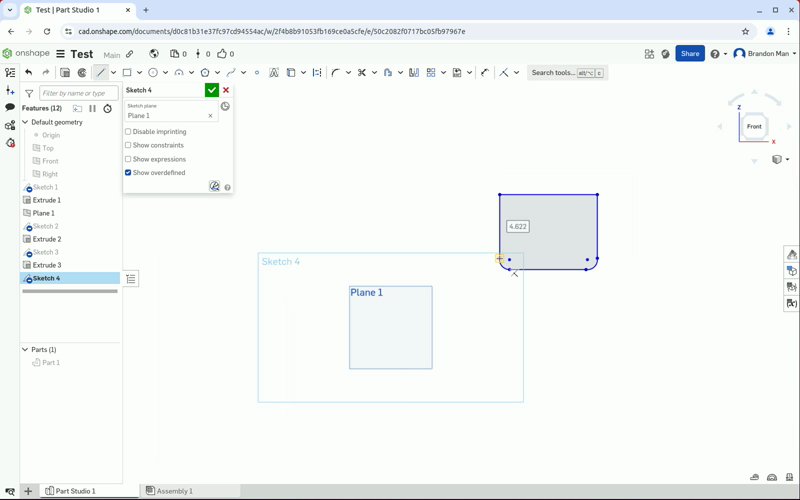
scroll(-6)
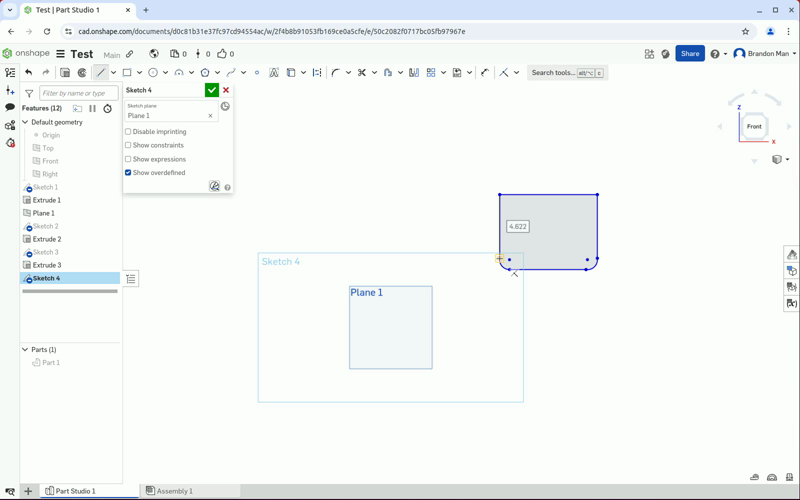
scroll(-6)
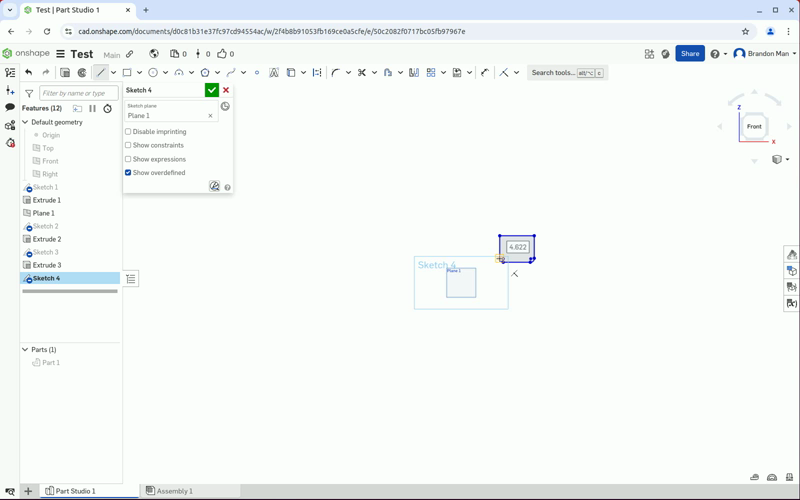
key(esc)
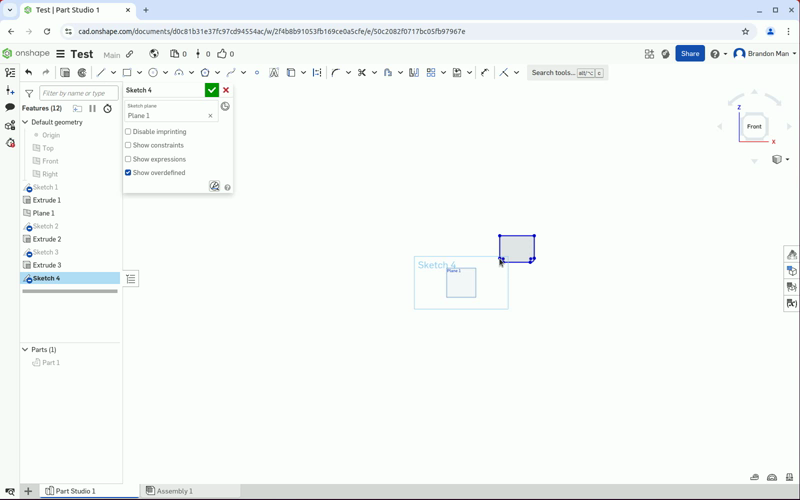
mouse_move(517, 250)
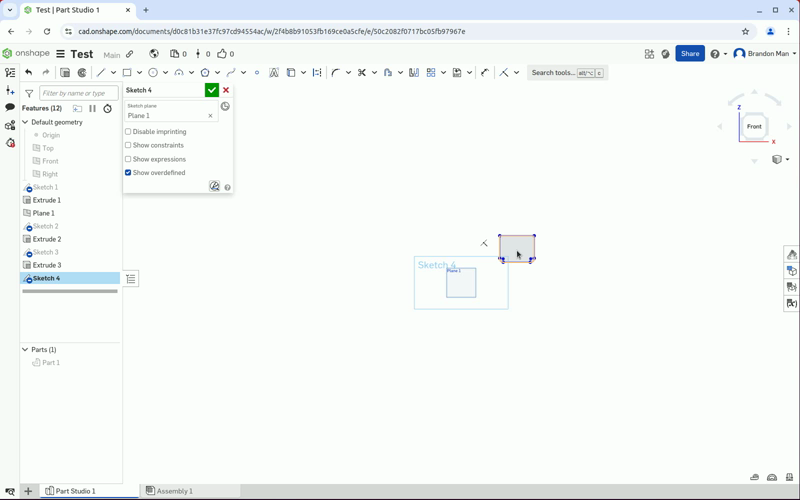
scroll(6)
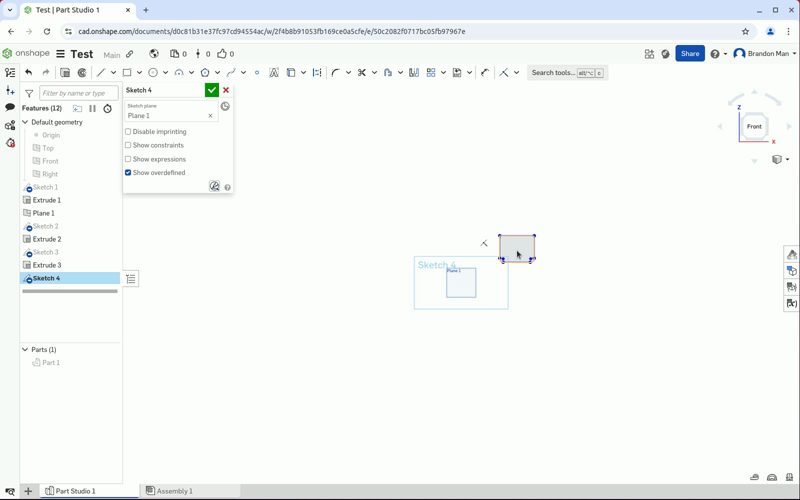
scroll(6)
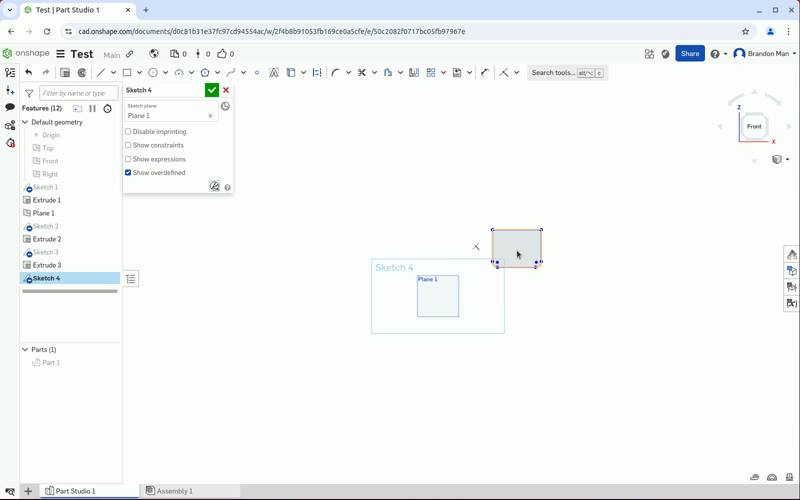
scroll(6)
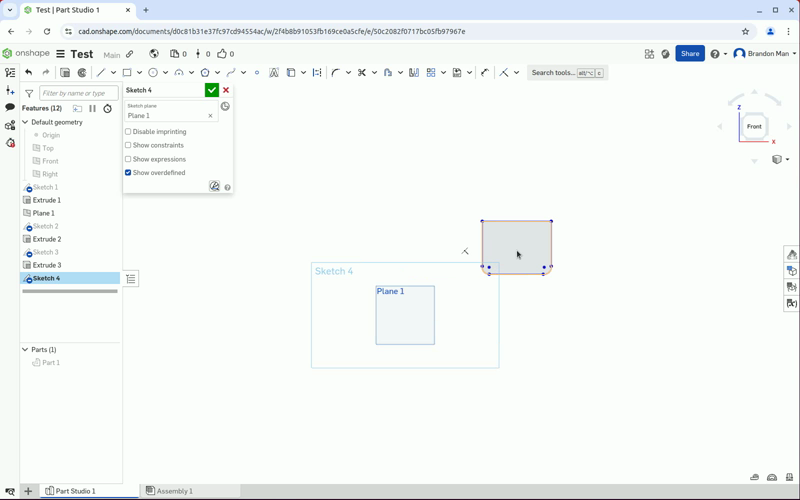
scroll(6)
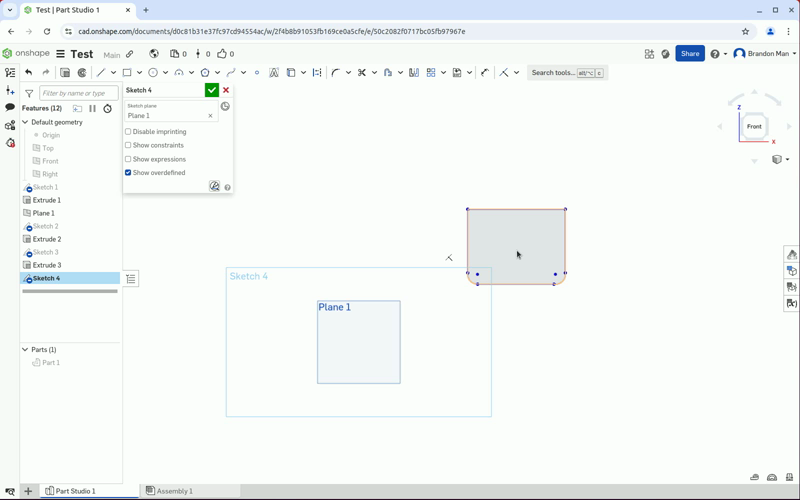
scroll(6)
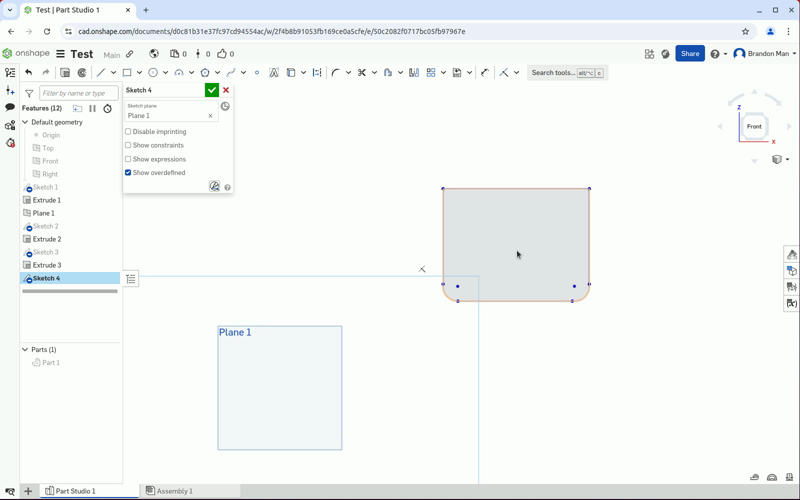
scroll(6)
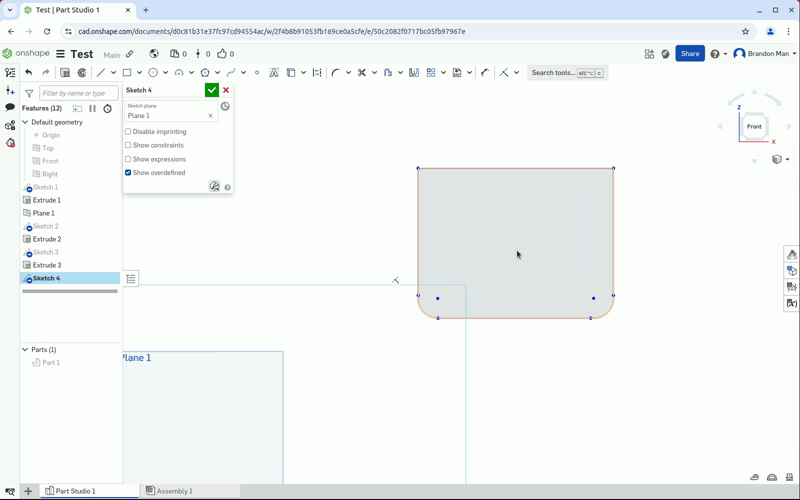
scroll(6)
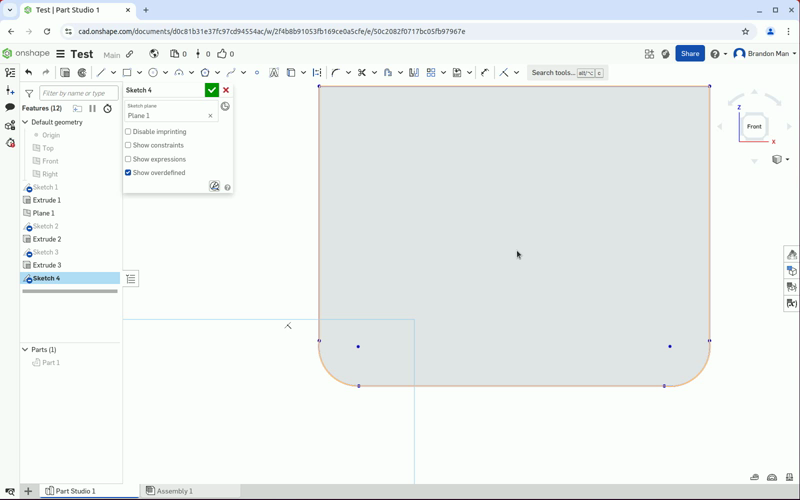
click(517, 250)
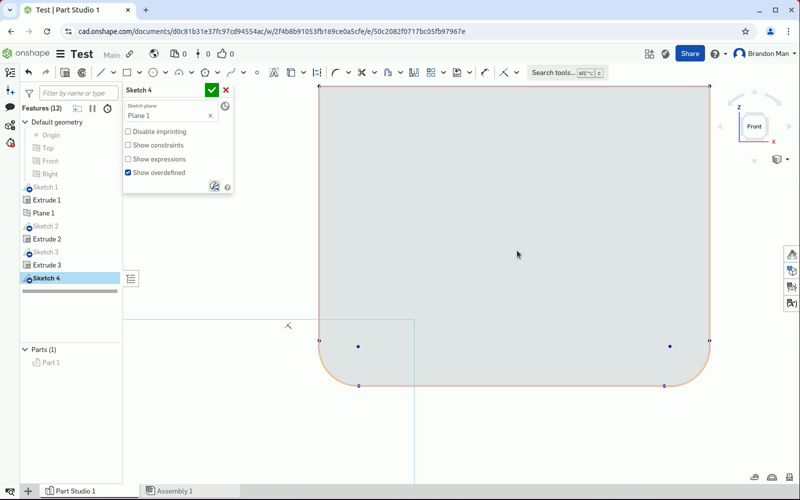
scroll(-6)
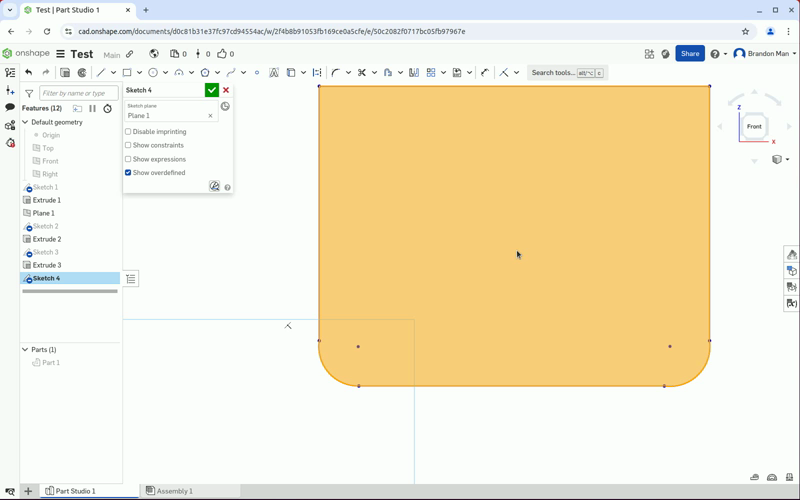
scroll(-6)
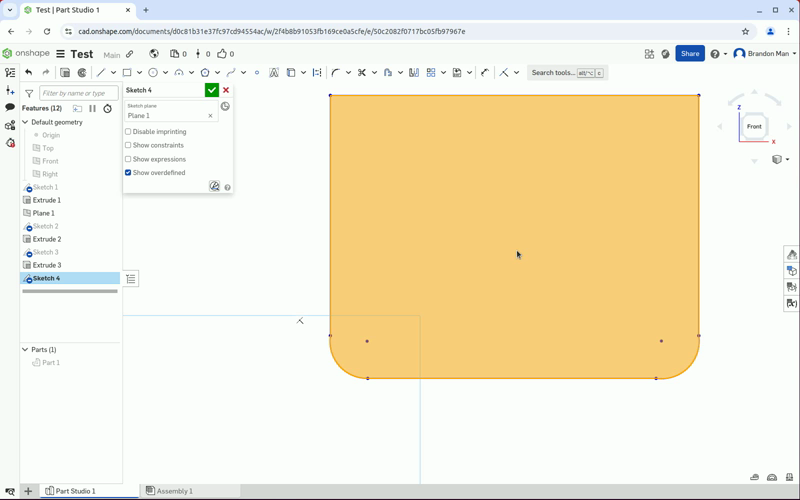
scroll(-6)
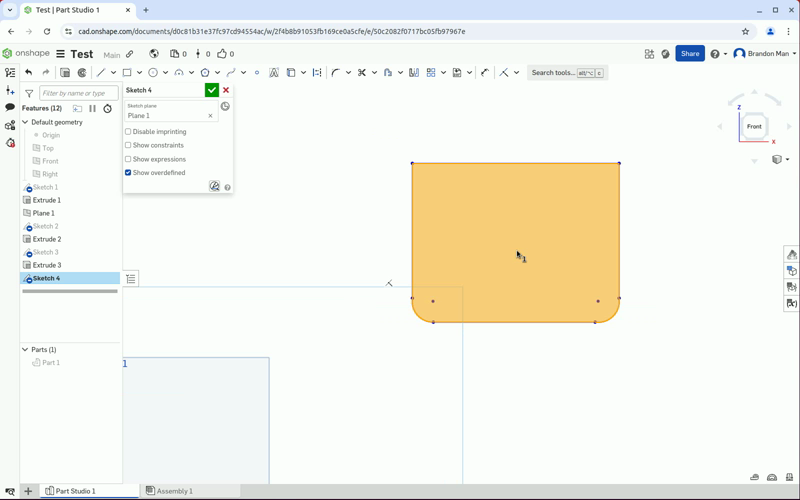
scroll(-6)
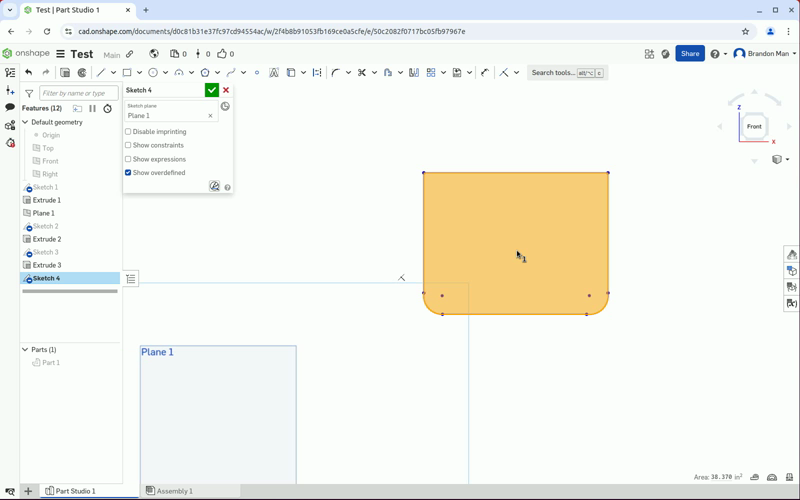
scroll(-6)
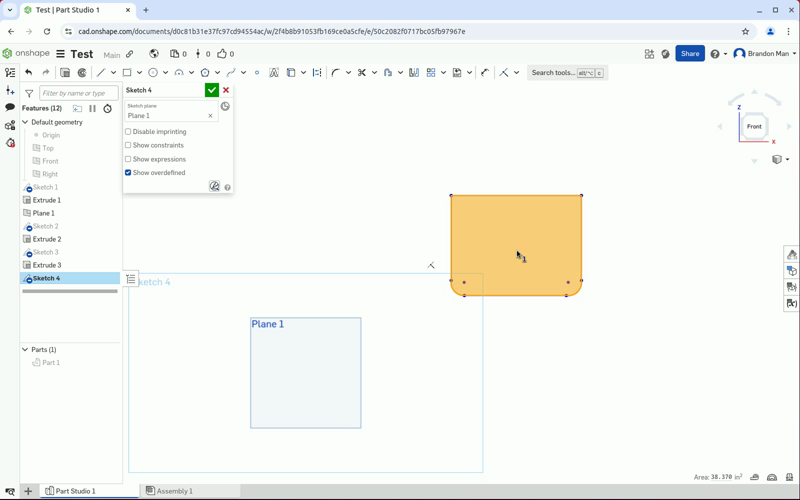
scroll(-6)
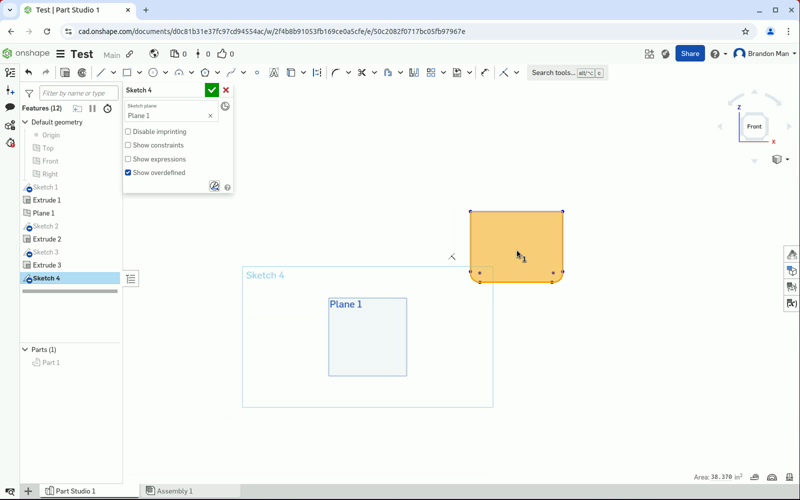
scroll(-6)
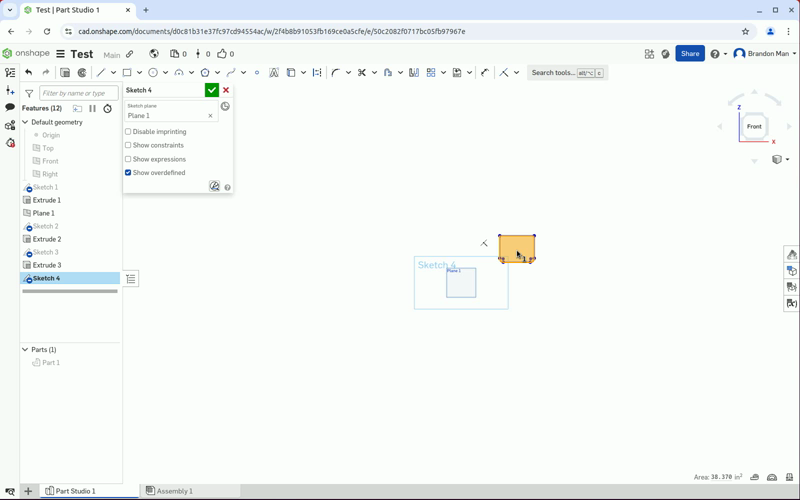
mouse_move(73, 352)
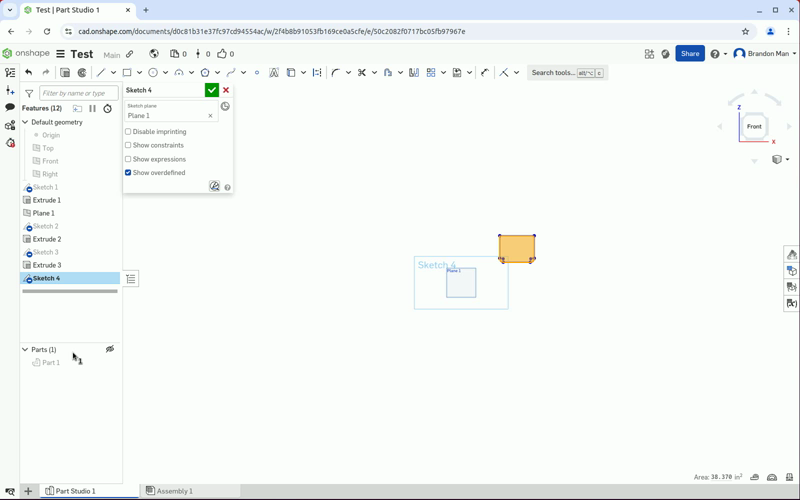
key(shift+y)
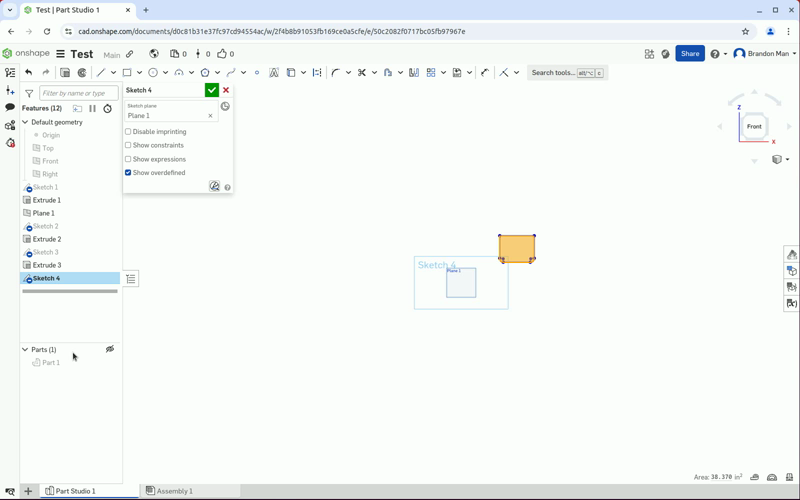
key(shift+e)
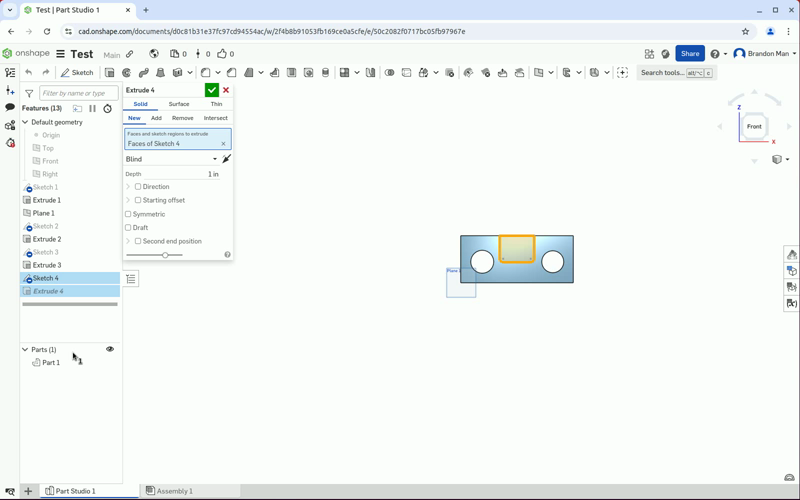
mouse_move(143, 106)
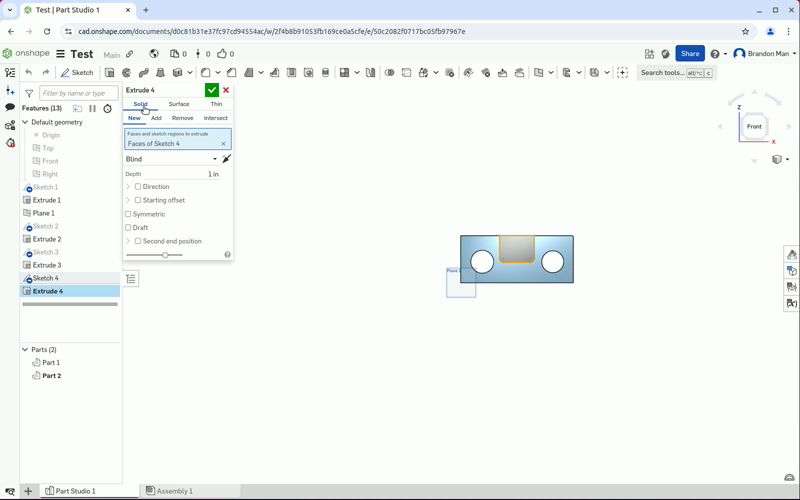
click(143, 106)
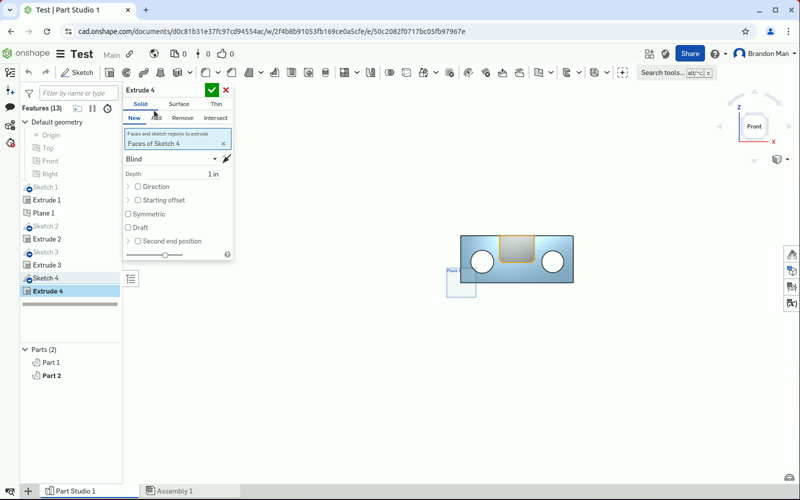
mouse_move(186, 120)
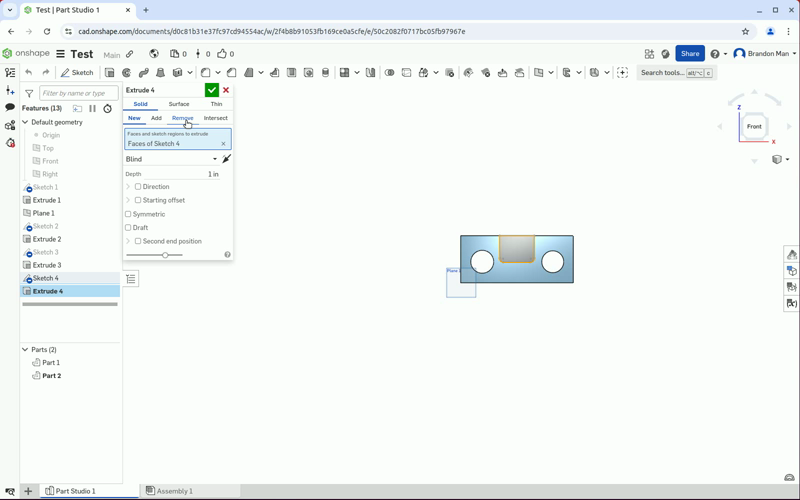
click(186, 120)
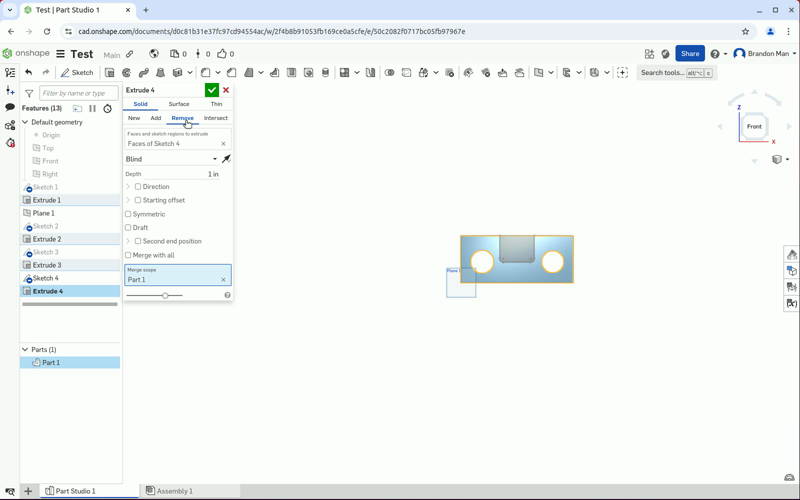
key(tab, 4)
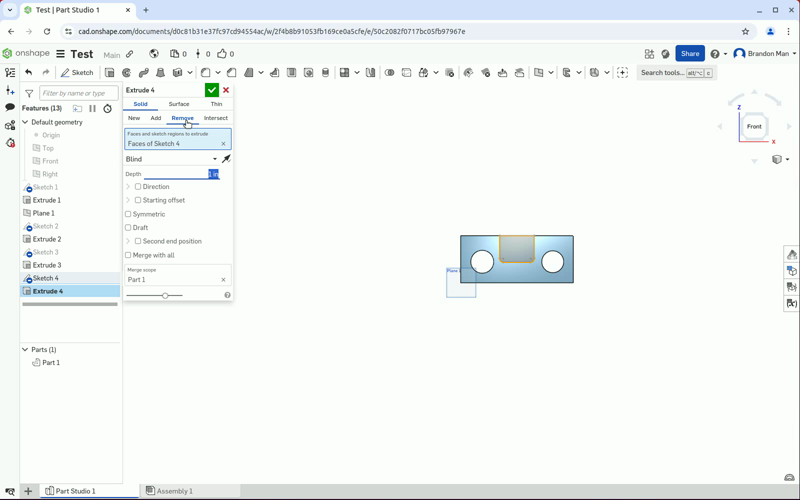
text(2.166)
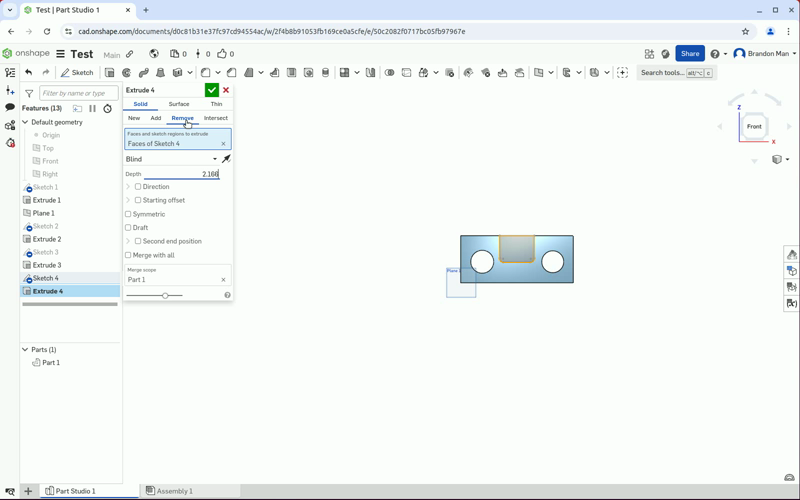
key(tab, 6)
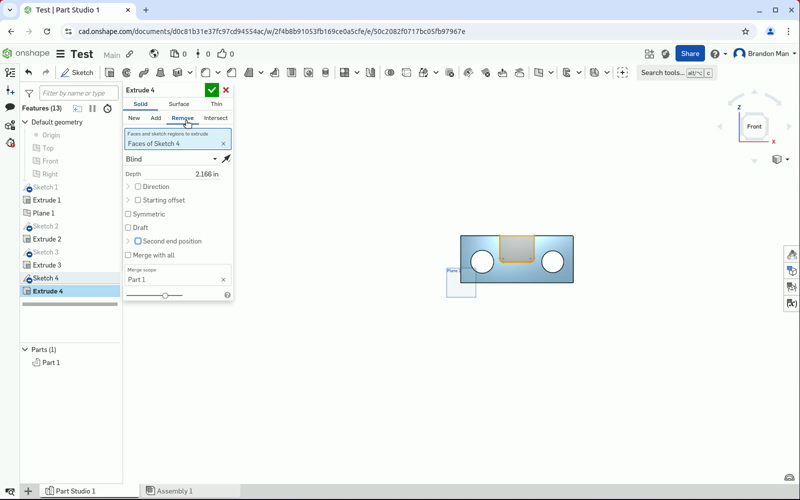
key(space)
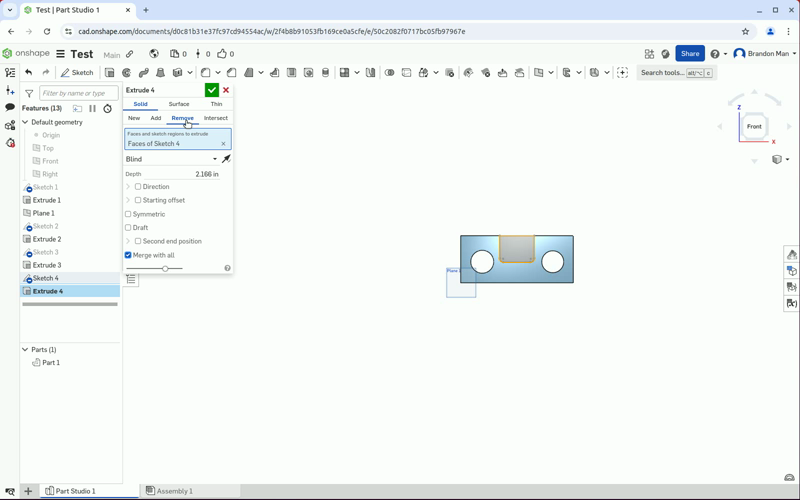
key(enter)
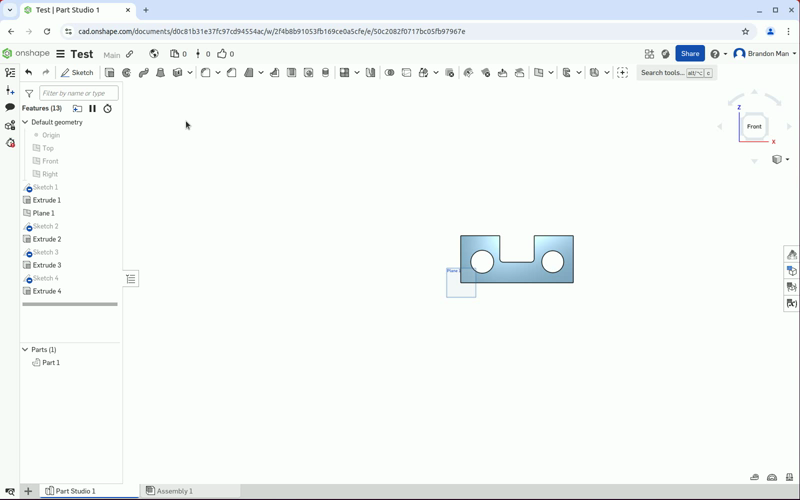
key(shift+h)
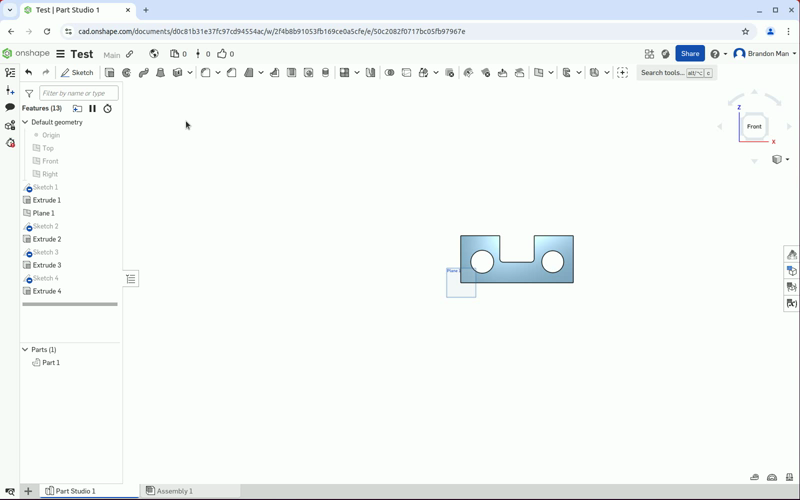
key(shift+h)
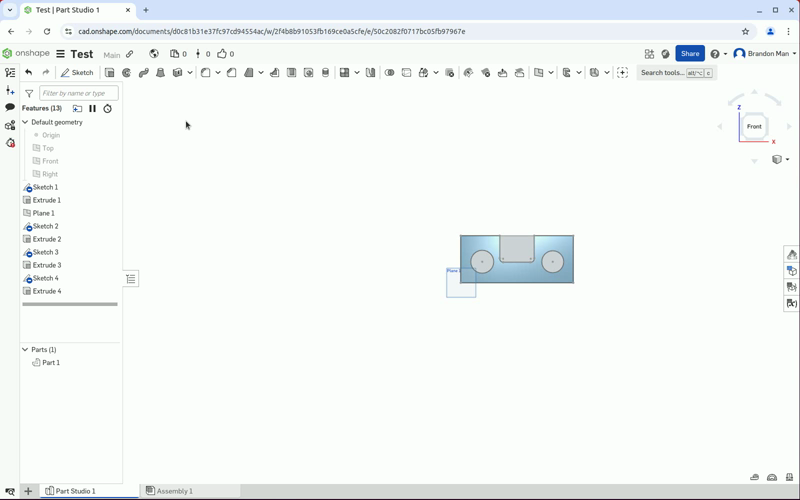
key(shift+7)
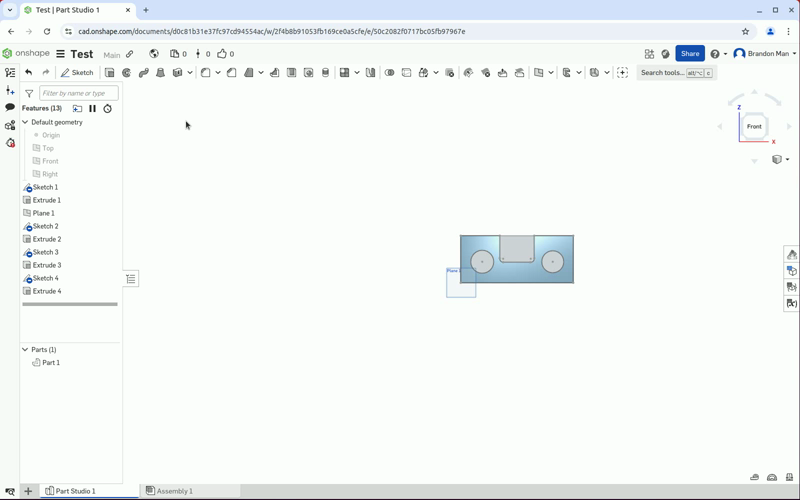
key(left, 2)
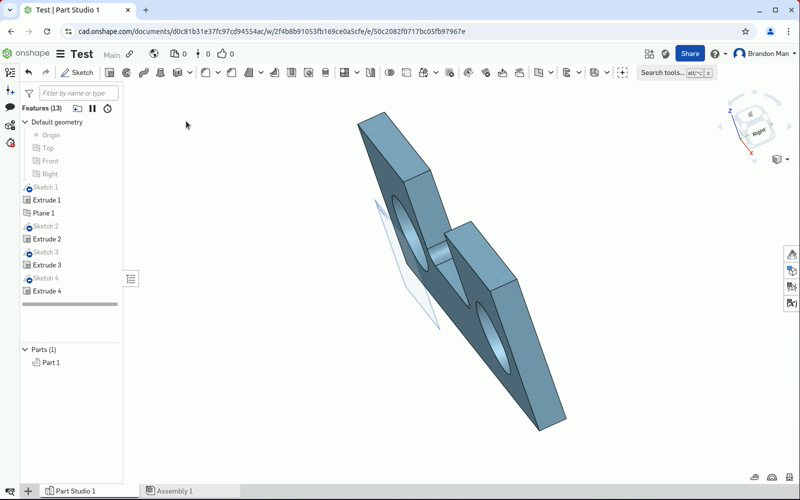
key(down, 2)
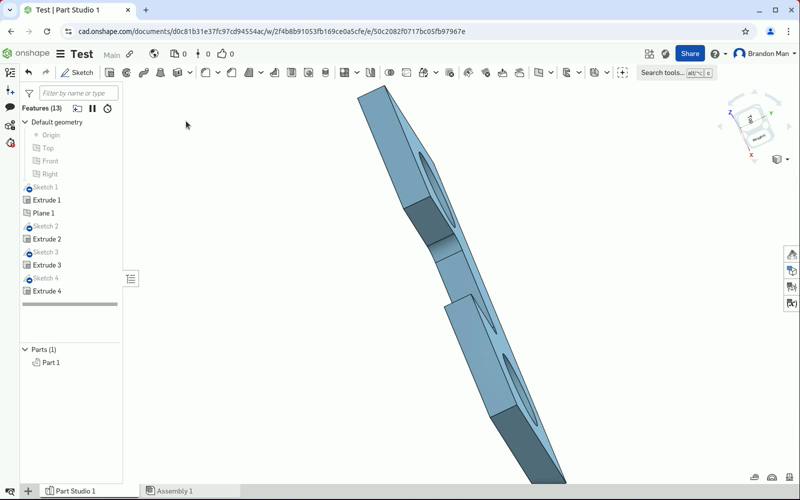
key(up, 2)
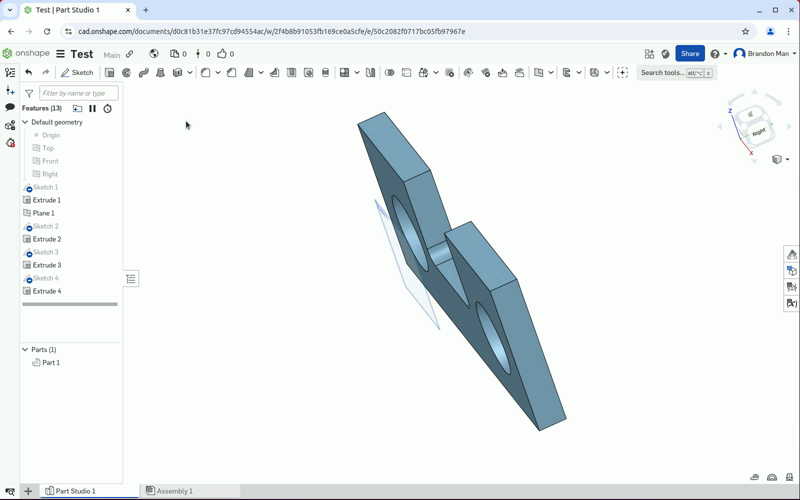
key(right, 2)
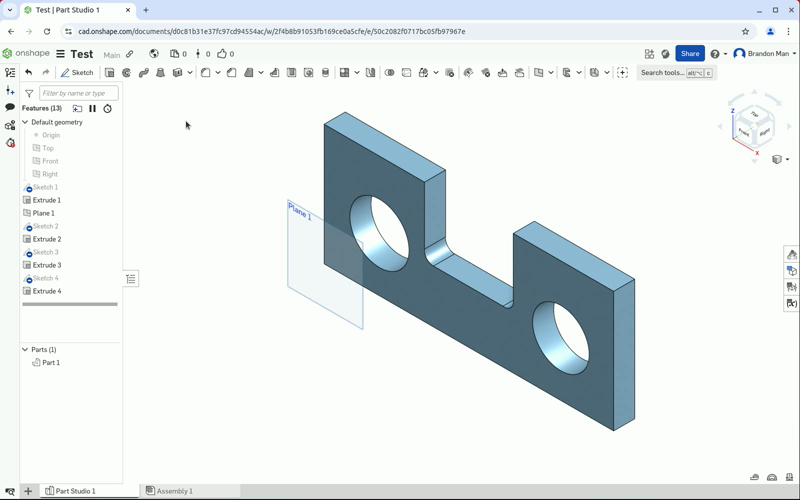
mouse_move(73, 189)
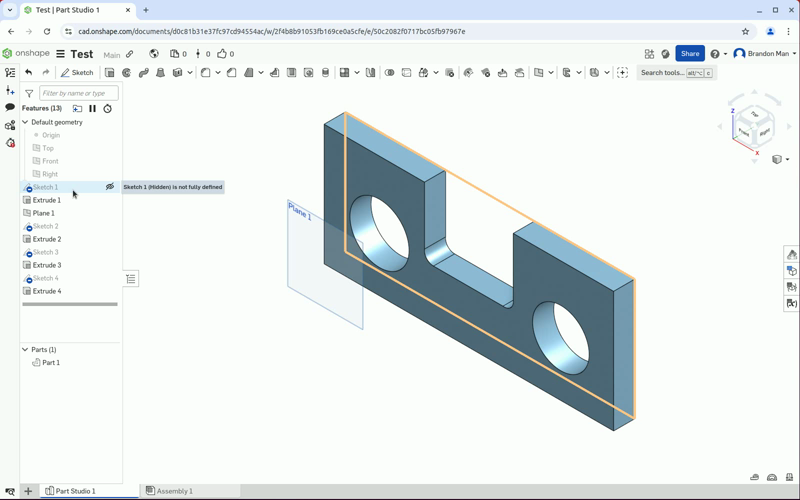
click(73, 189)